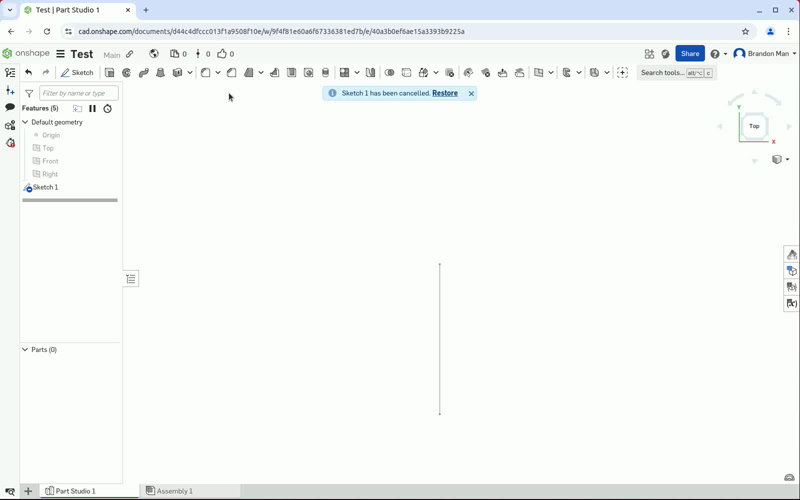
key(shift+h)
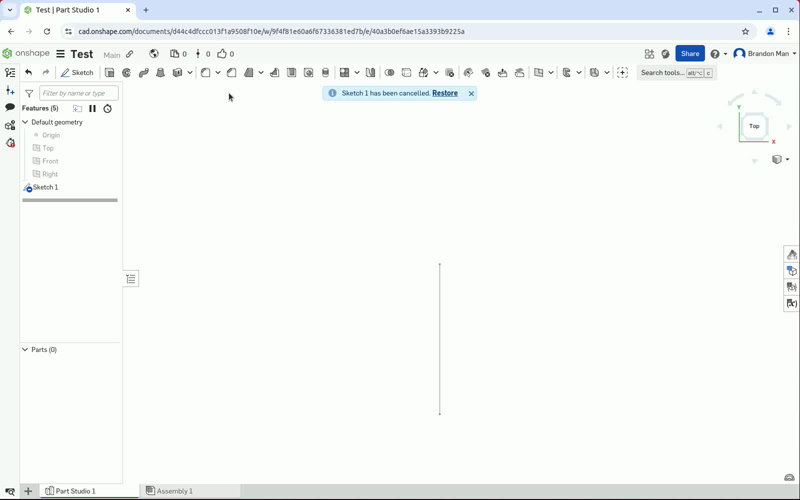
key(shift+s)
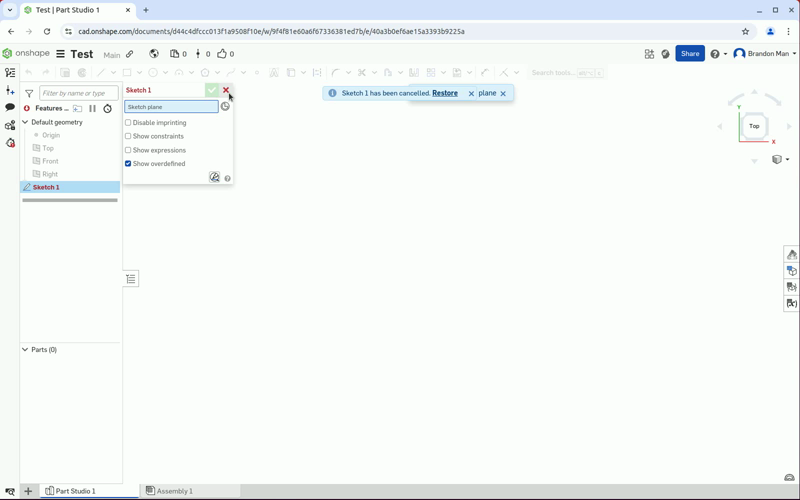
mouse_move(73, 150)
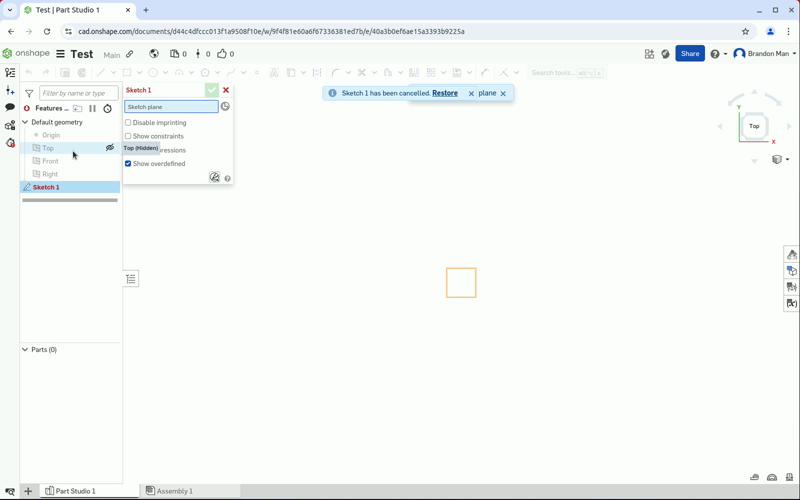
click(73, 150)
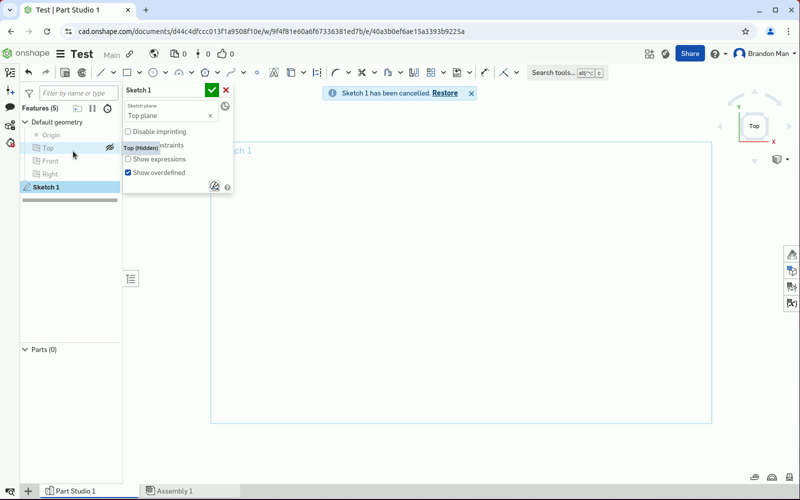
mouse_move(73, 352)
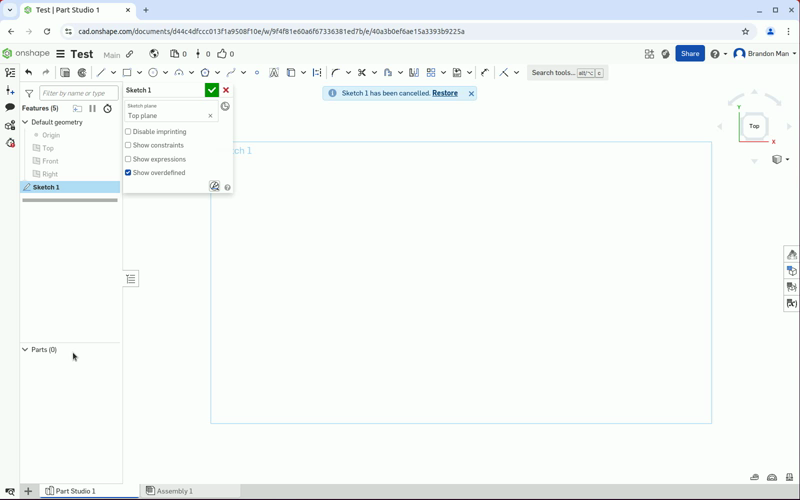
key(y)
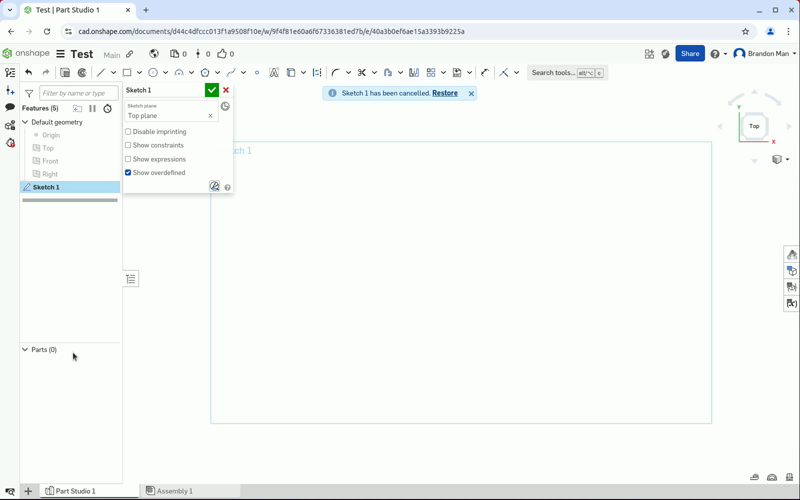
key(l)
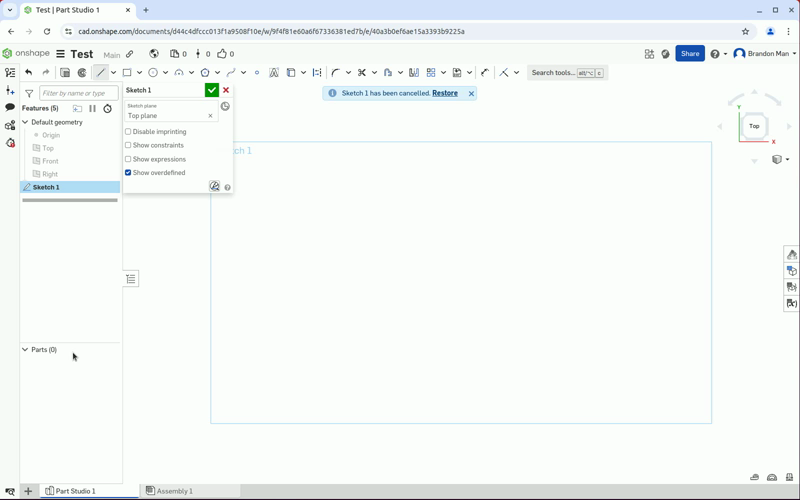
key_down(shift)
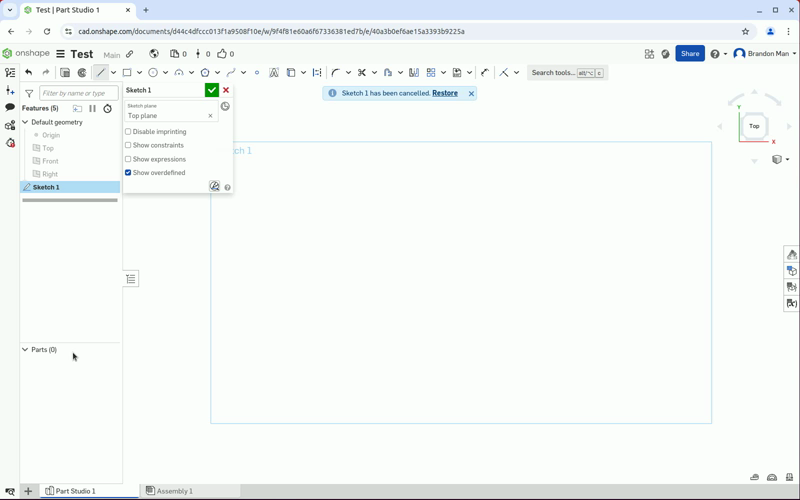
mouse_move(348, 187)
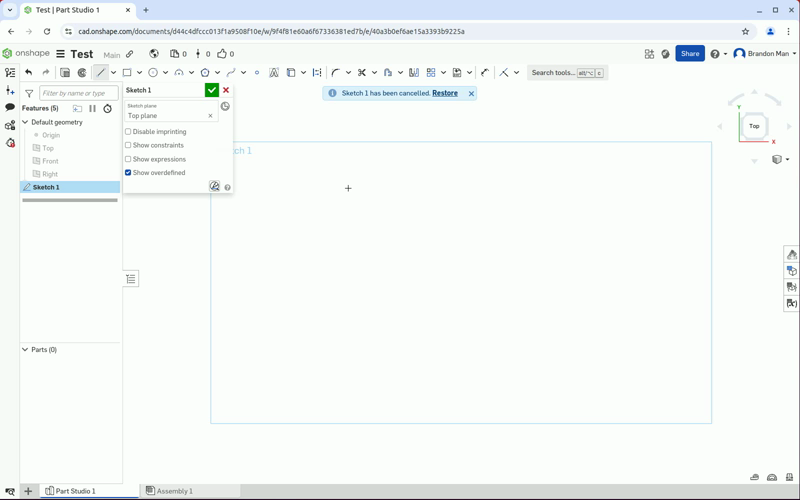
click(348, 187)
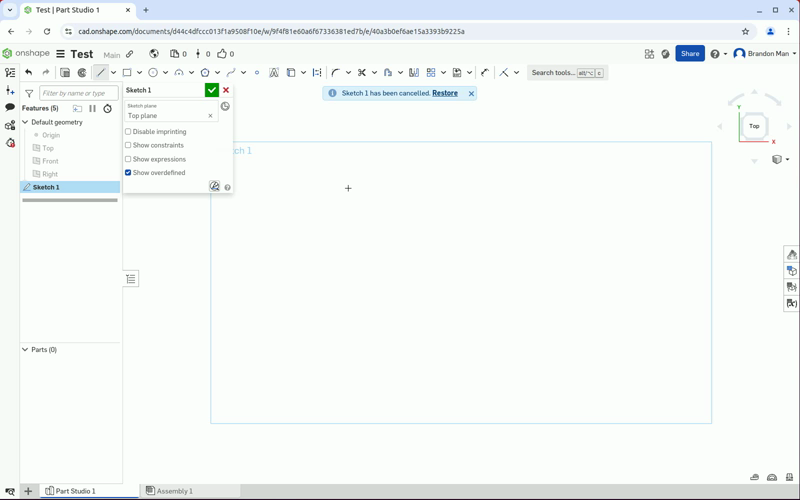
key_up(shift)
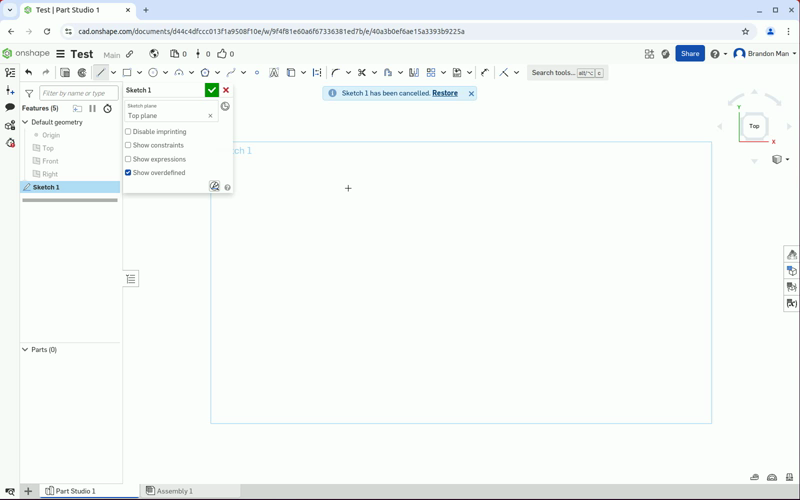
key_down(shift)
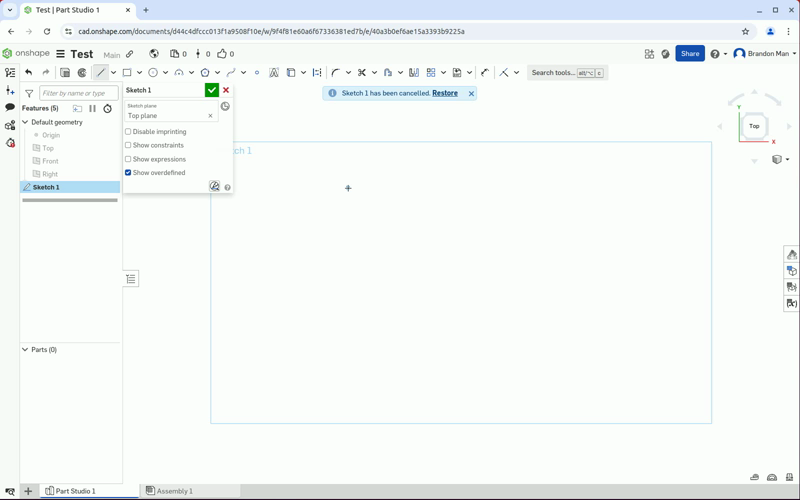
mouse_move(399, 228)
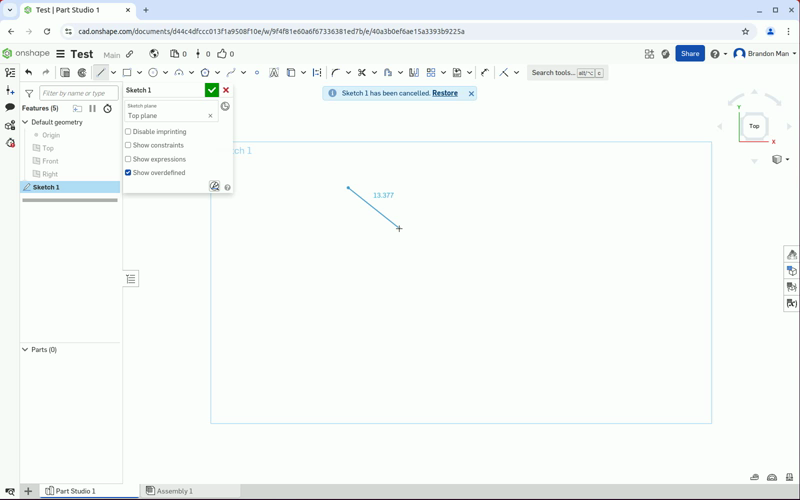
click(399, 228)
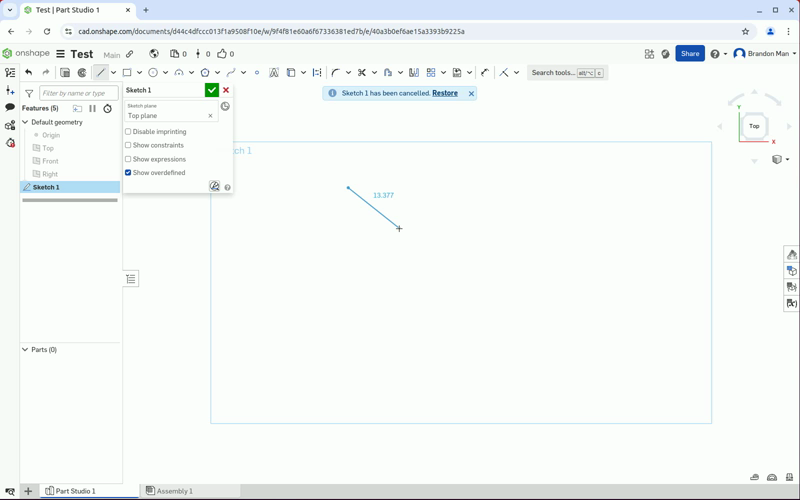
key_up(shift)
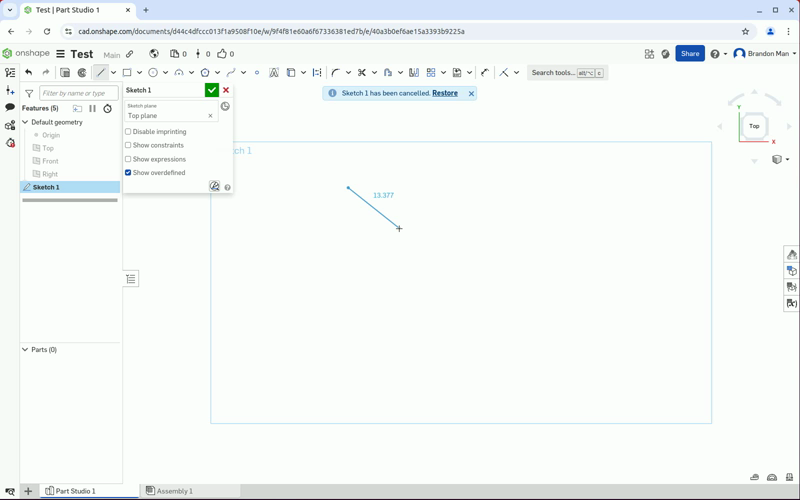
key_down(shift)
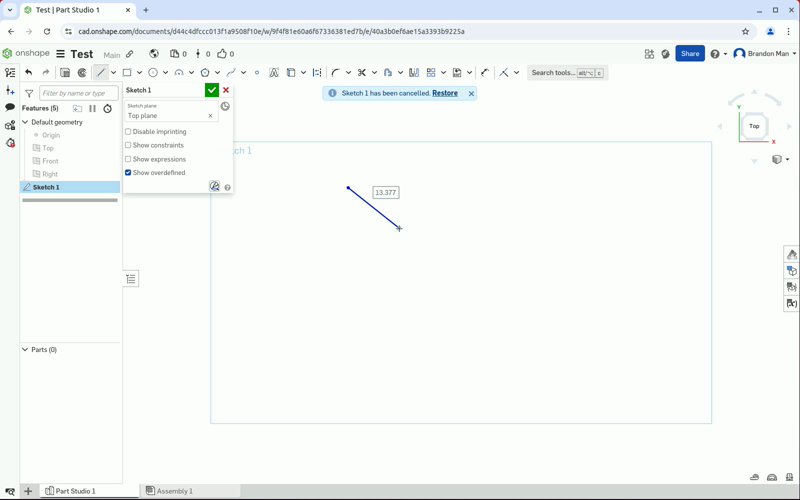
mouse_move(512, 228)
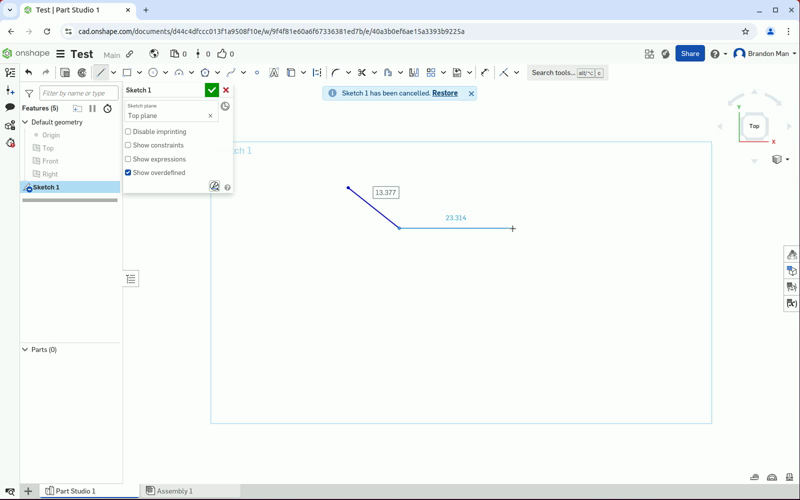
click(512, 228)
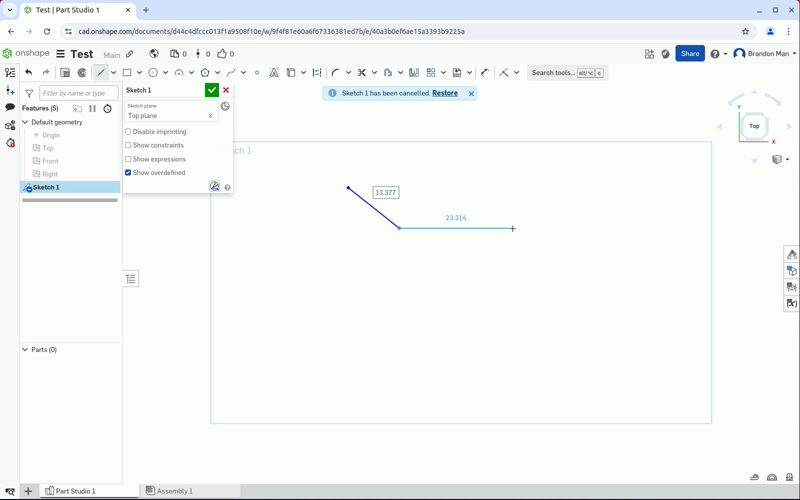
key_up(shift)
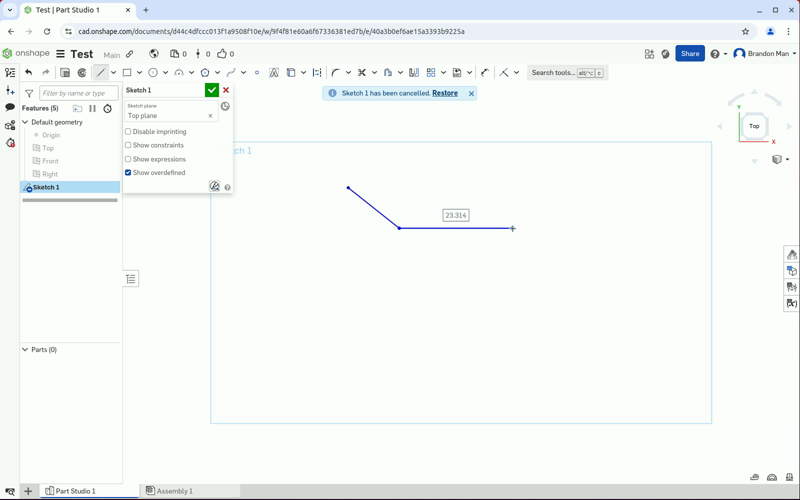
key_down(shift)
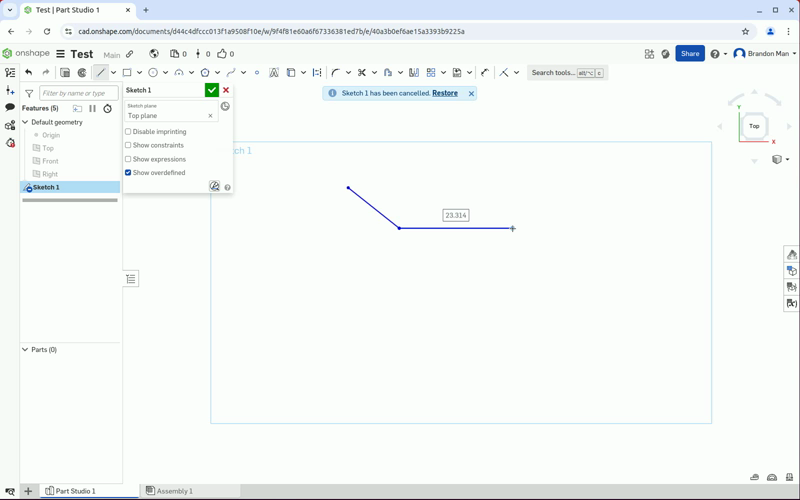
mouse_move(559, 187)
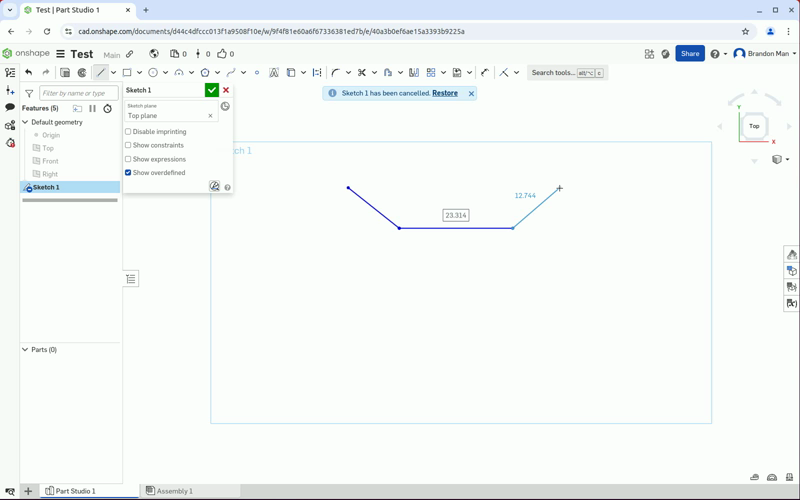
click(559, 187)
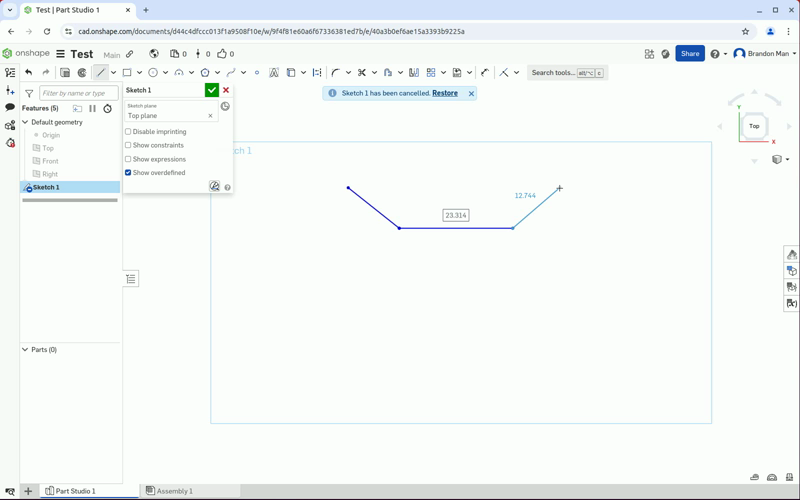
key_up(shift)
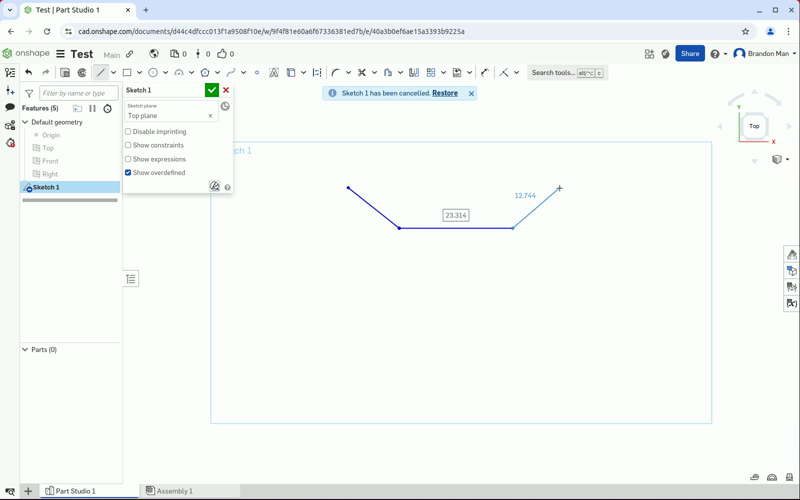
key_down(shift)
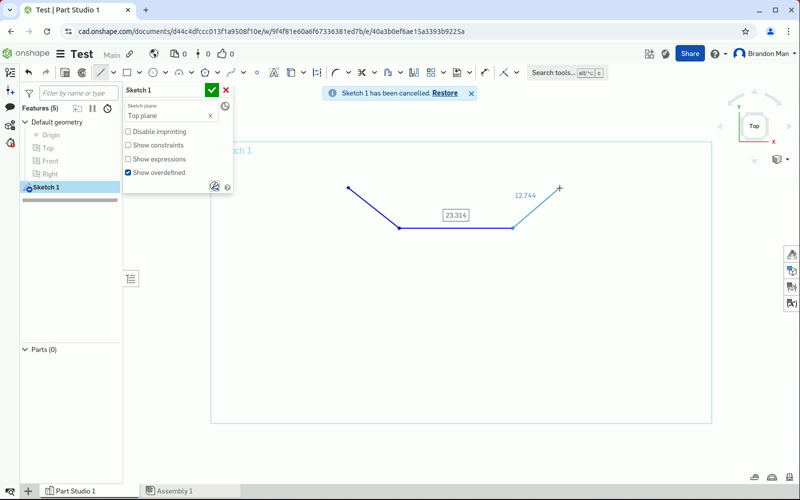
mouse_move(354, 187)
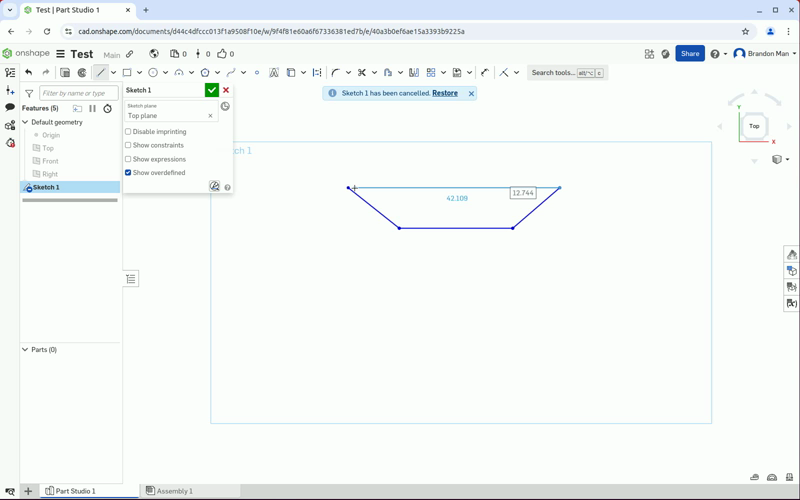
click(354, 187)
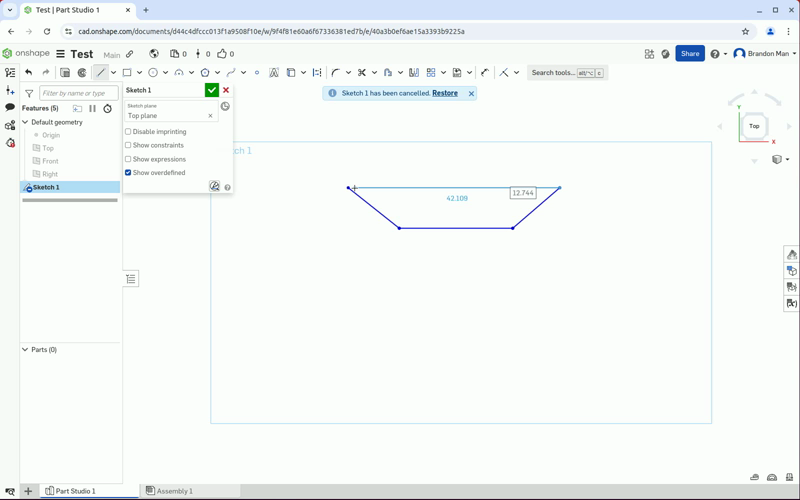
key_up(shift)
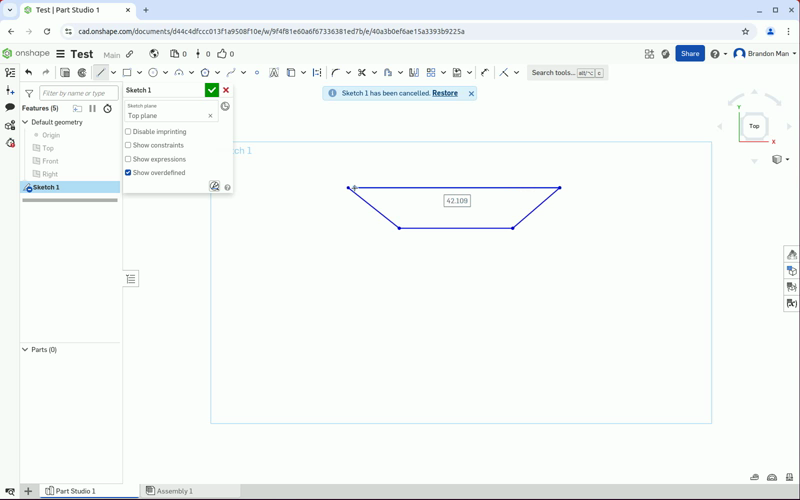
mouse_move(384, 187)
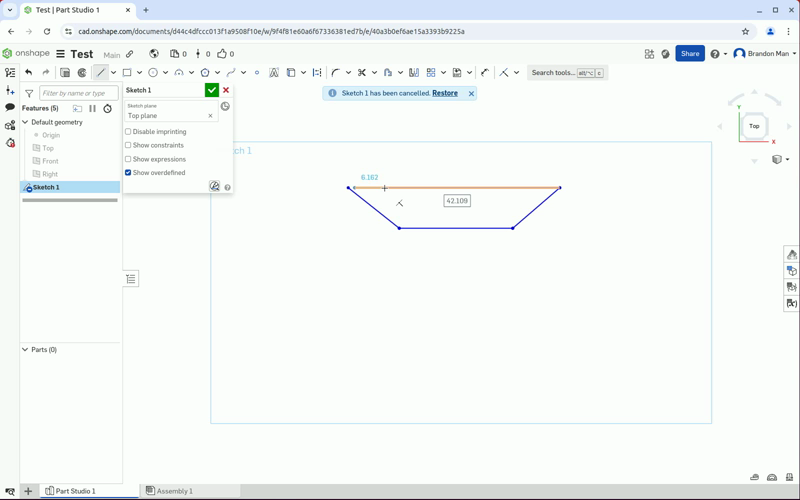
key_down(shift)
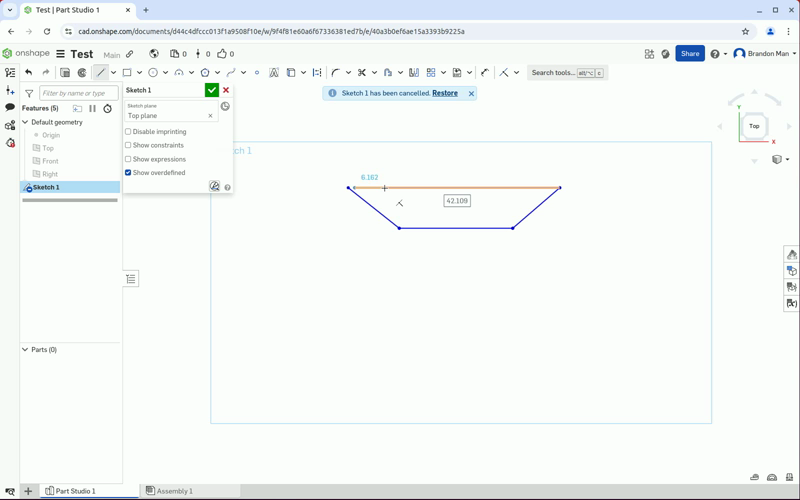
mouse_move(348, 187)
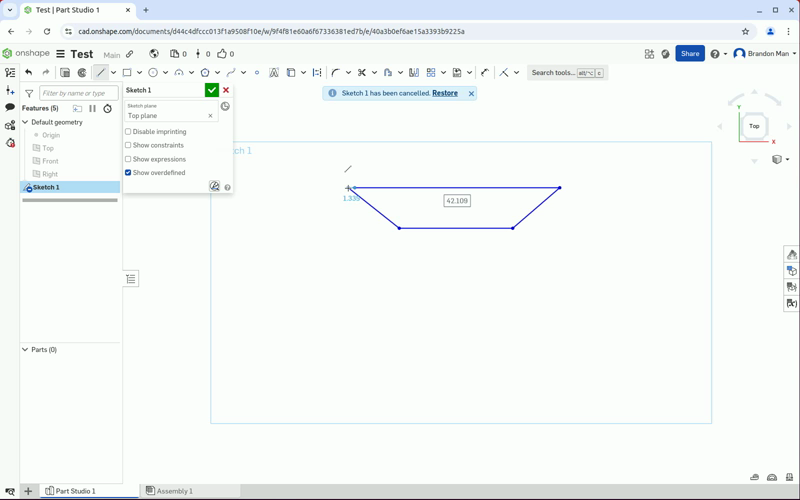
scroll(6)
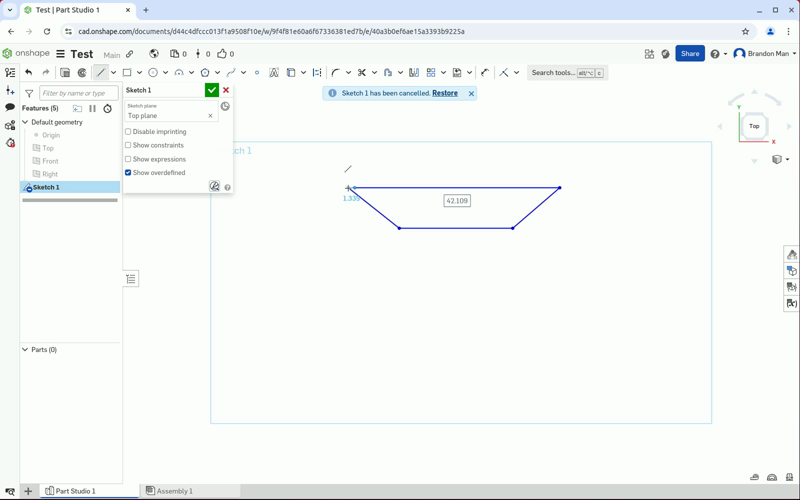
scroll(6)
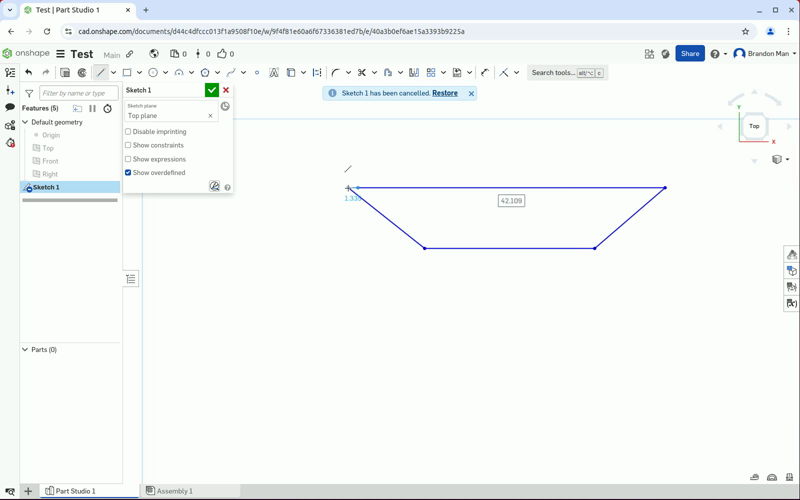
scroll(6)
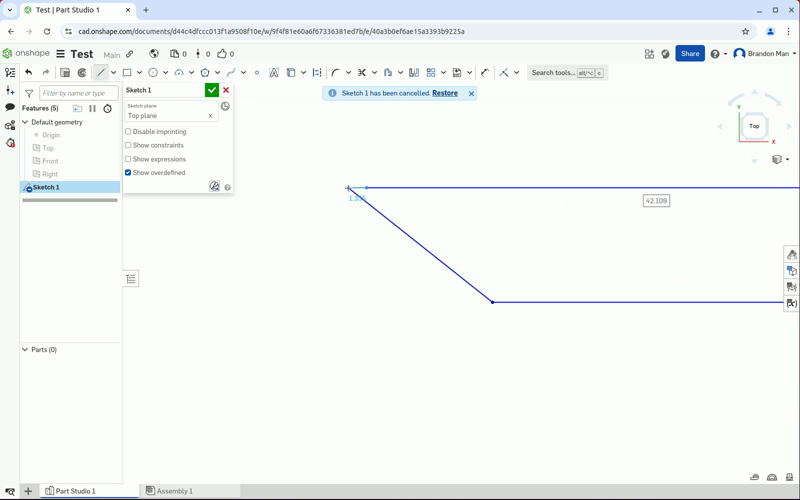
scroll(6)
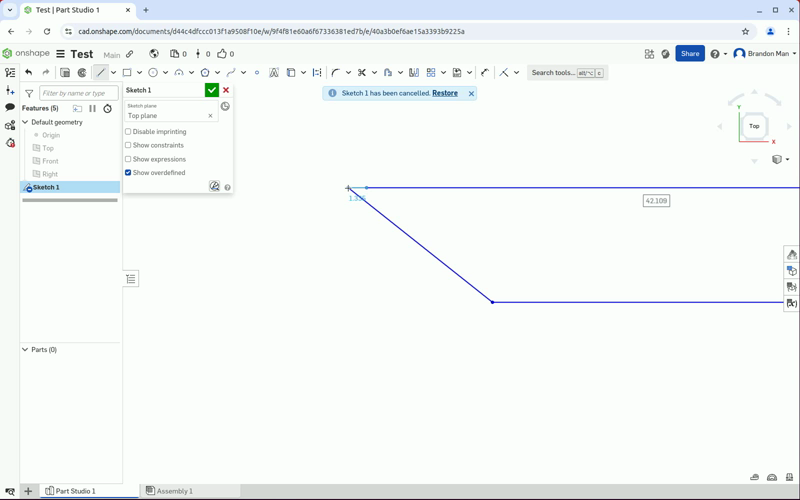
scroll(6)
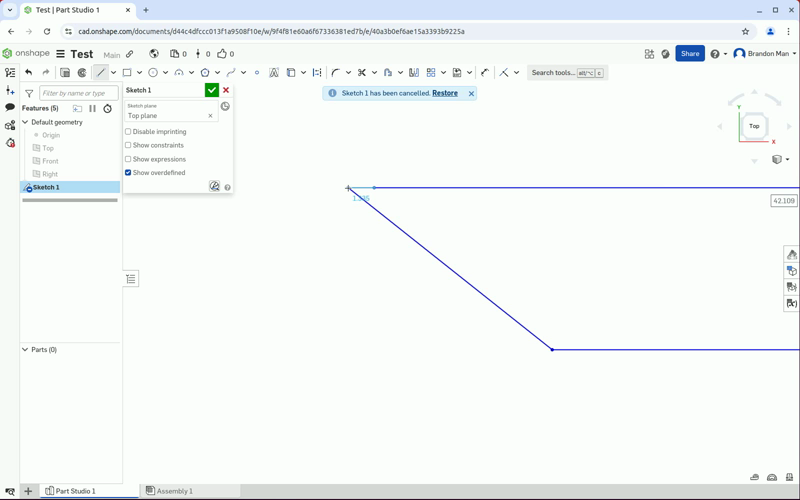
scroll(6)
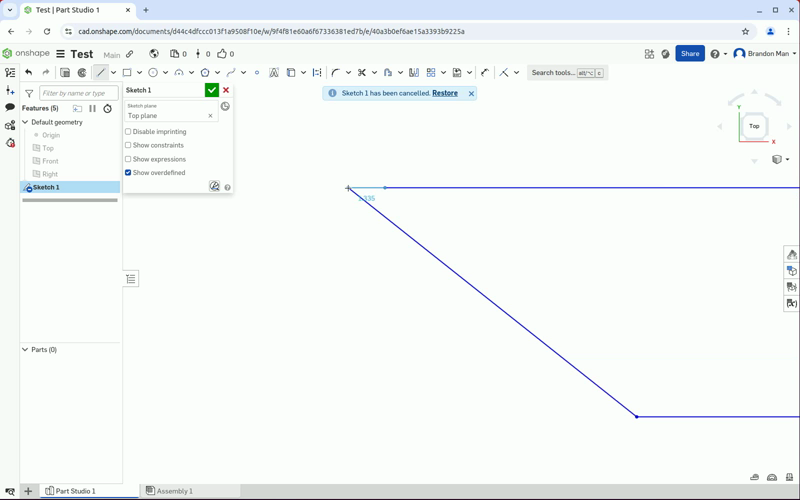
scroll(6)
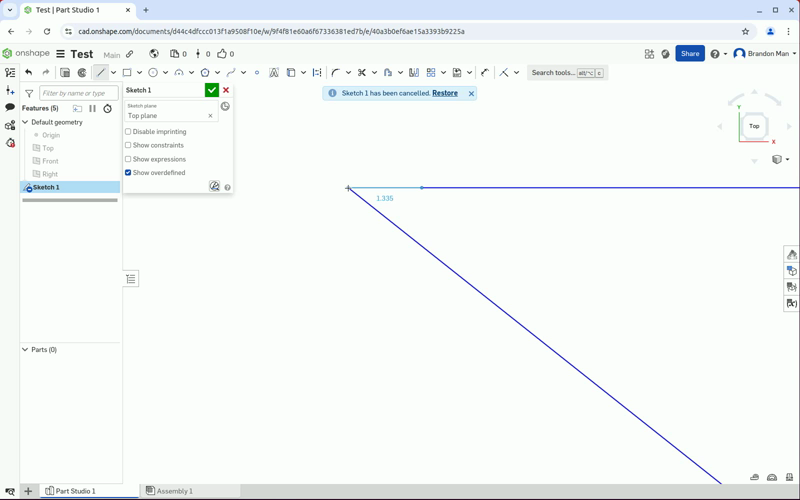
key_up(shift)
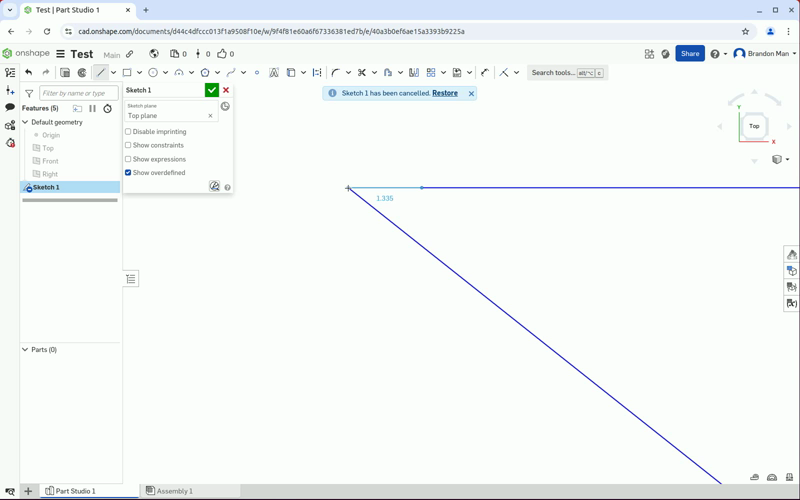
click(348, 187)
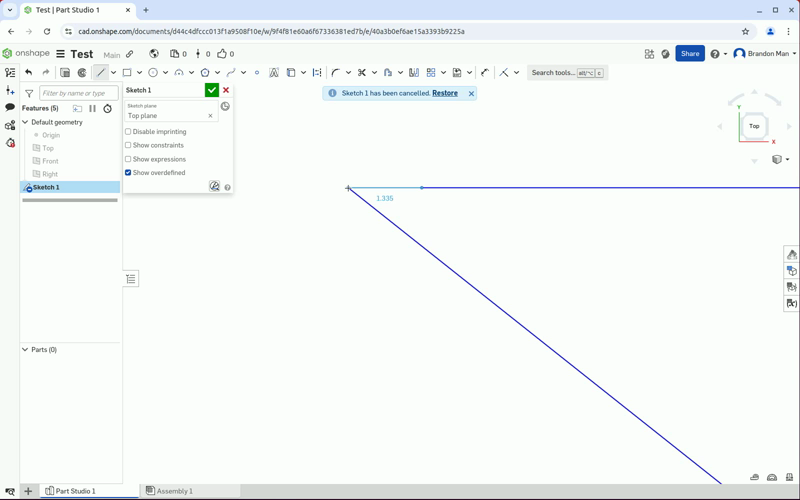
scroll(-6)
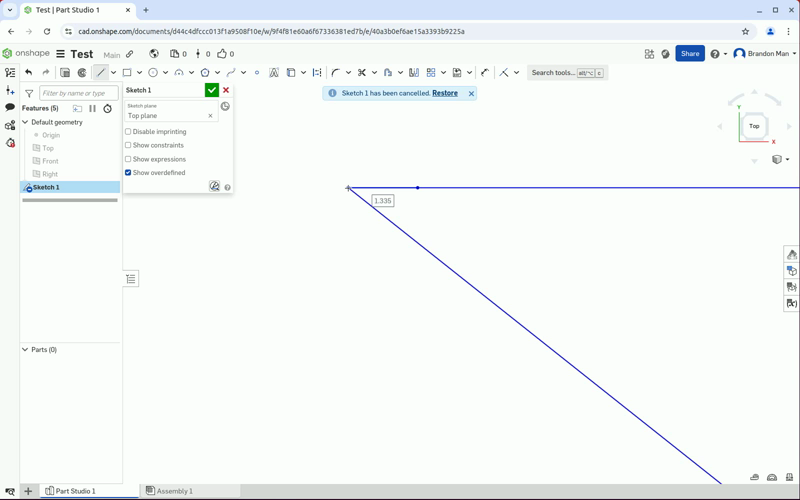
scroll(-6)
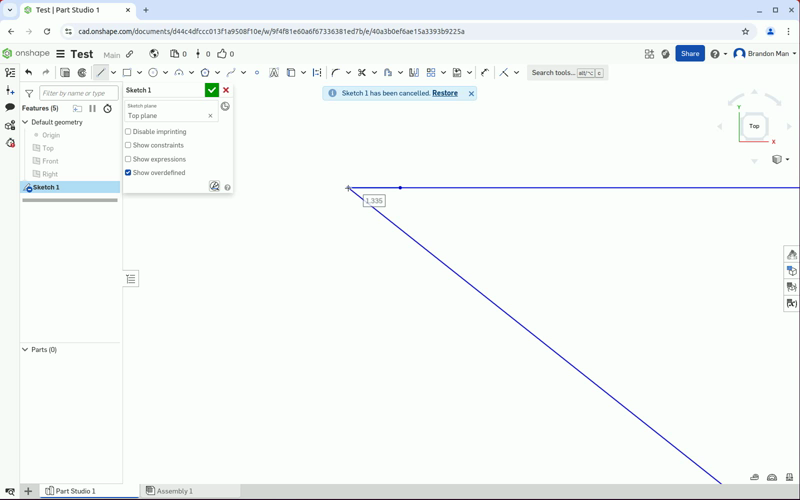
scroll(-6)
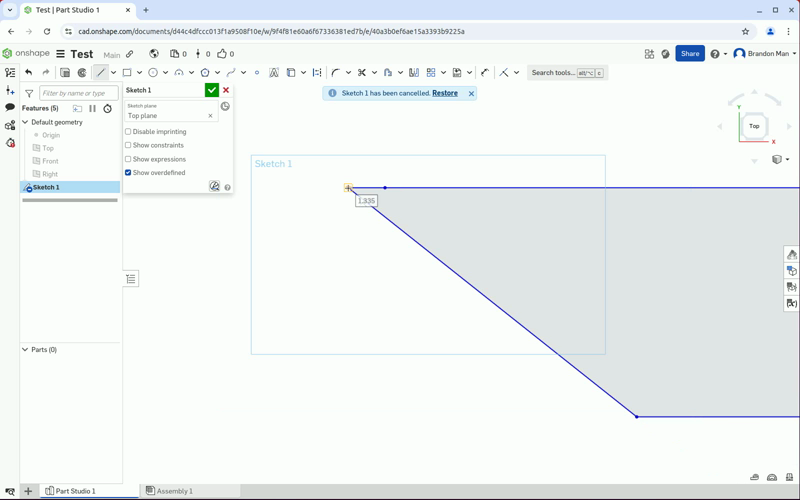
scroll(-6)
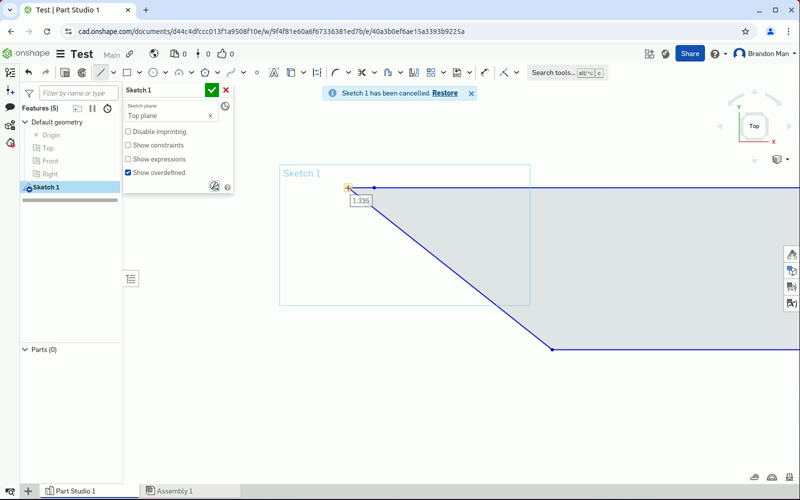
scroll(-6)
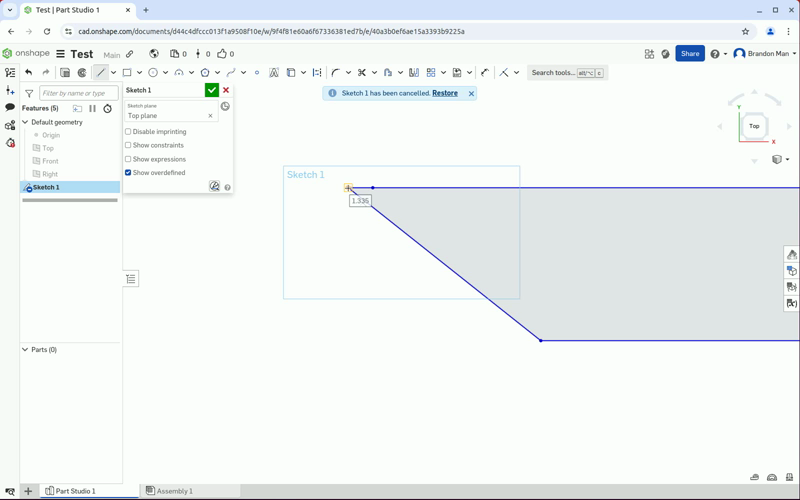
scroll(-6)
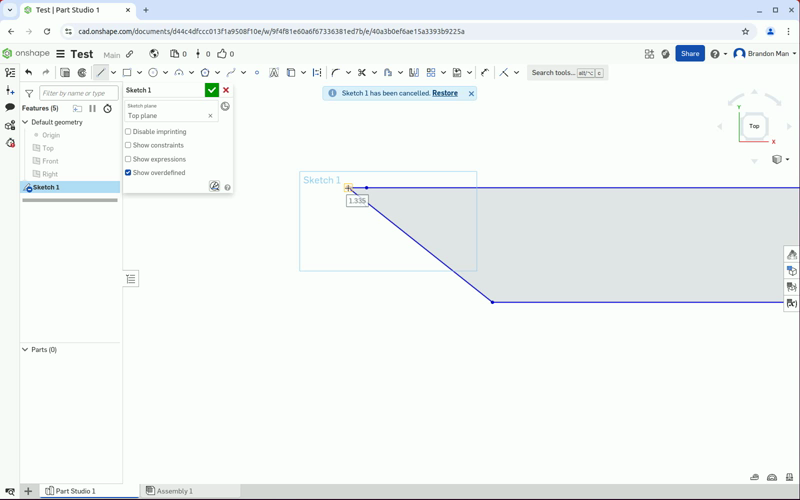
scroll(-6)
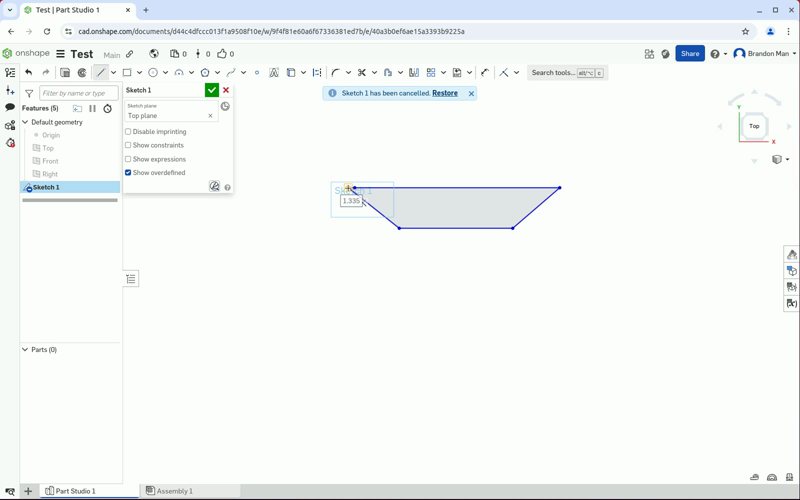
key(esc)
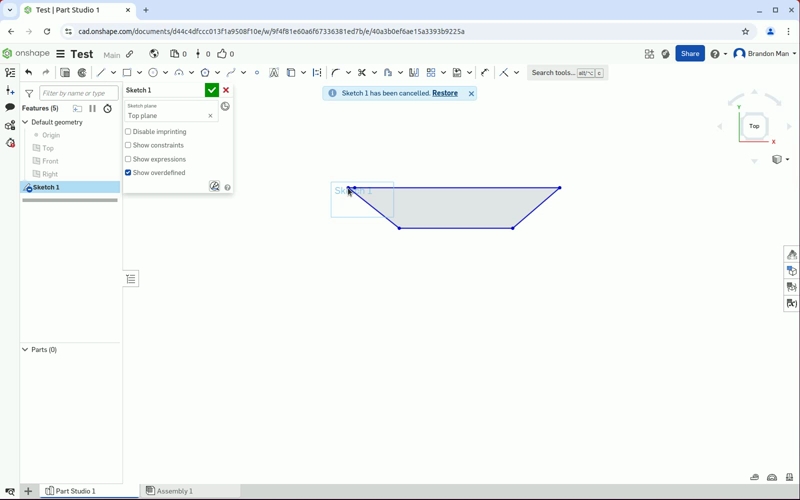
mouse_move(463, 215)
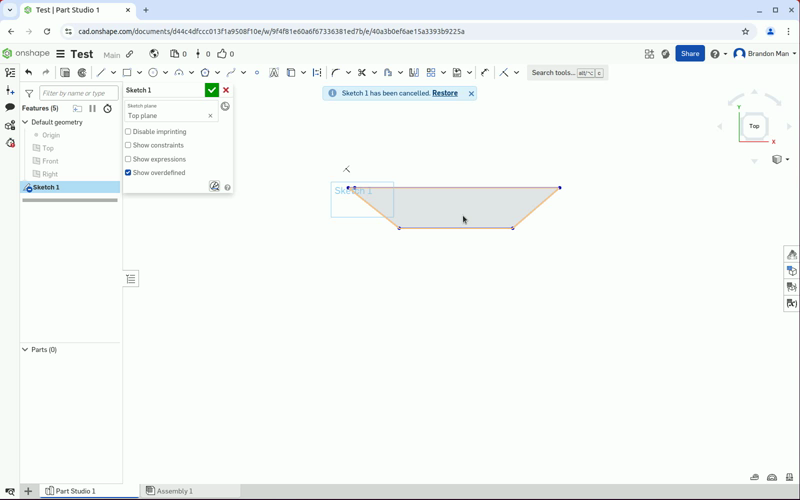
click(463, 215)
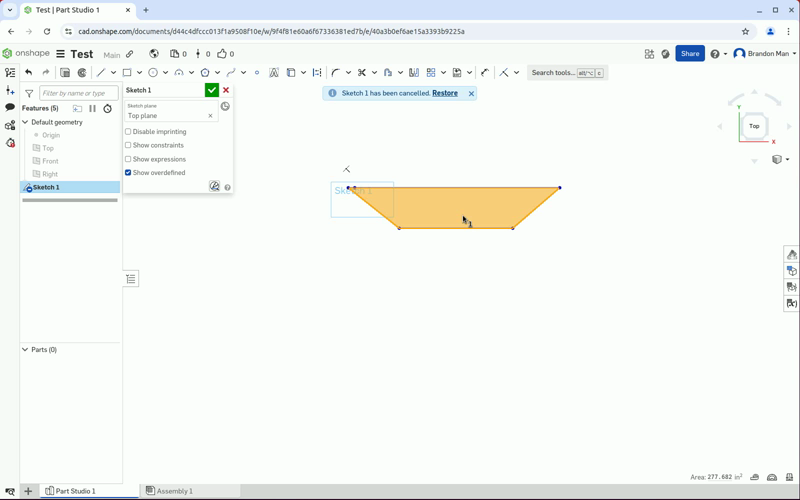
mouse_move(73, 352)
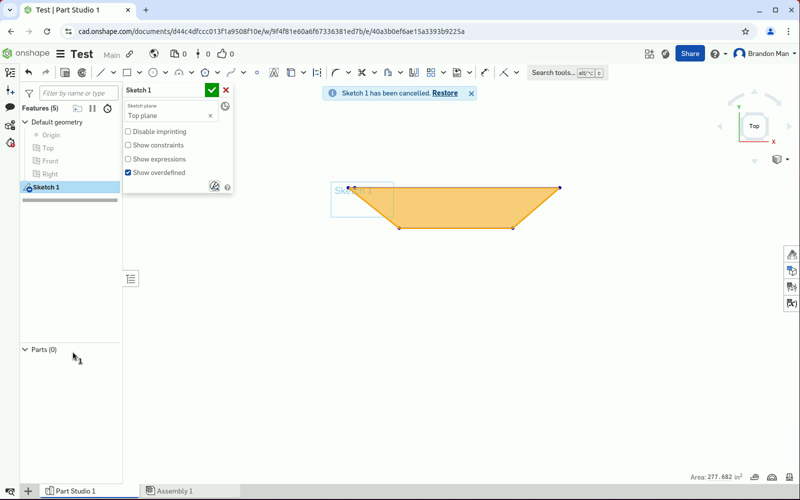
key(shift+y)
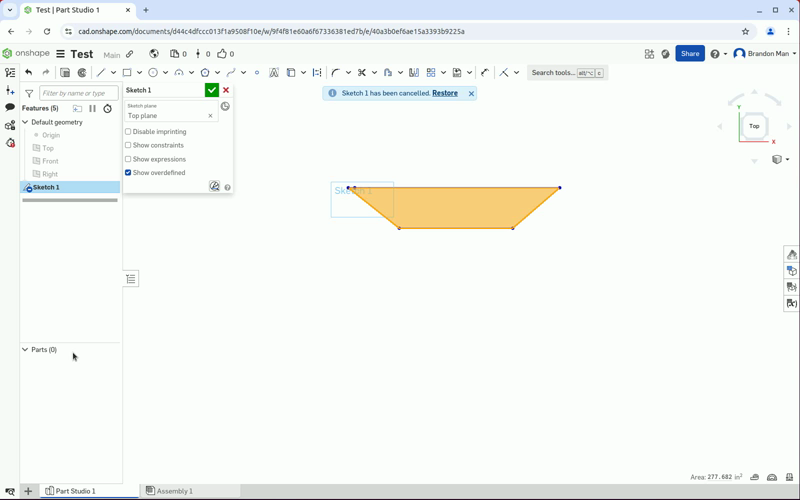
key(shift+e)
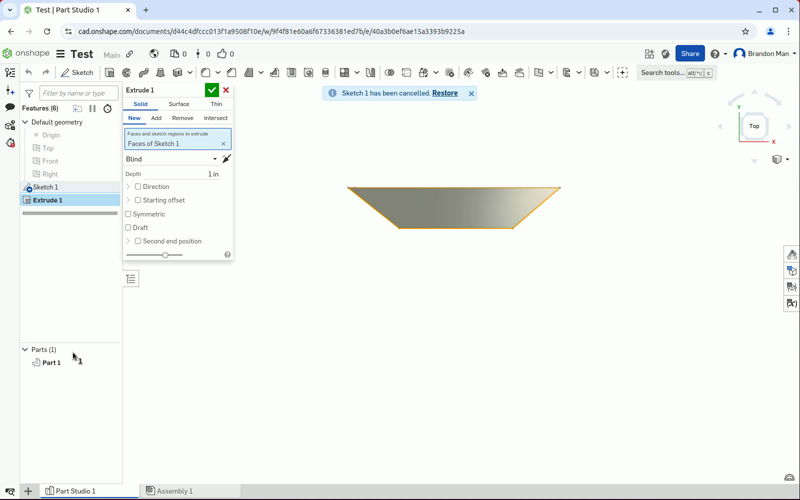
mouse_move(143, 106)
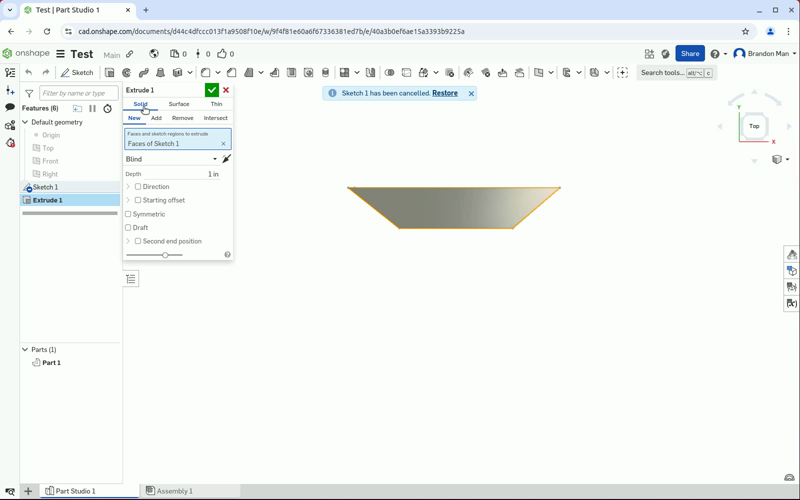
click(143, 106)
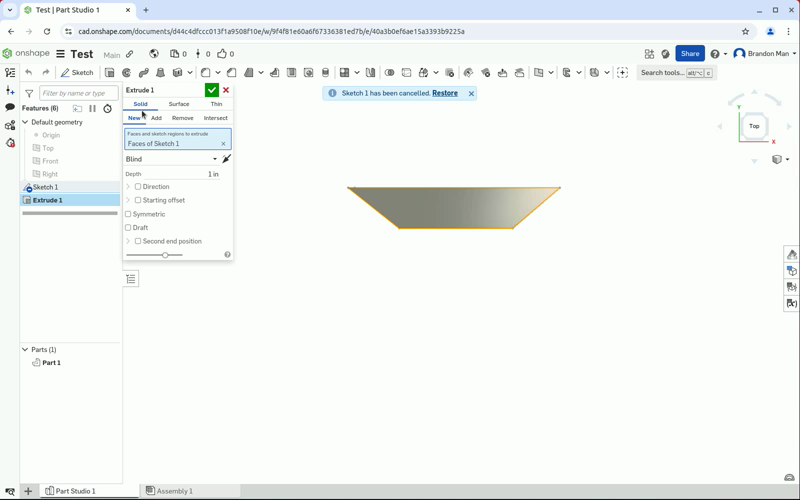
mouse_move(137, 120)
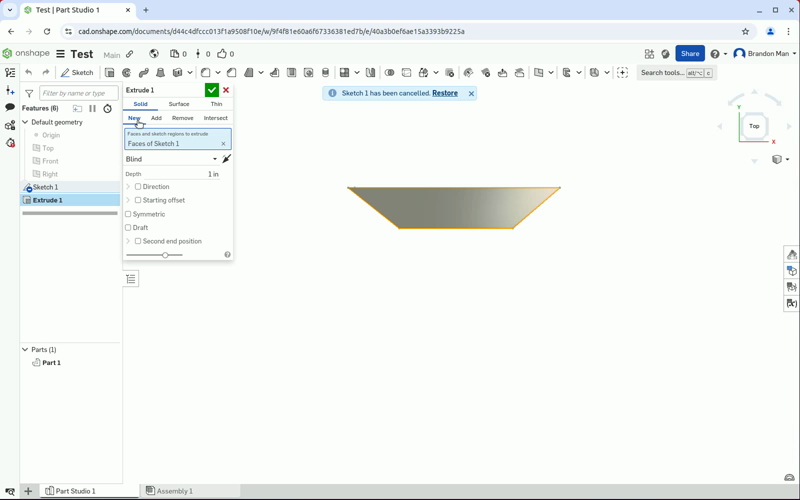
click(137, 120)
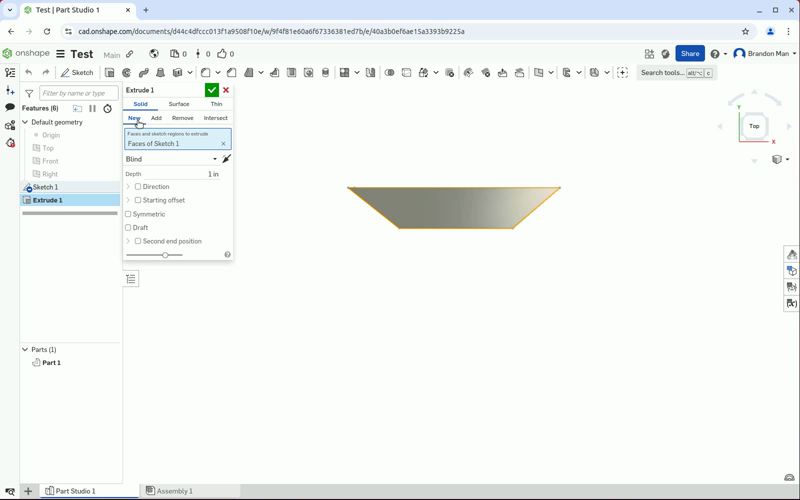
key(tab, 4)
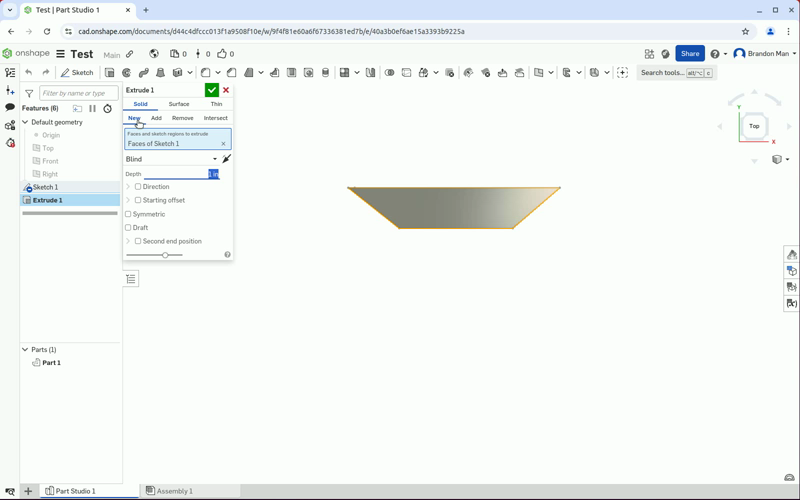
text(13.721)
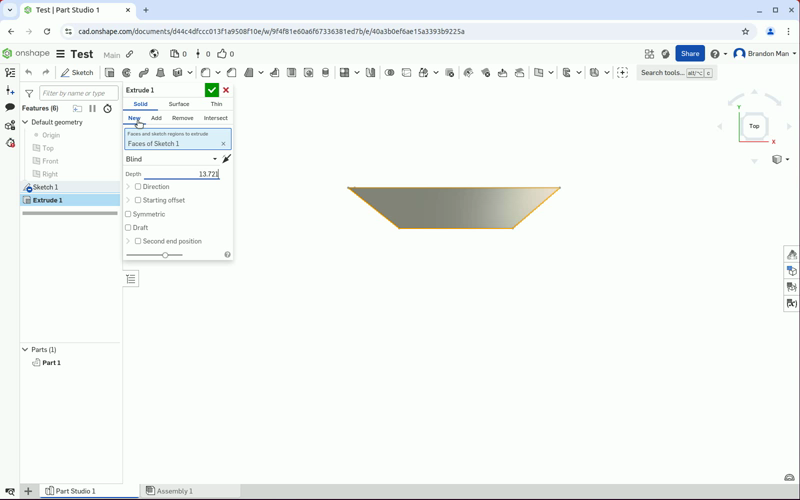
key(enter)
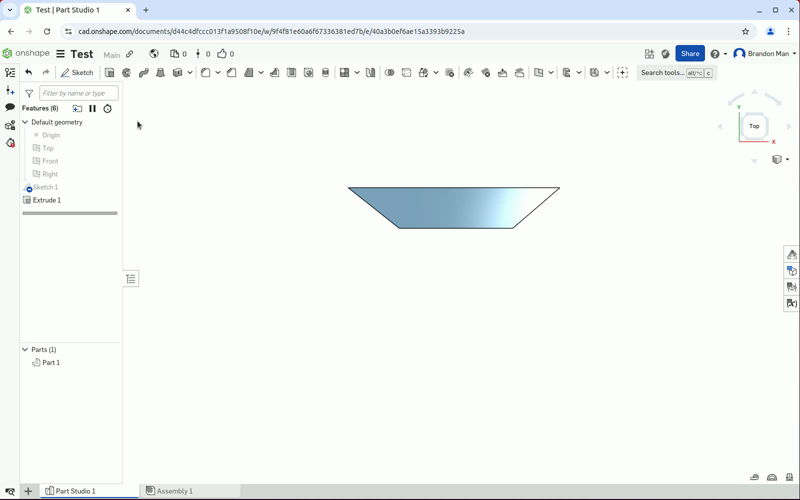
key(shift+h)
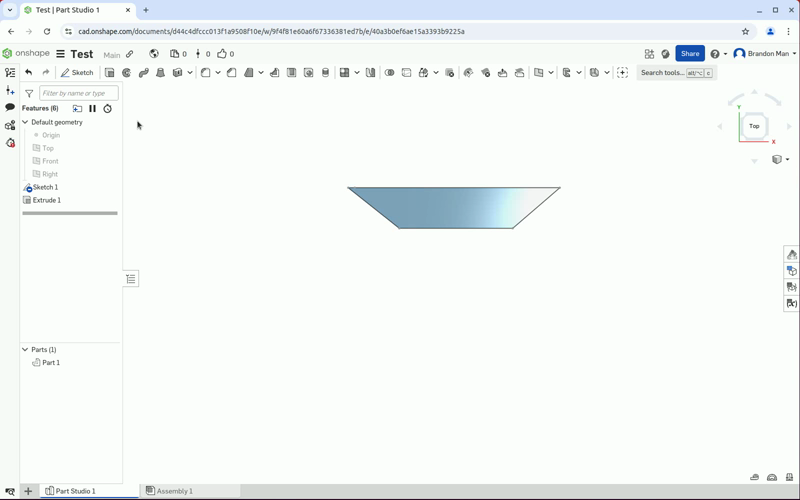
key(shift+h)
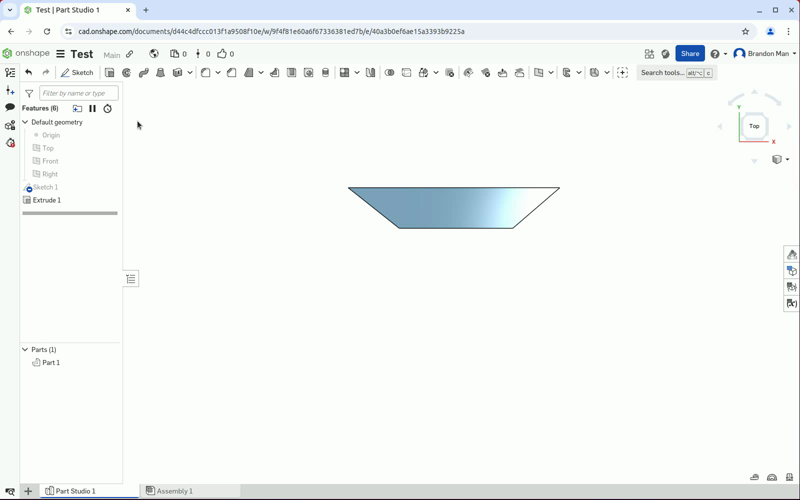
mouse_move(73, 189)
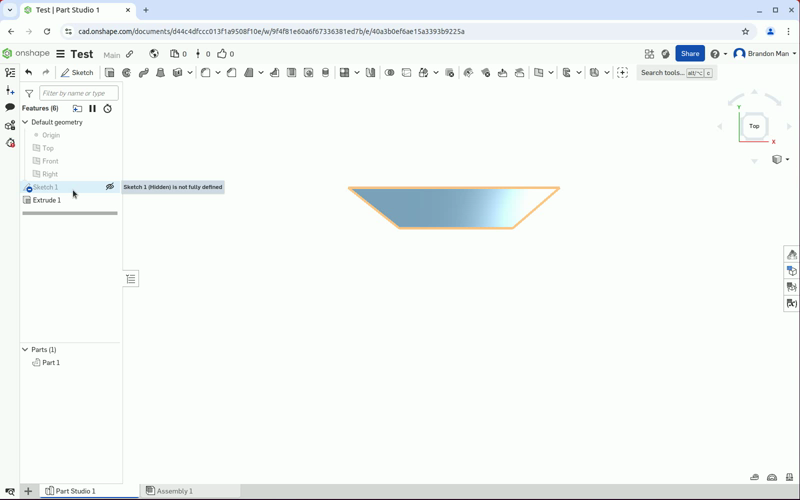
click(73, 189)
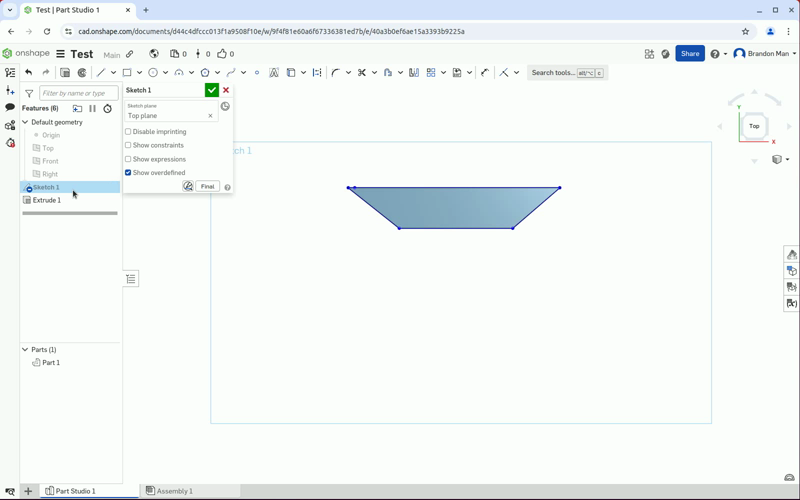
mouse_move(229, 92)
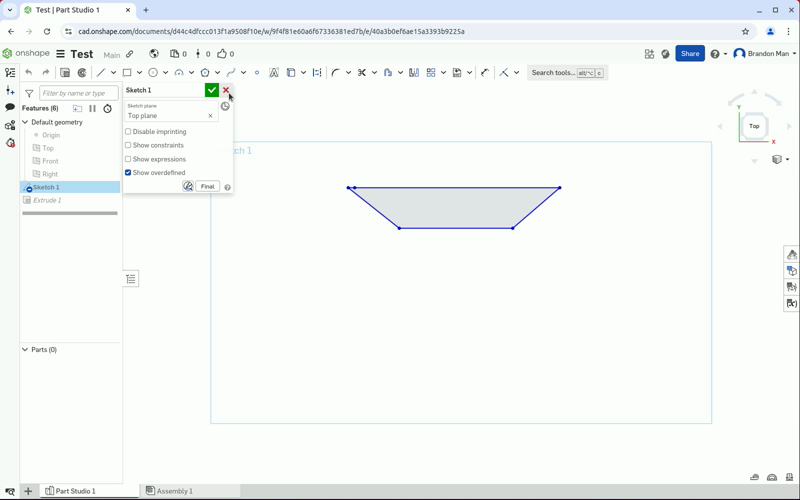
click(229, 92)
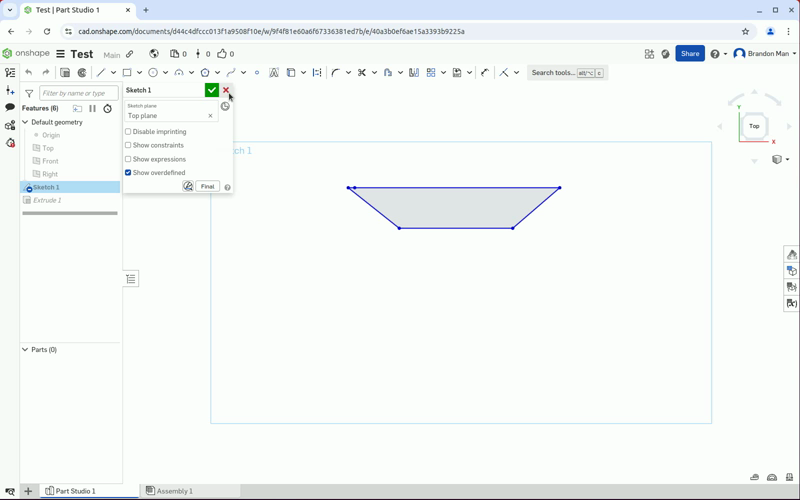
key(shift+s)
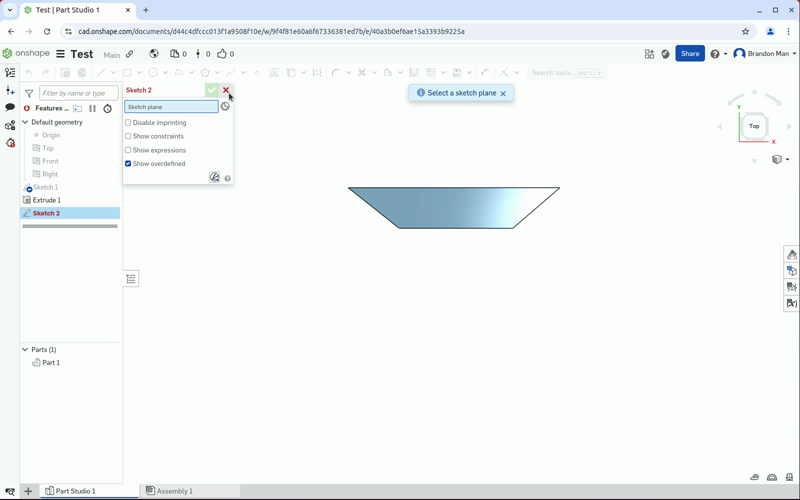
mouse_move(73, 150)
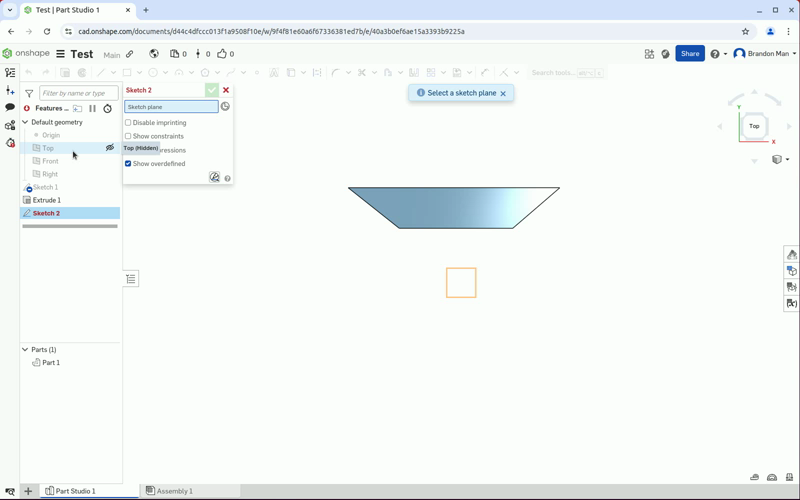
click(73, 150)
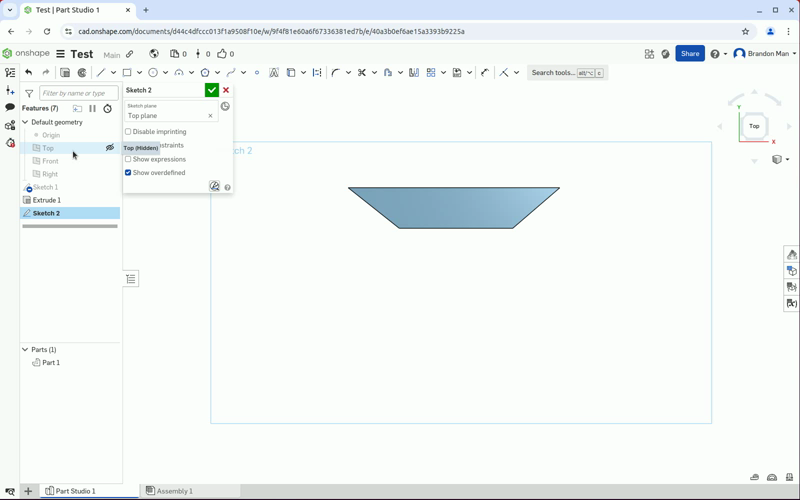
mouse_move(73, 352)
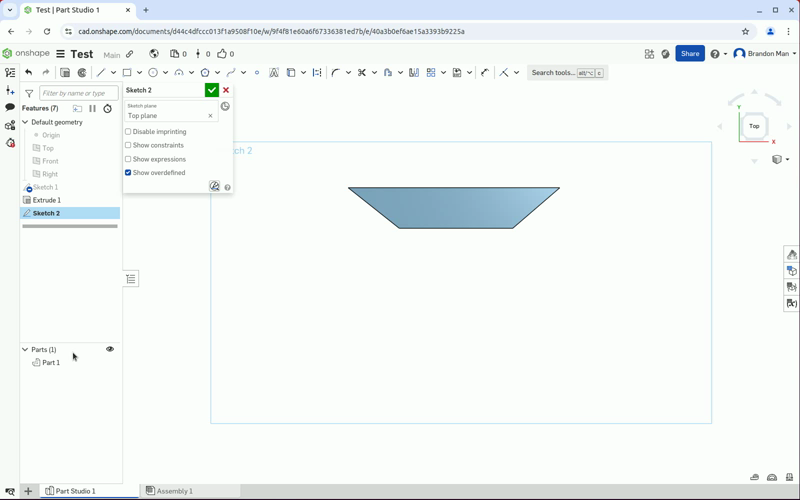
key(y)
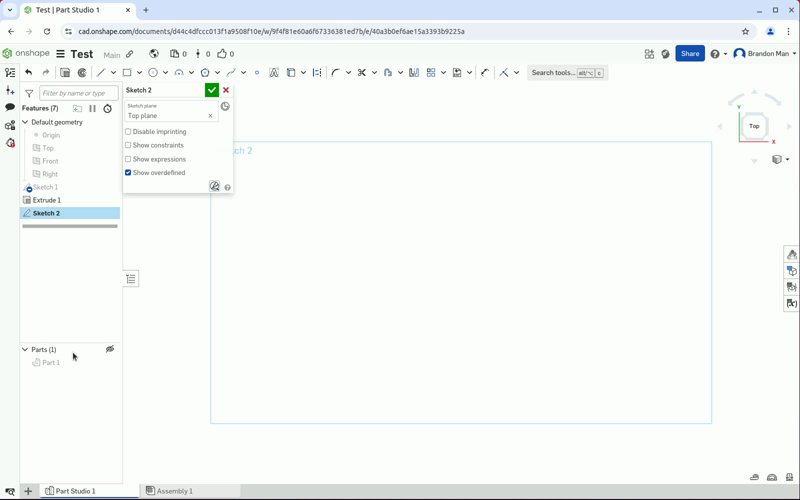
key(l)
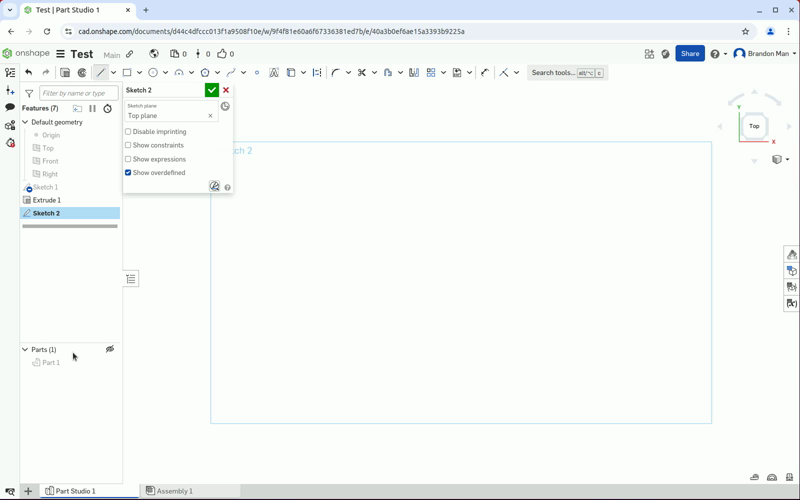
key_down(shift)
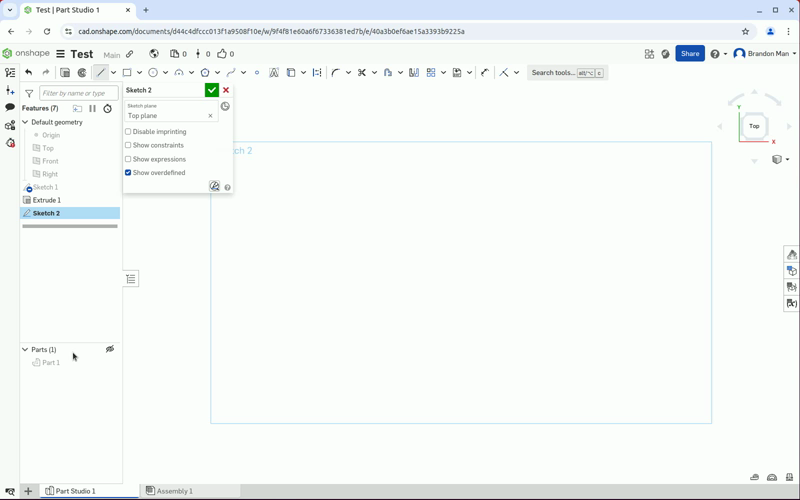
mouse_move(512, 347)
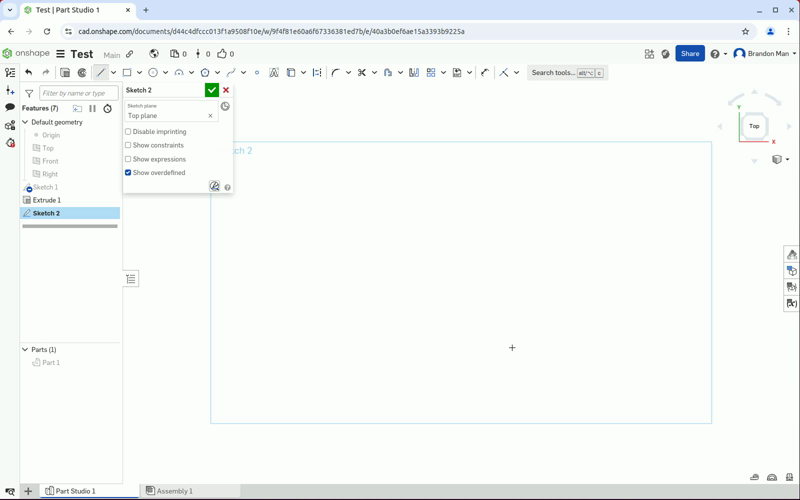
click(512, 347)
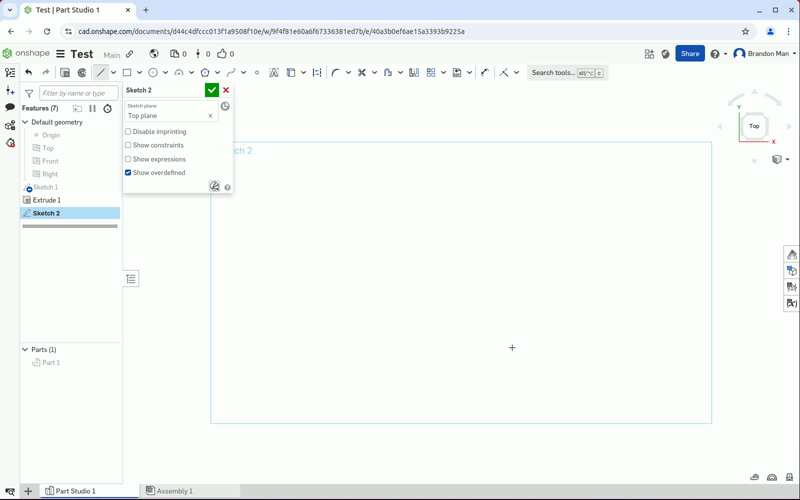
key_up(shift)
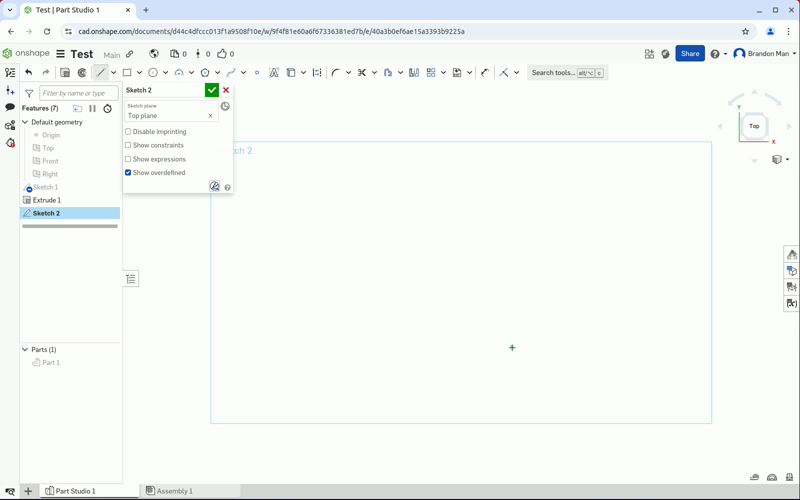
key_down(shift)
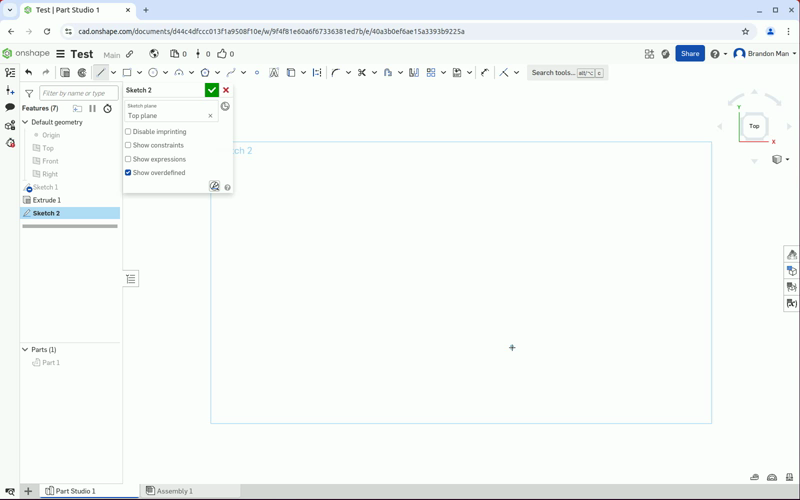
mouse_move(542, 347)
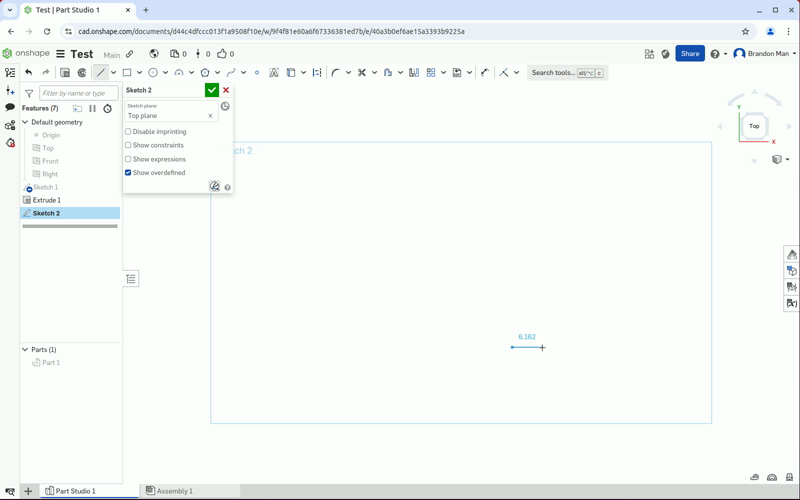
mouse_move(559, 384)
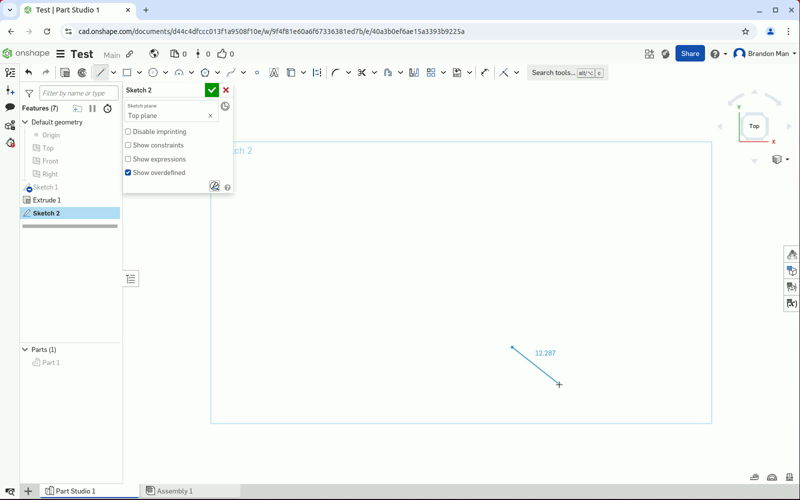
click(559, 384)
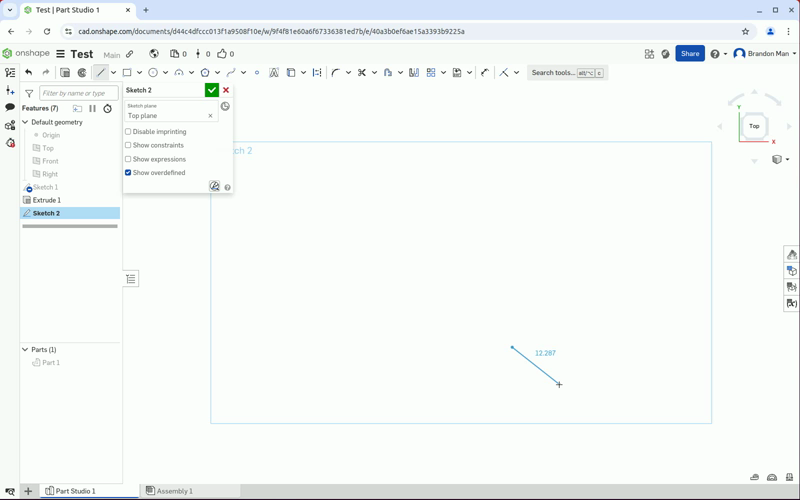
key_up(shift)
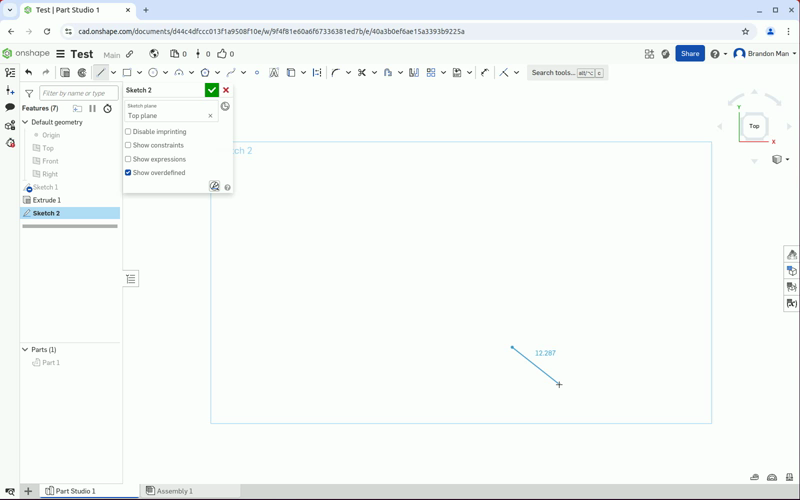
key_down(shift)
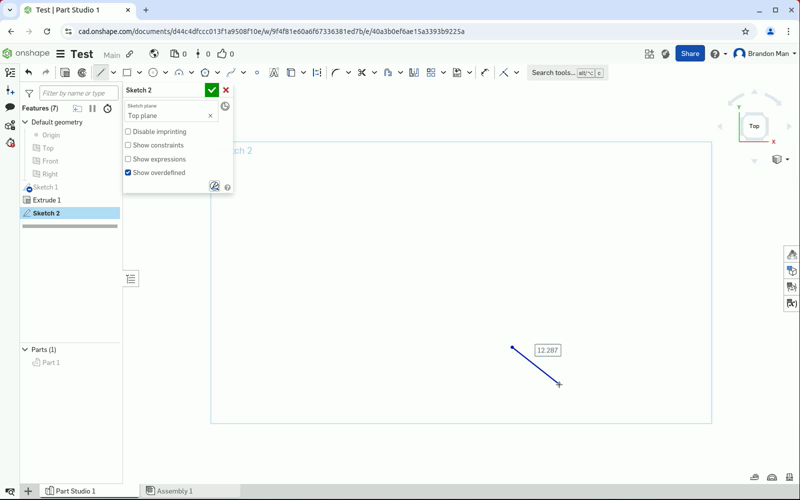
mouse_move(559, 188)
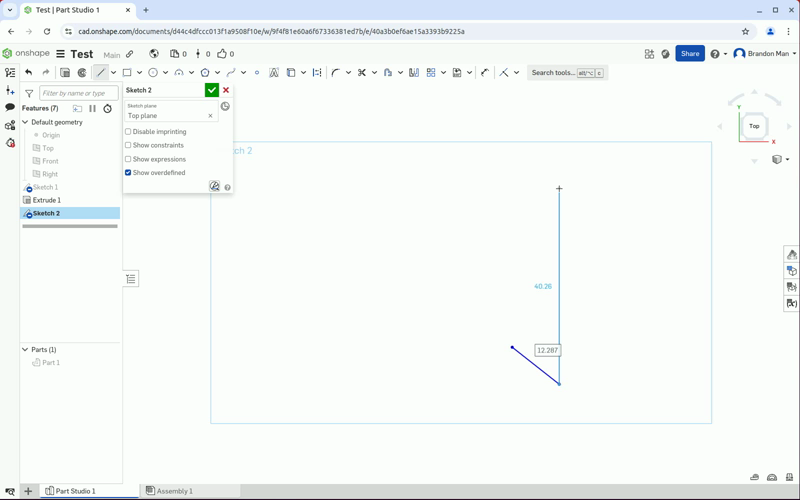
click(559, 188)
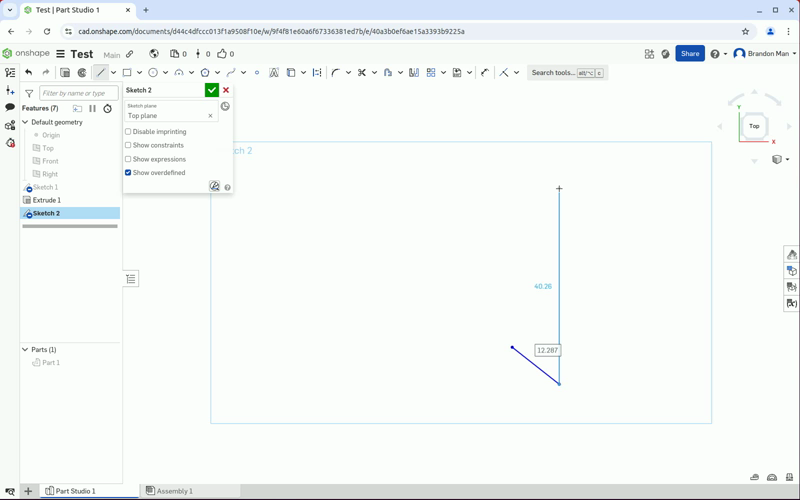
key_up(shift)
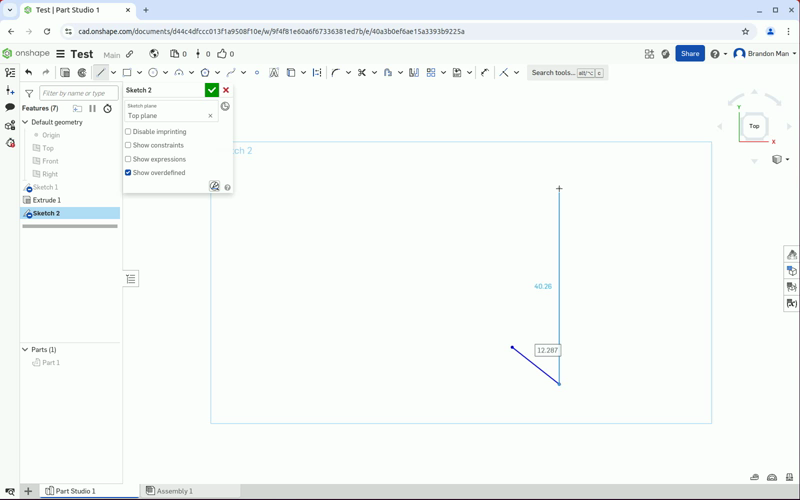
key_down(shift)
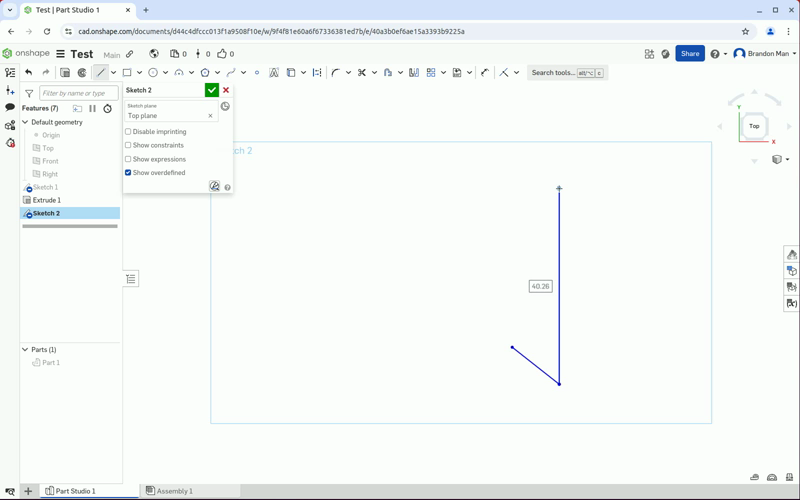
mouse_move(512, 227)
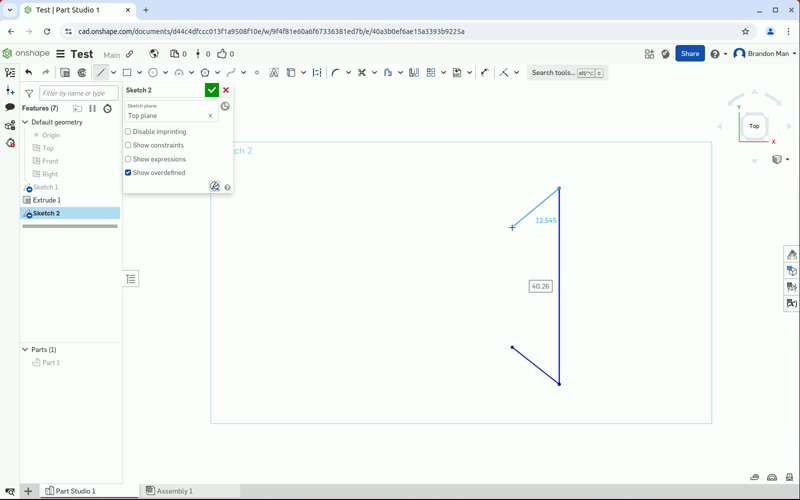
click(512, 227)
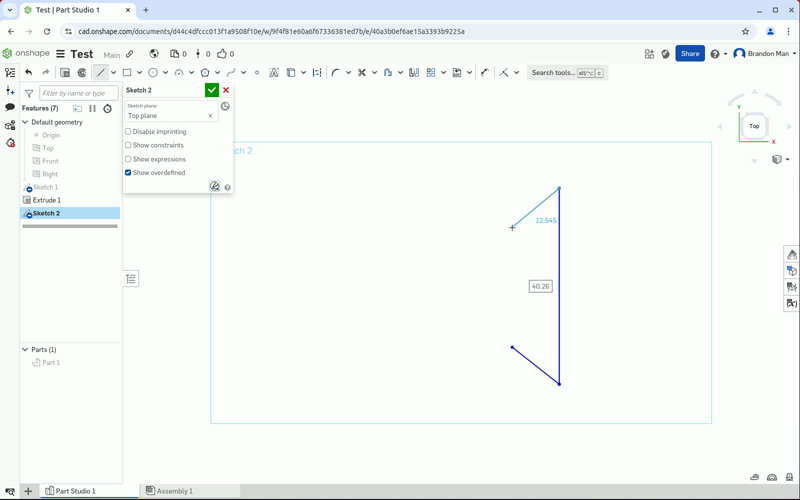
key_up(shift)
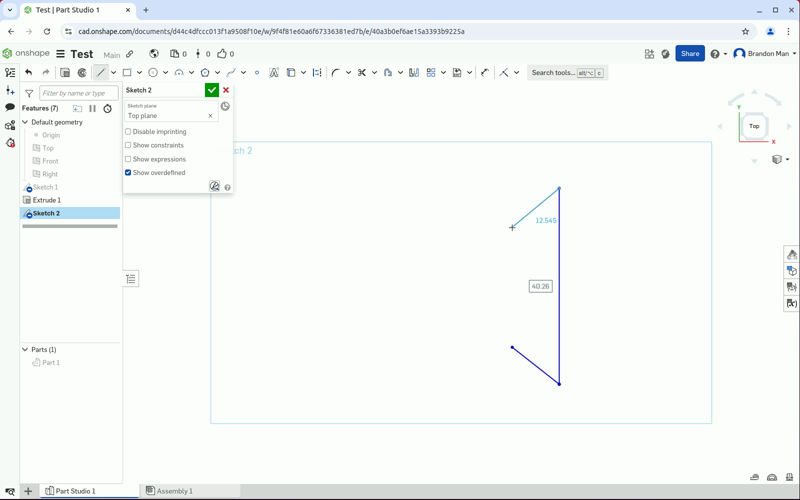
key_down(shift)
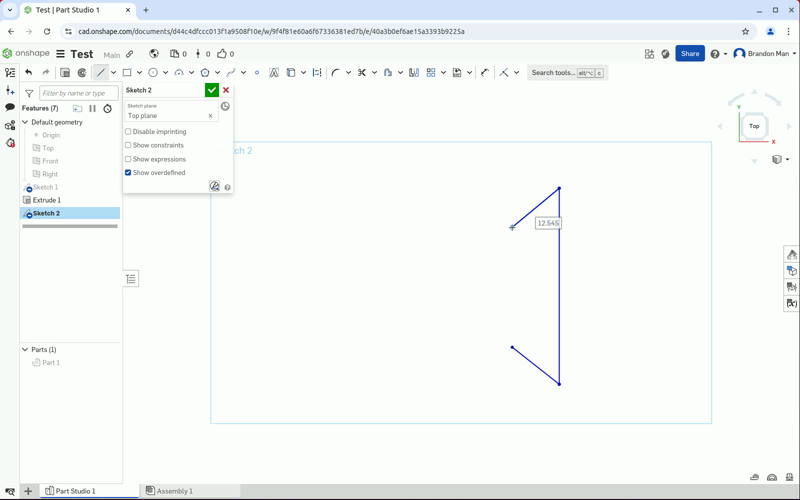
mouse_move(512, 347)
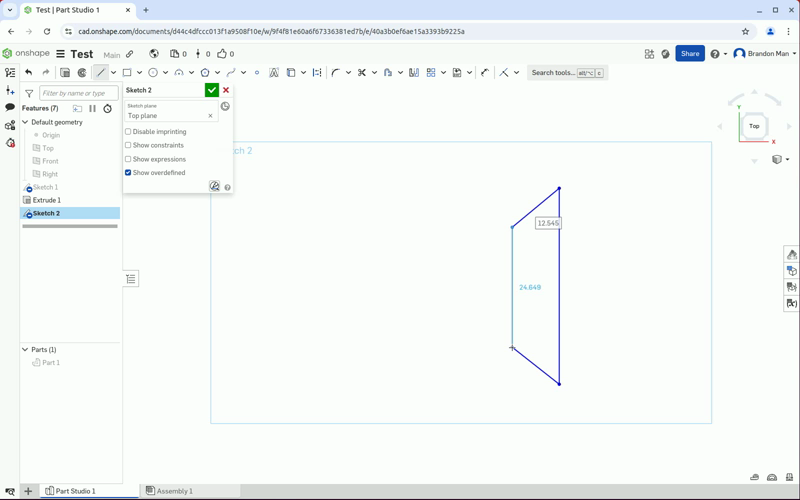
key_up(shift)
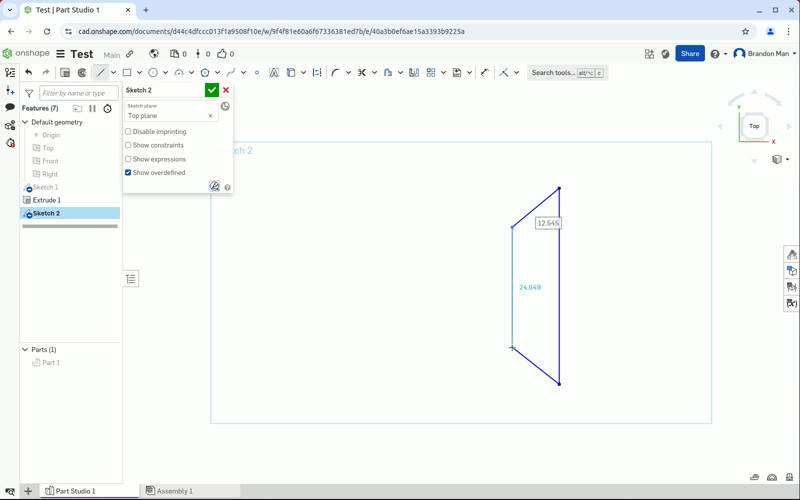
click(512, 347)
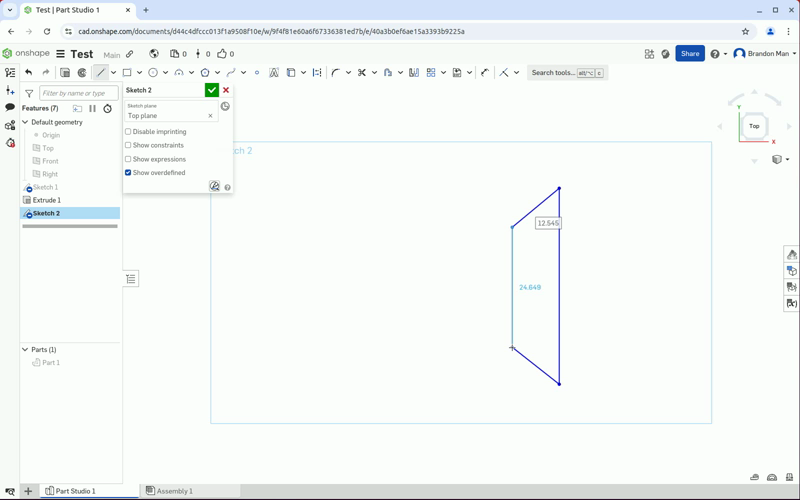
key(esc)
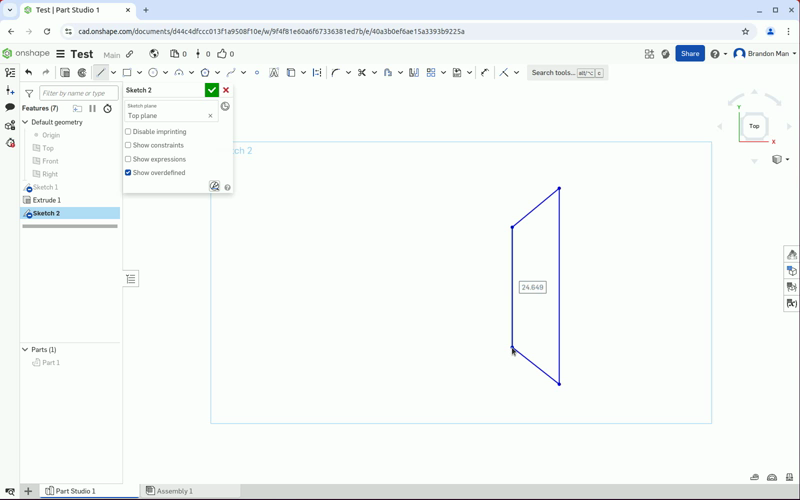
mouse_move(553, 355)
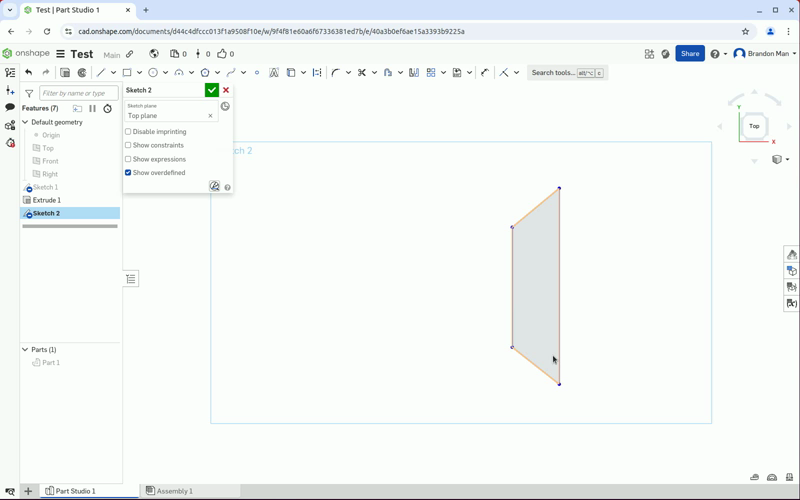
click(553, 355)
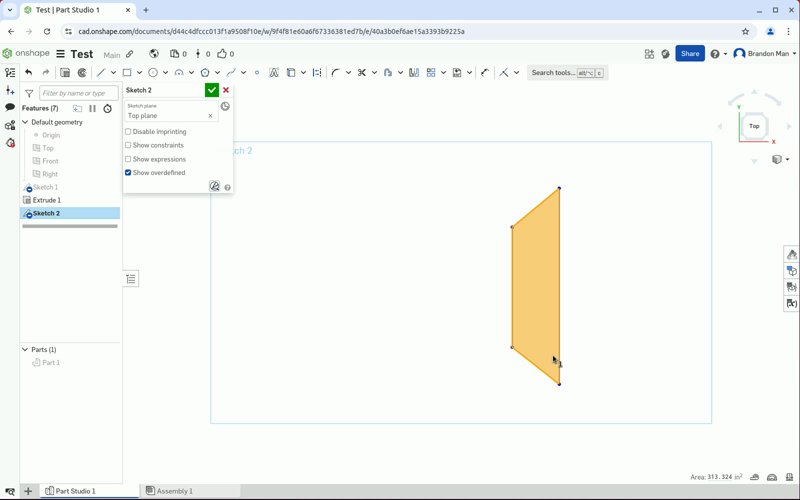
mouse_move(73, 352)
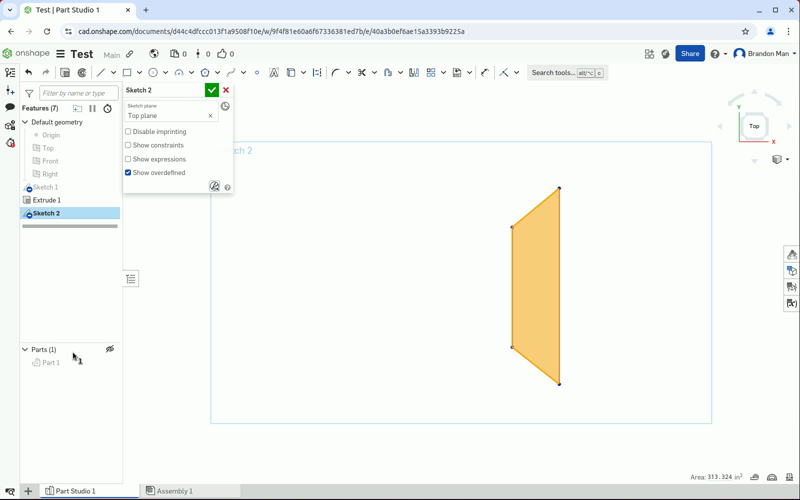
key(shift+y)
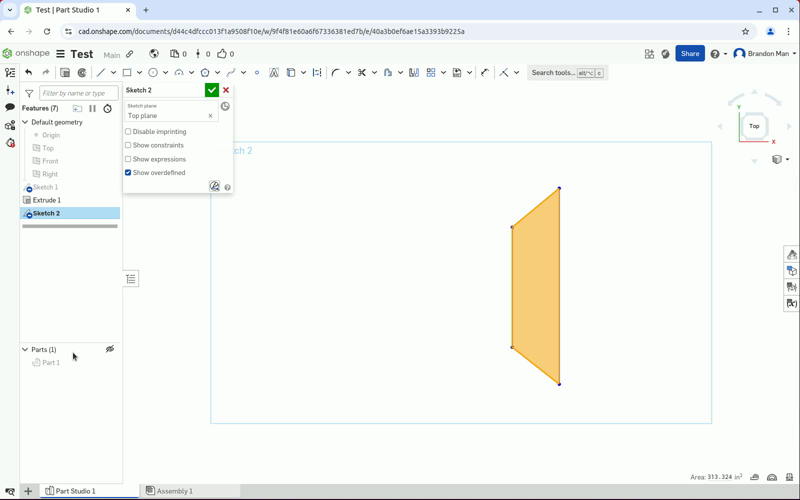
key(shift+e)
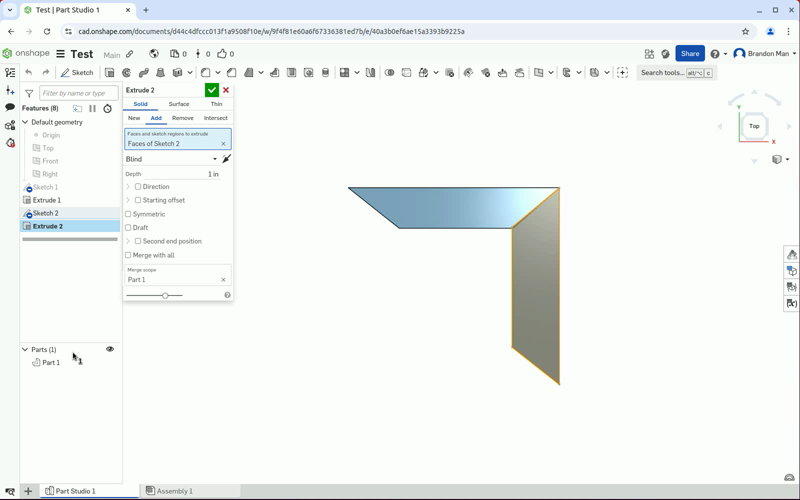
mouse_move(143, 106)
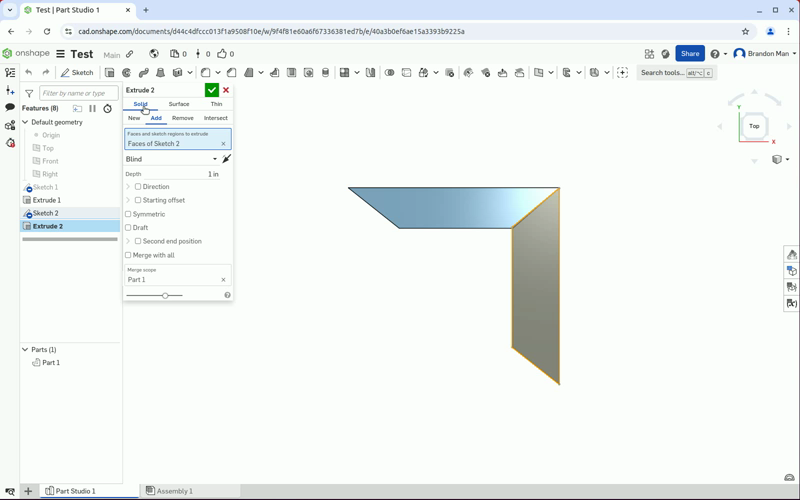
click(143, 106)
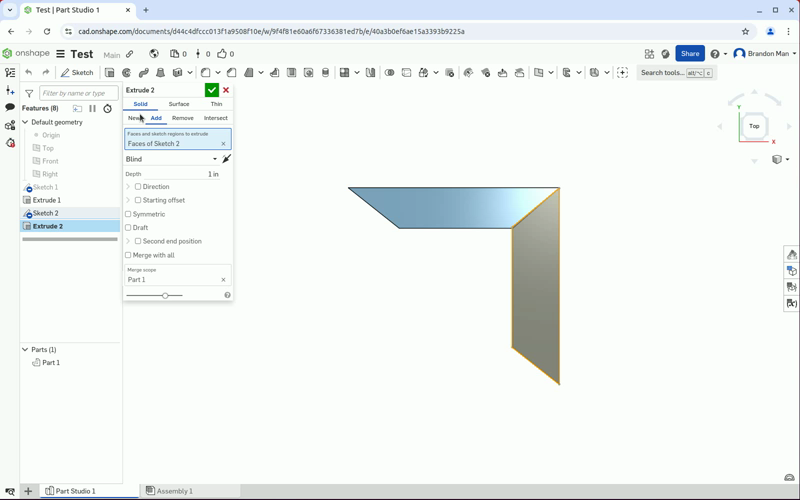
mouse_move(137, 120)
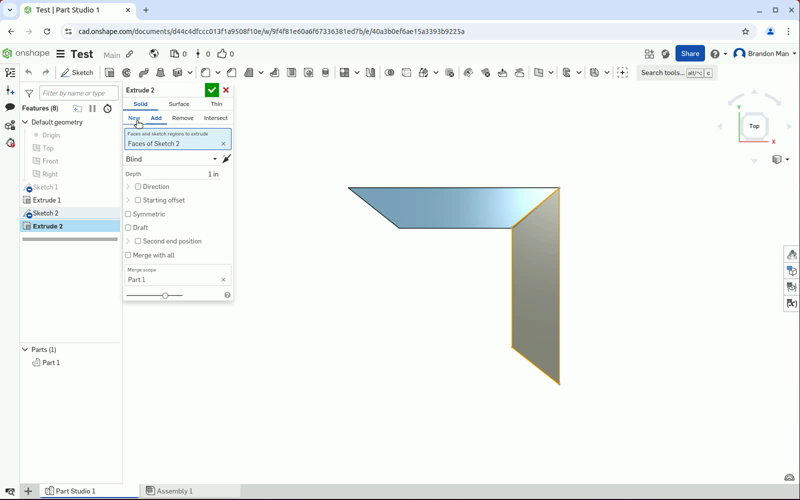
click(137, 120)
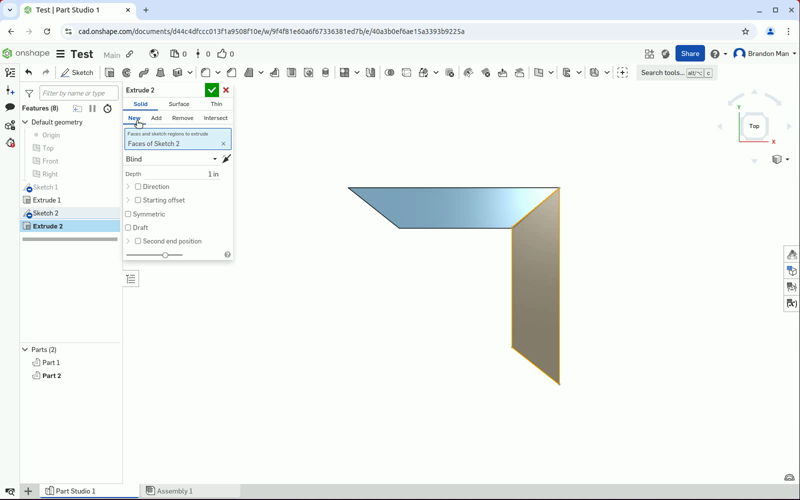
key(tab, 4)
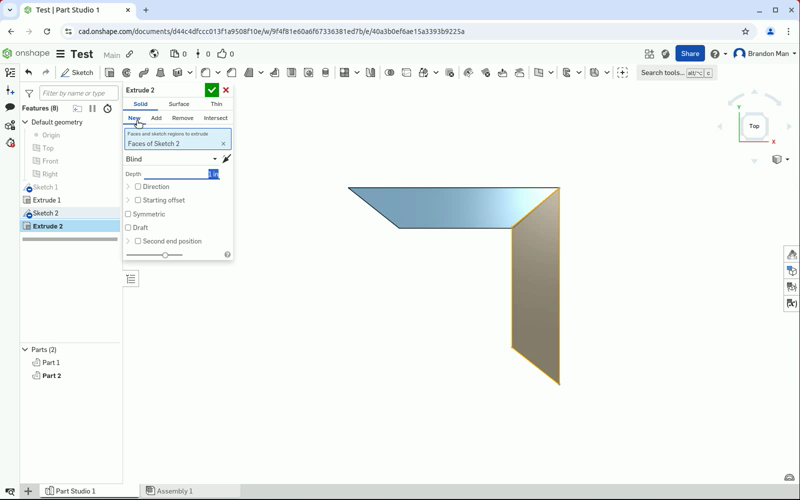
text(13.721)
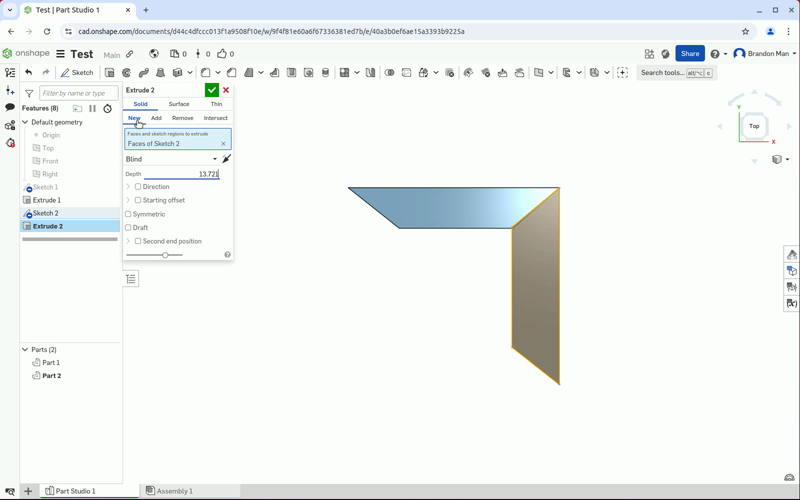
key(enter)
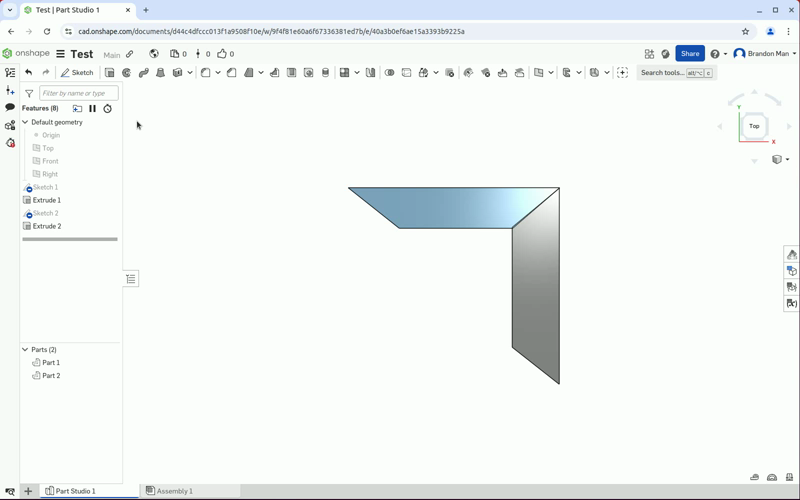
key(shift+h)
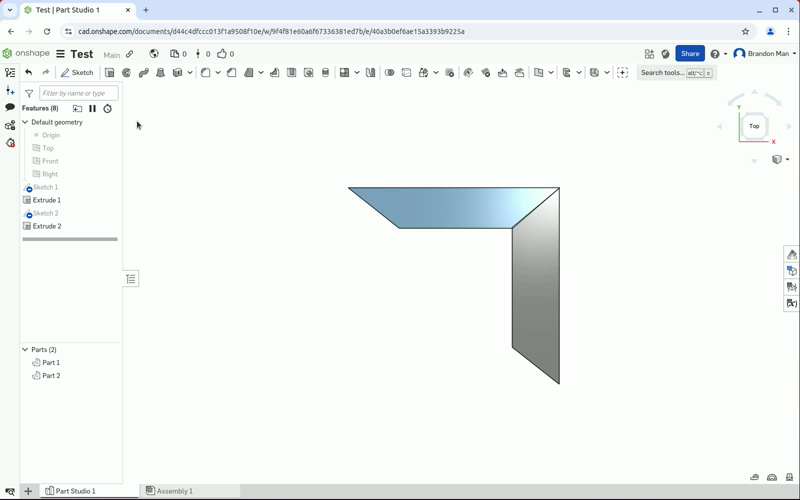
key(shift+h)
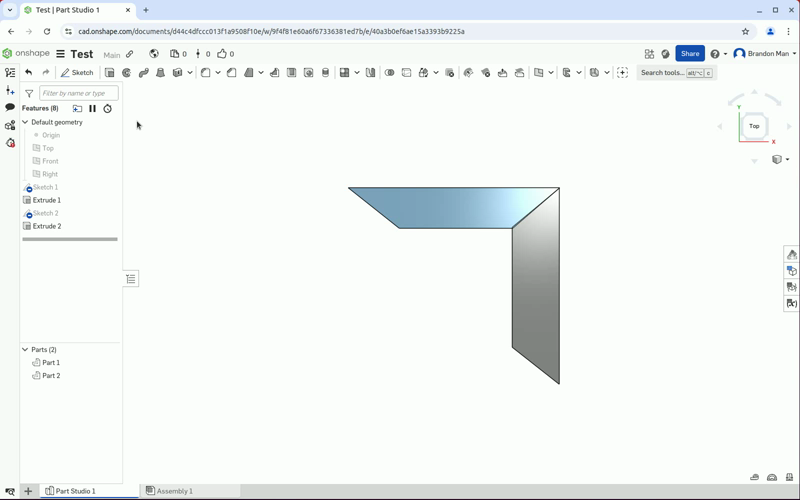
mouse_move(73, 189)
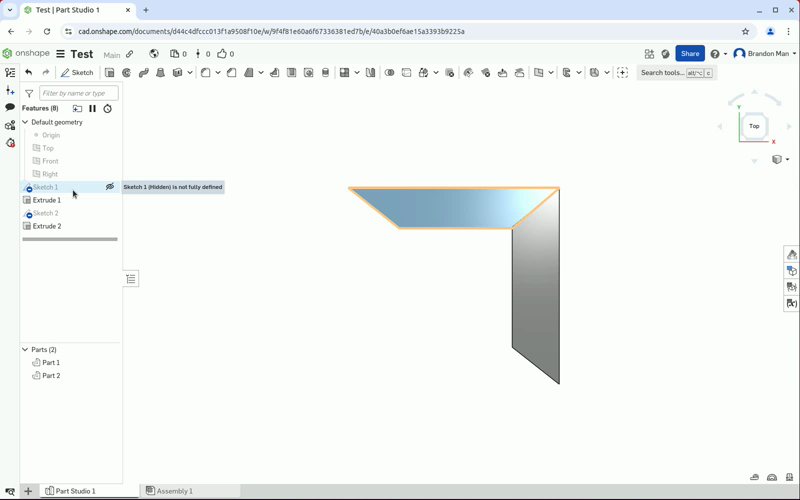
click(73, 189)
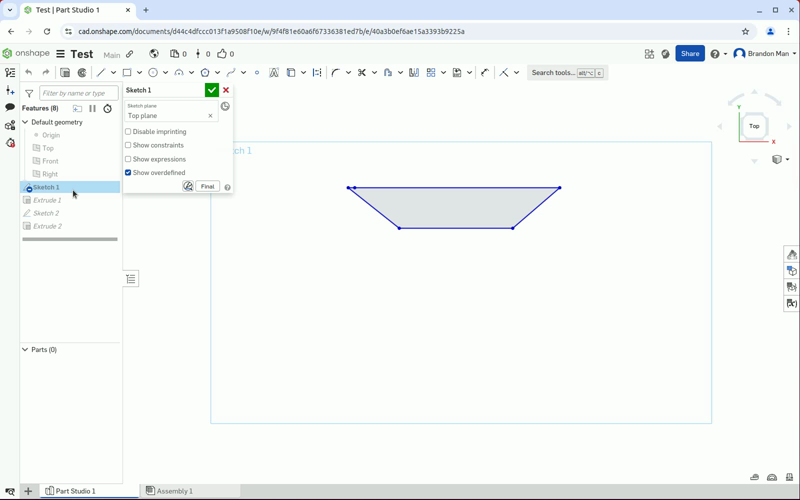
mouse_move(229, 92)
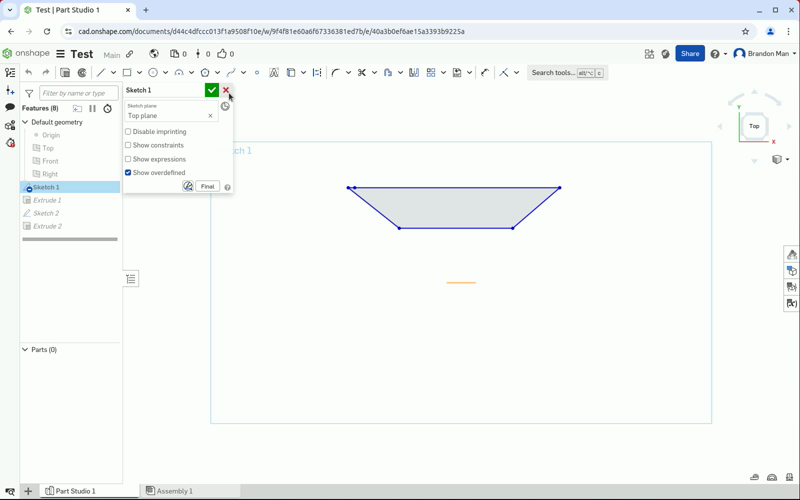
click(229, 92)
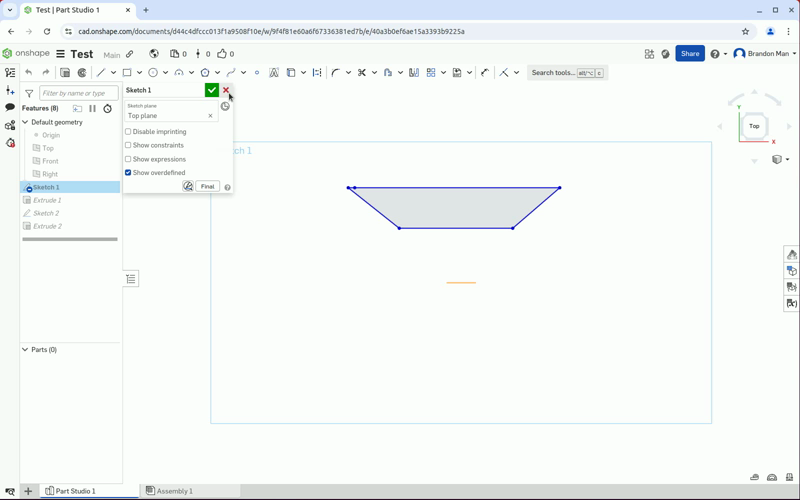
key(shift+s)
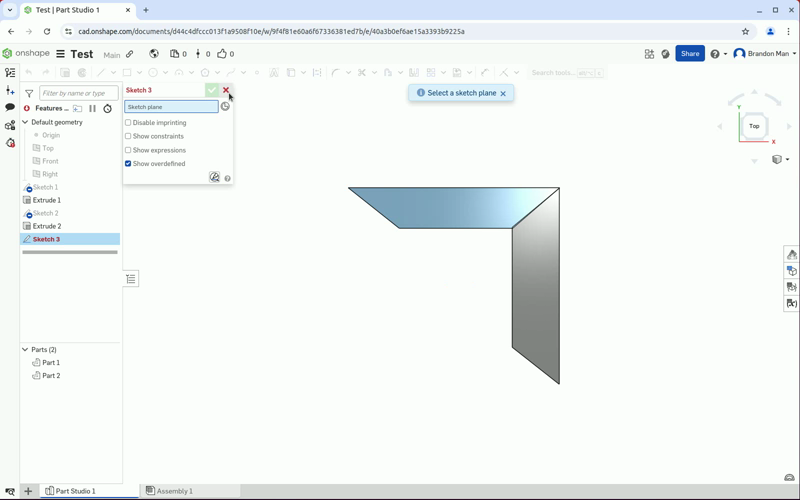
mouse_move(73, 150)
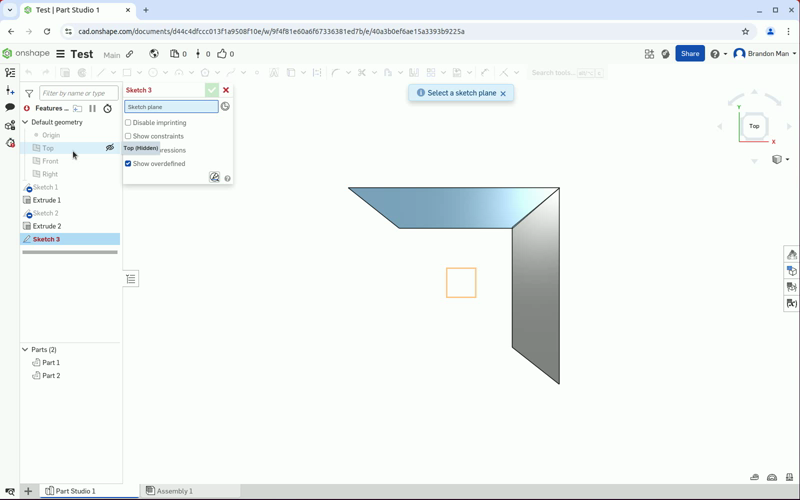
click(73, 150)
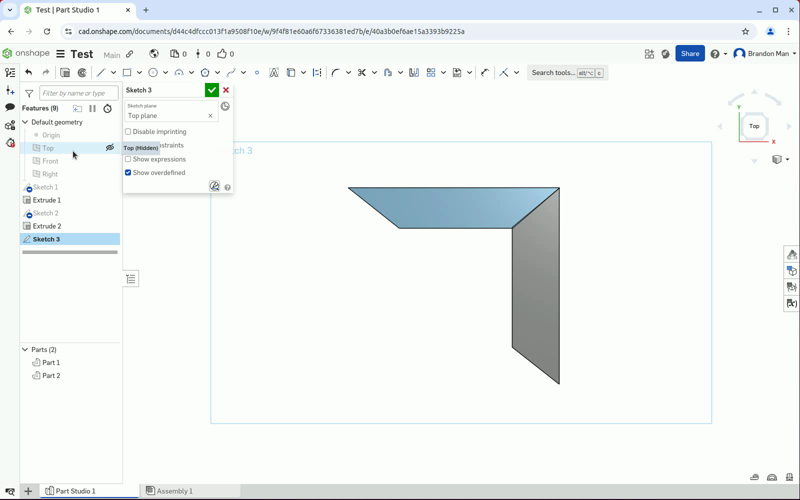
mouse_move(73, 352)
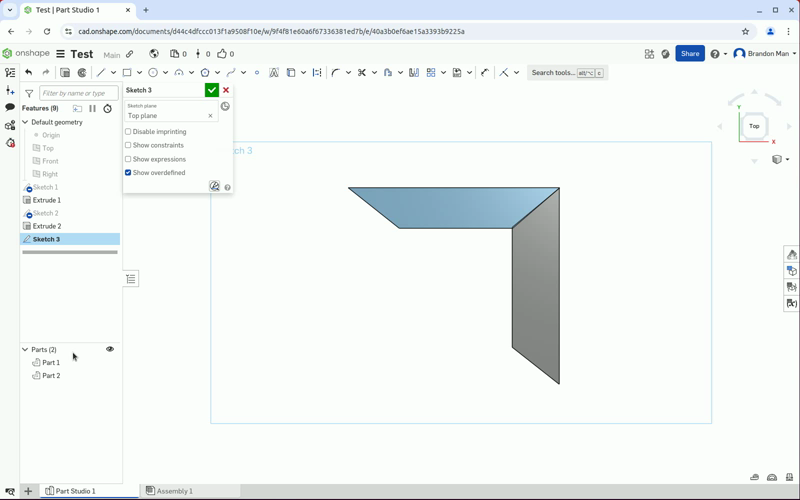
key(y)
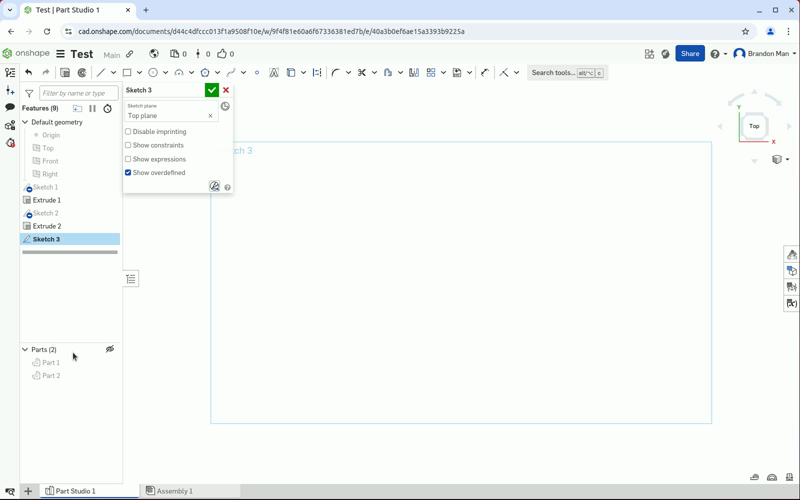
key(l)
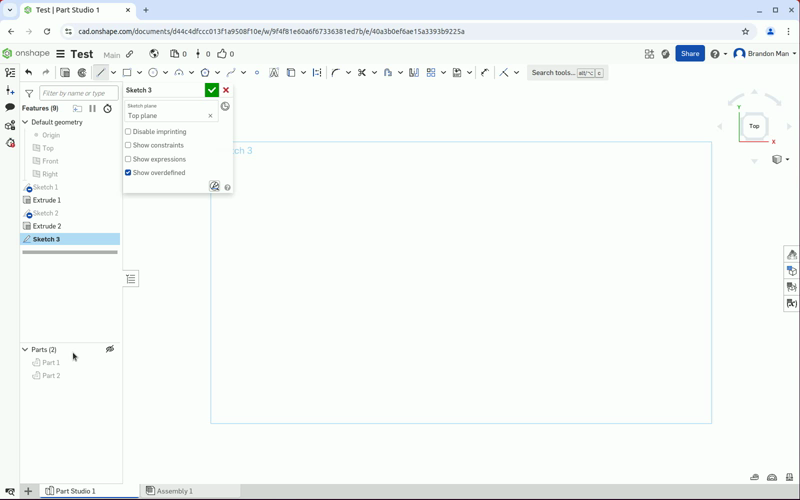
key_down(shift)
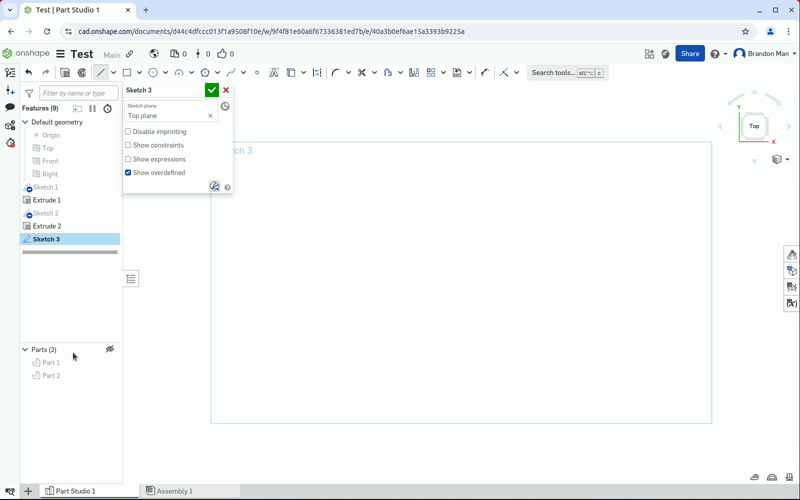
mouse_move(348, 384)
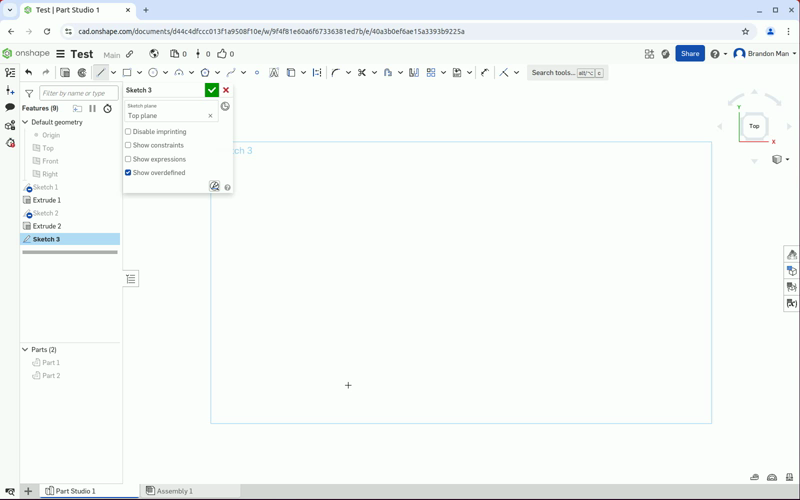
click(348, 384)
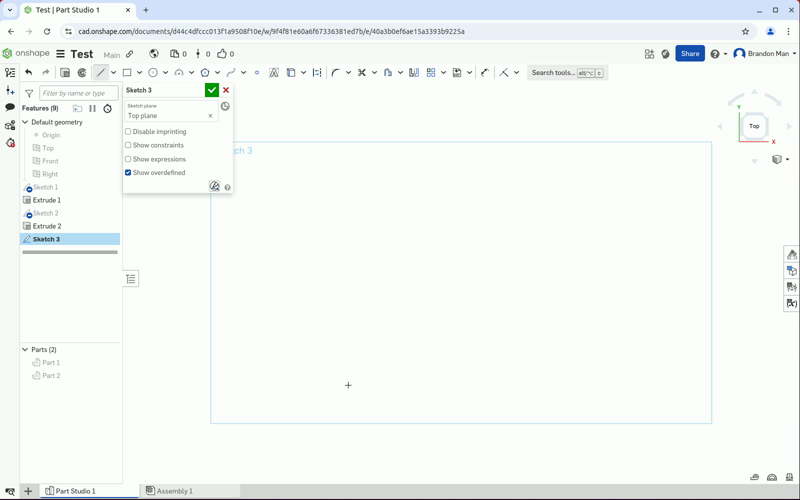
key_up(shift)
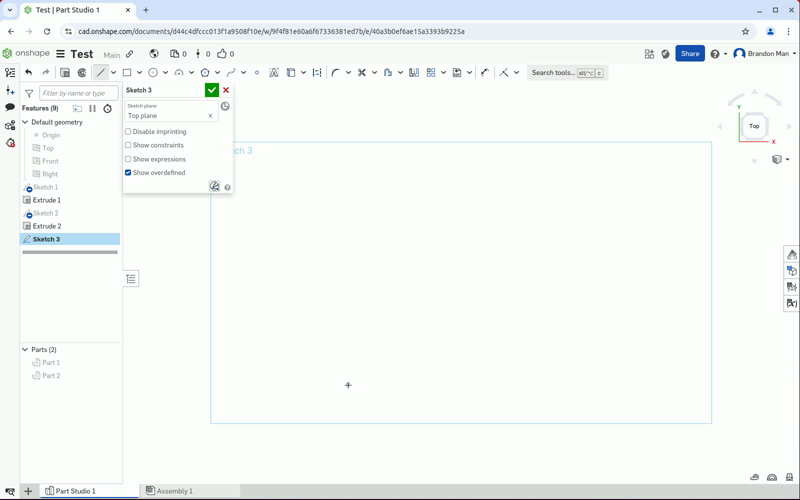
key_down(shift)
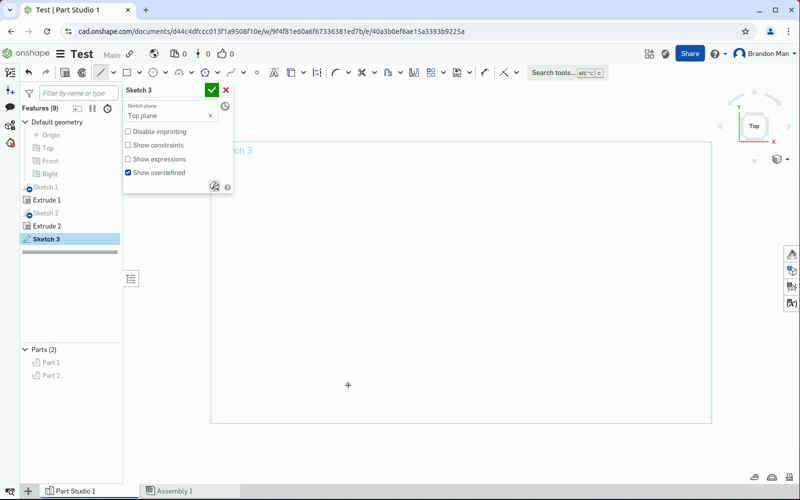
mouse_move(559, 384)
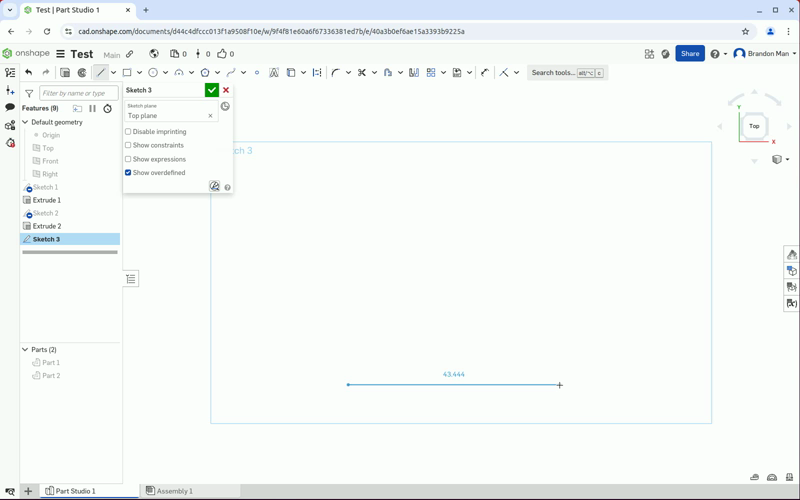
click(559, 384)
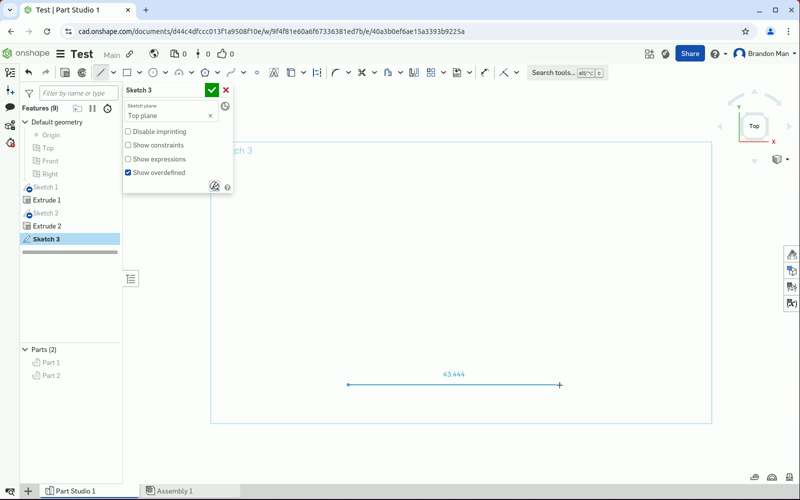
key_up(shift)
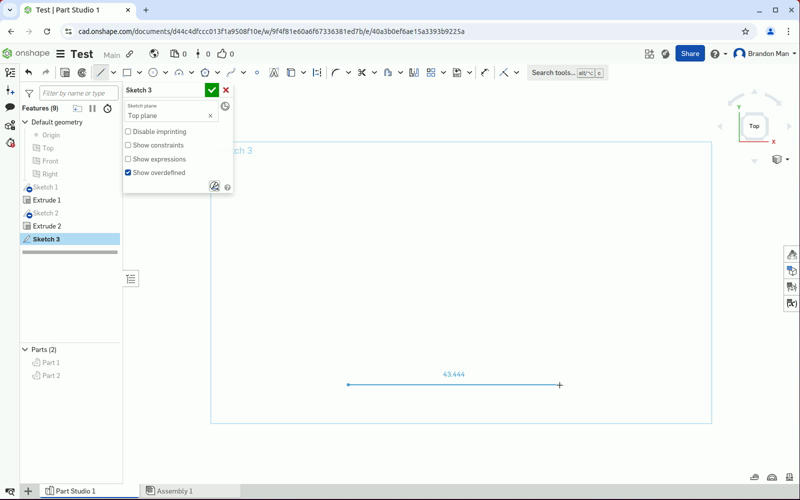
key_down(shift)
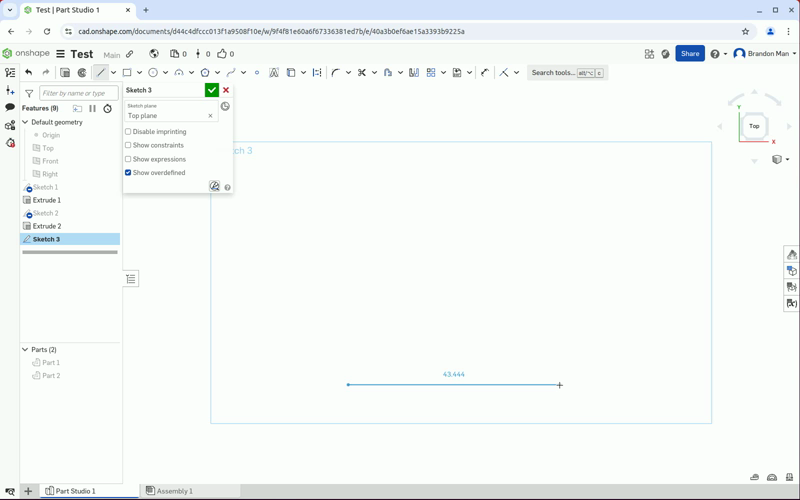
mouse_move(512, 347)
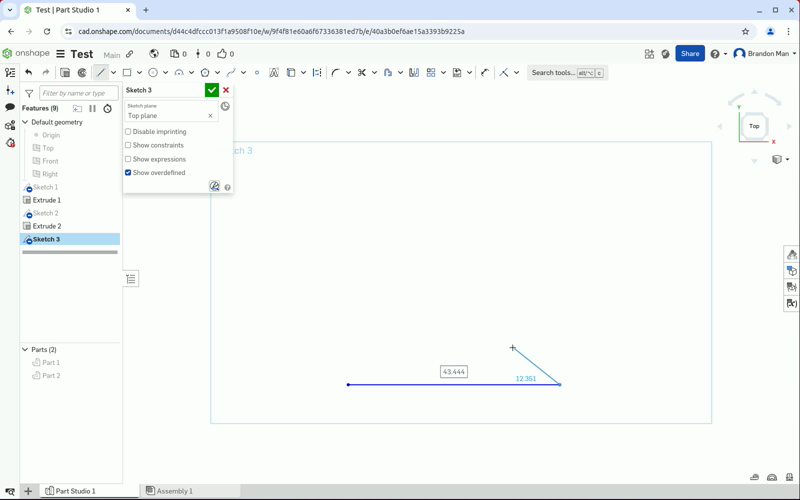
click(512, 347)
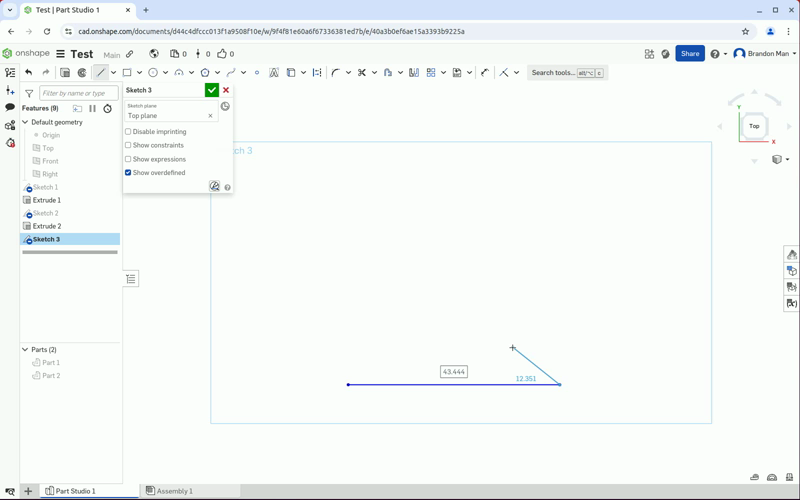
key_up(shift)
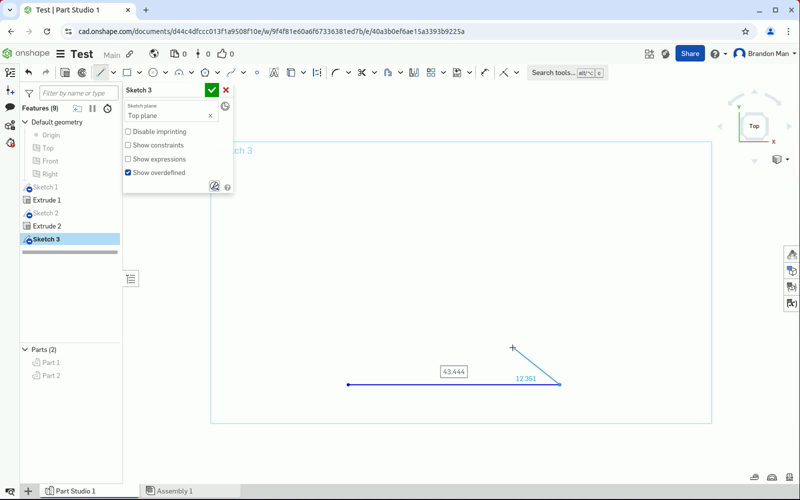
key_down(shift)
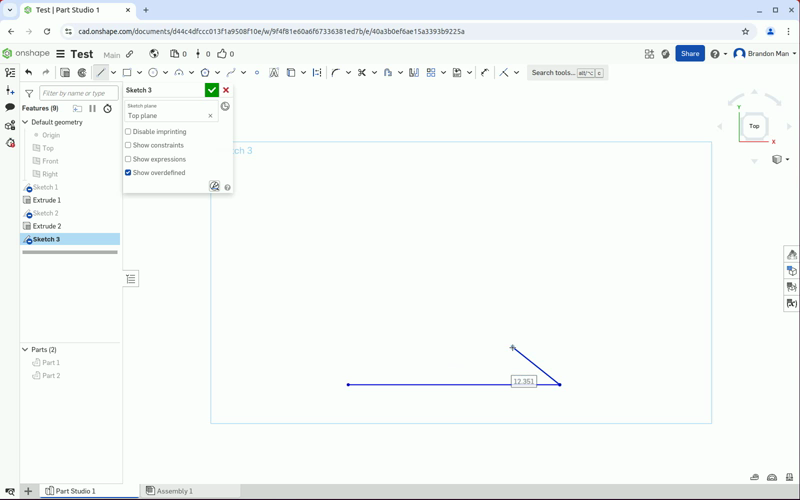
mouse_move(399, 347)
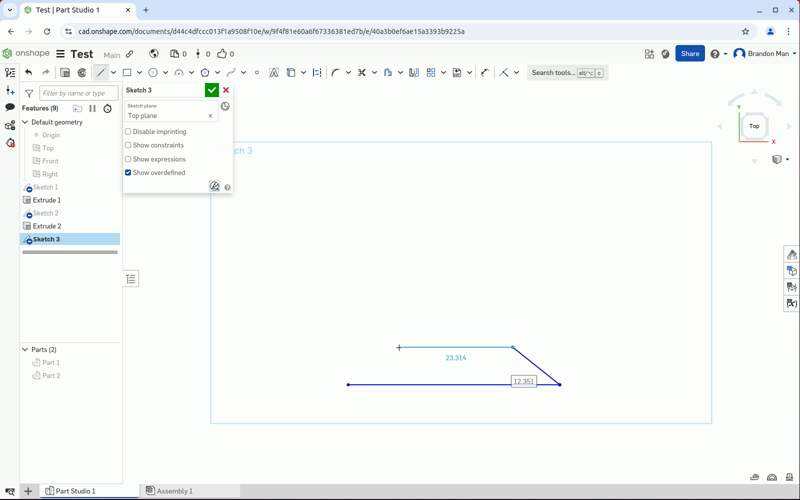
click(399, 347)
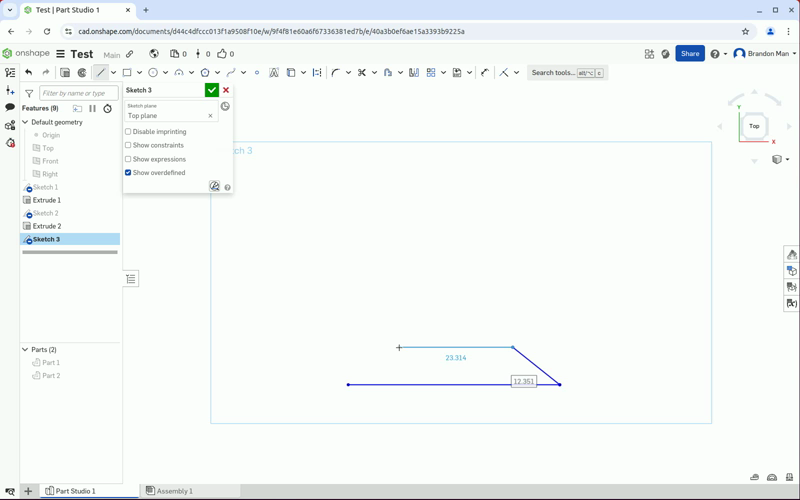
key_up(shift)
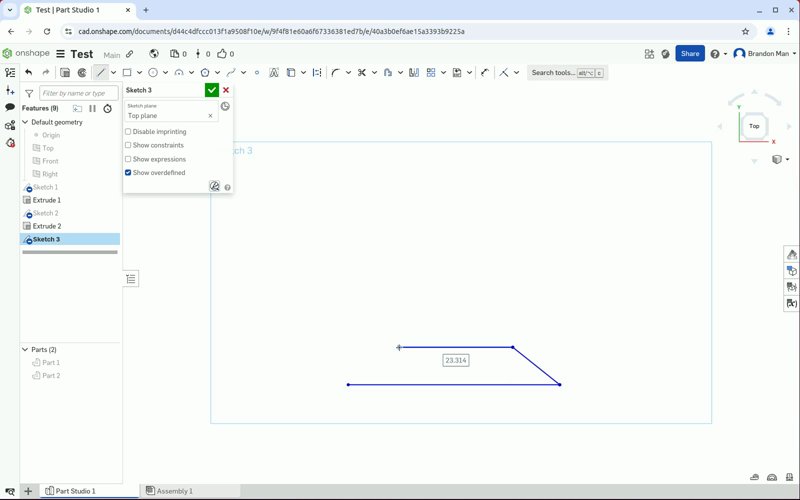
key_down(shift)
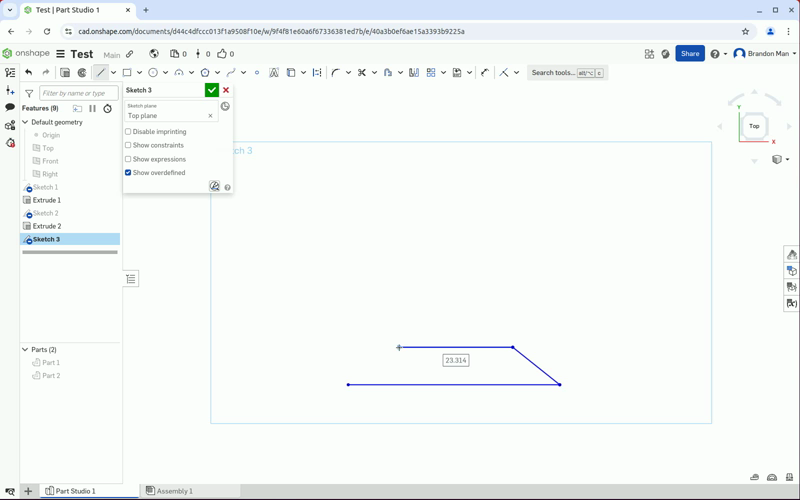
mouse_move(348, 384)
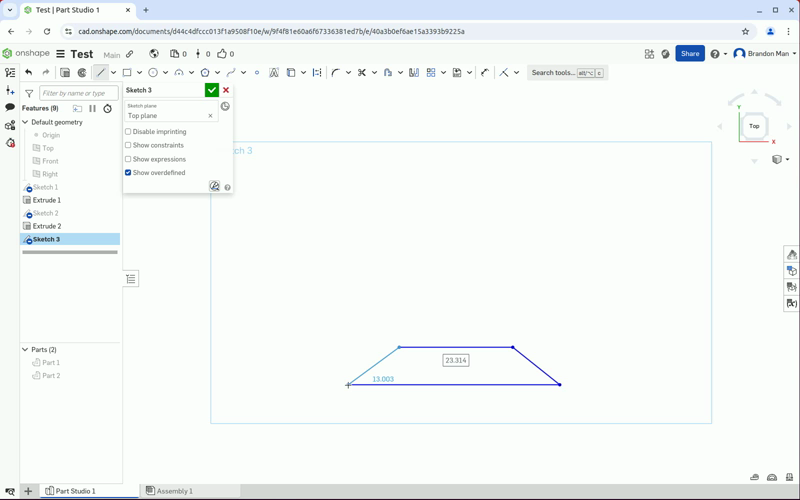
key_up(shift)
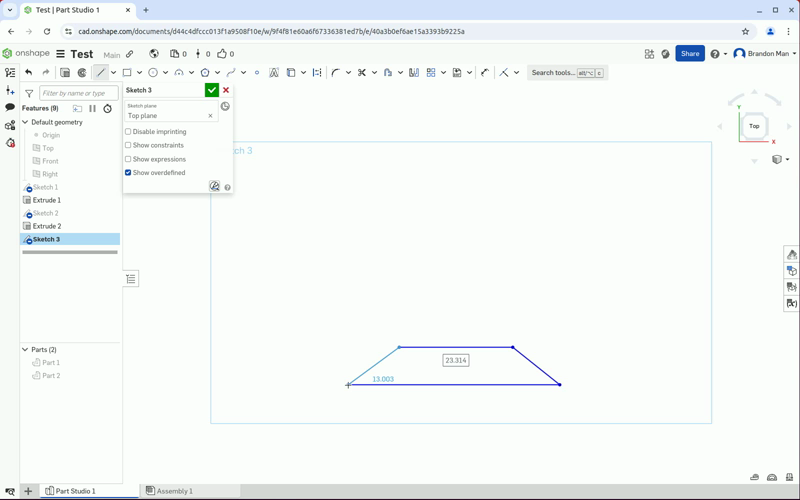
click(348, 384)
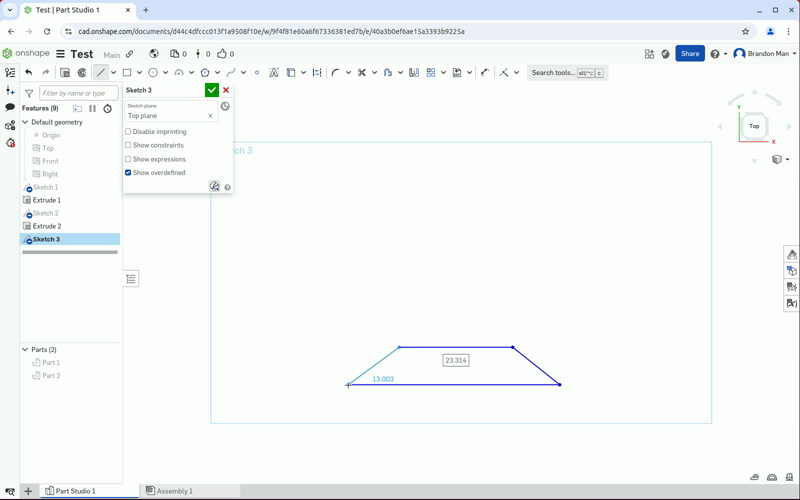
key(esc)
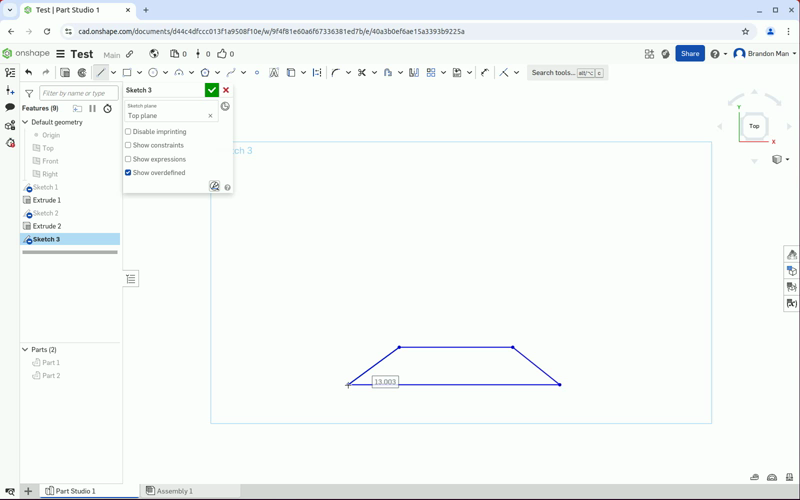
mouse_move(531, 372)
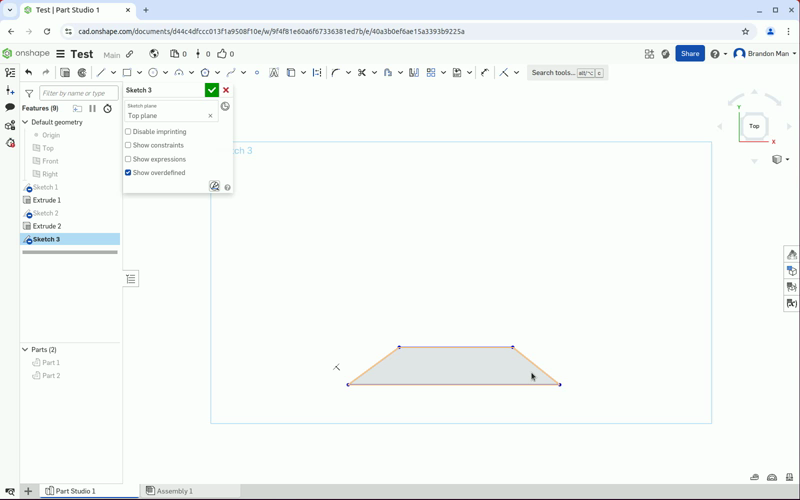
click(531, 372)
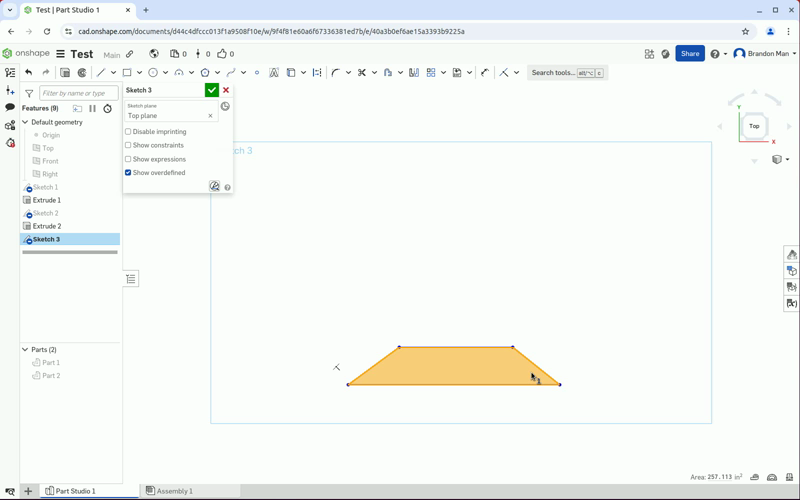
mouse_move(73, 352)
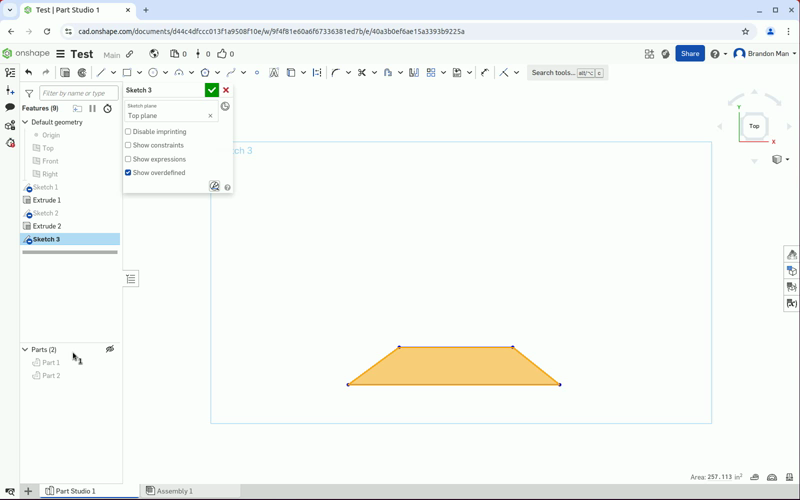
key(shift+y)
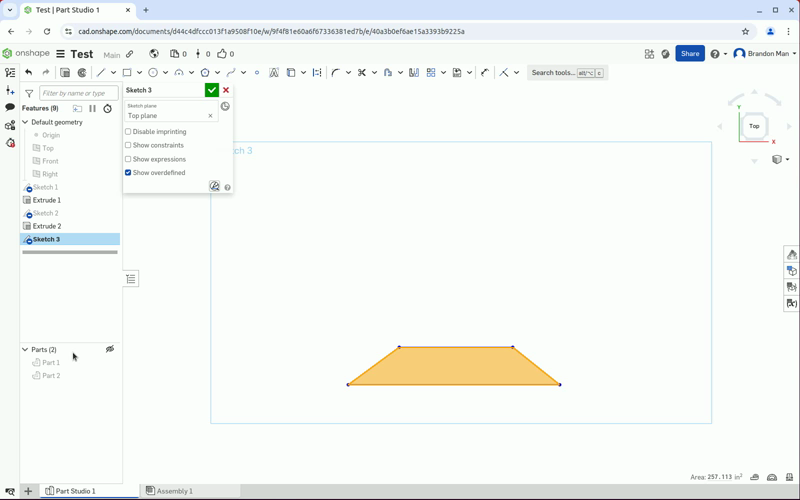
key(shift+e)
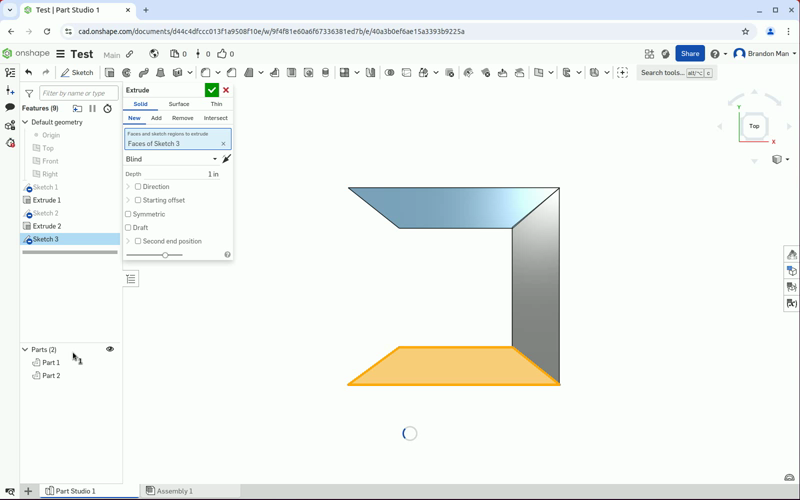
mouse_move(143, 106)
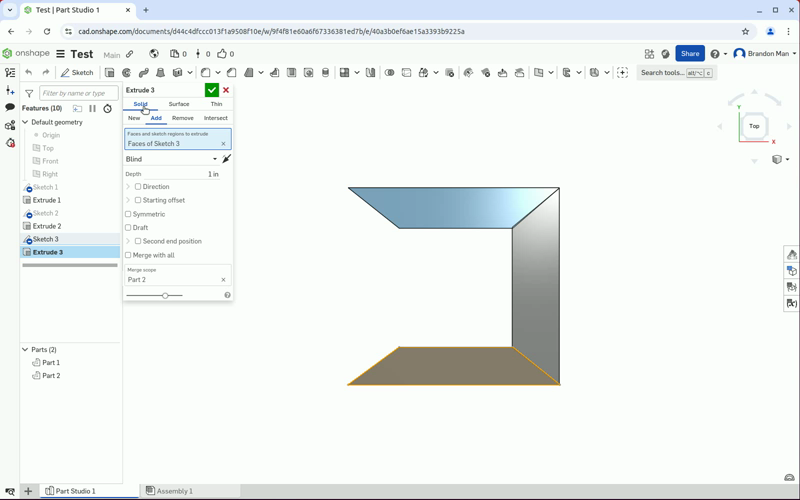
click(143, 106)
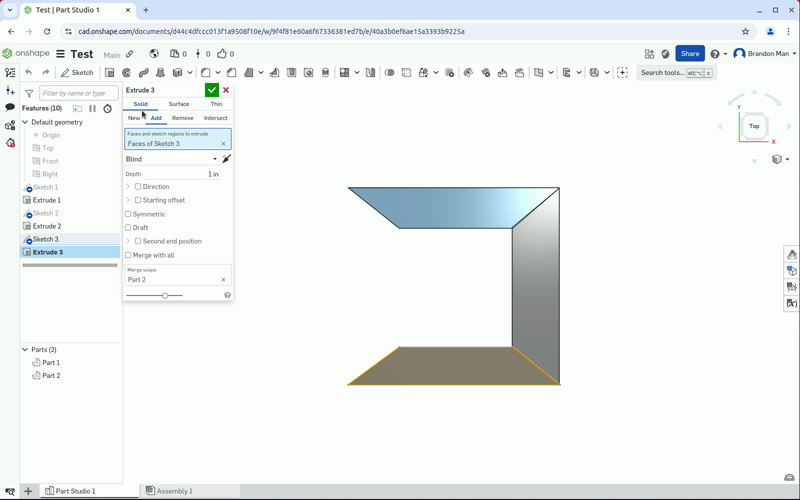
mouse_move(137, 120)
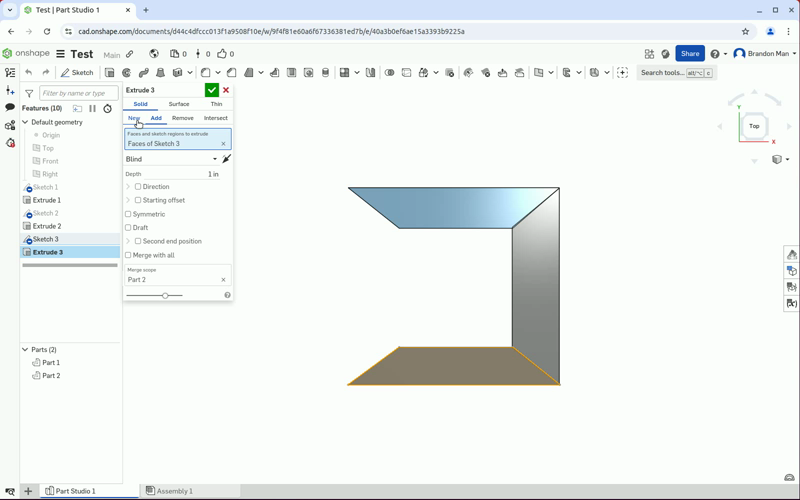
click(137, 120)
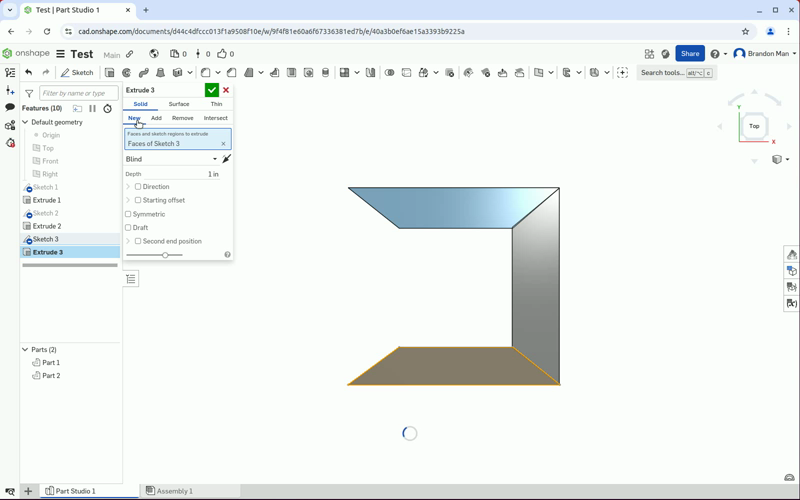
key(tab, 4)
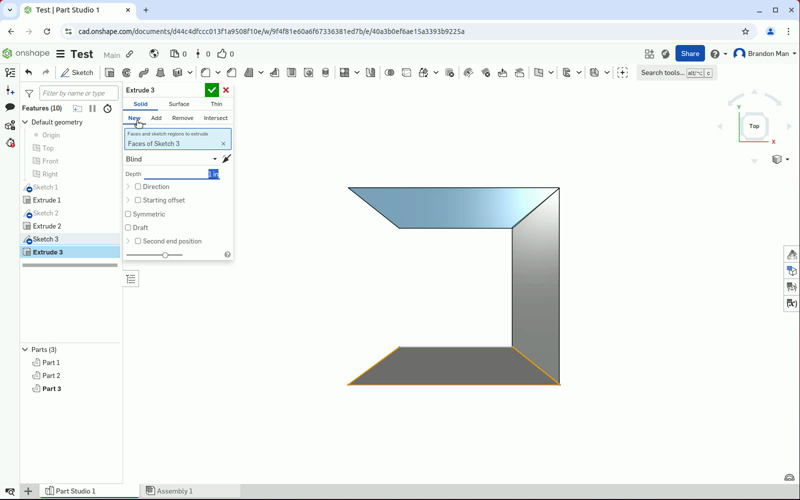
text(13.721)
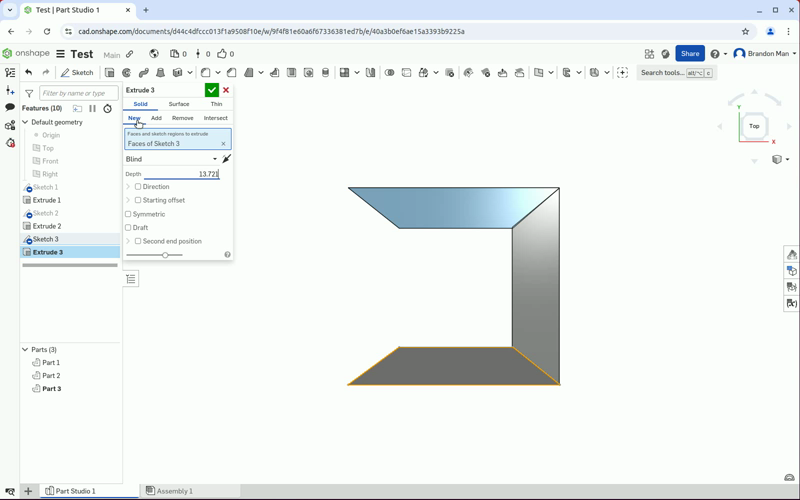
key(enter)
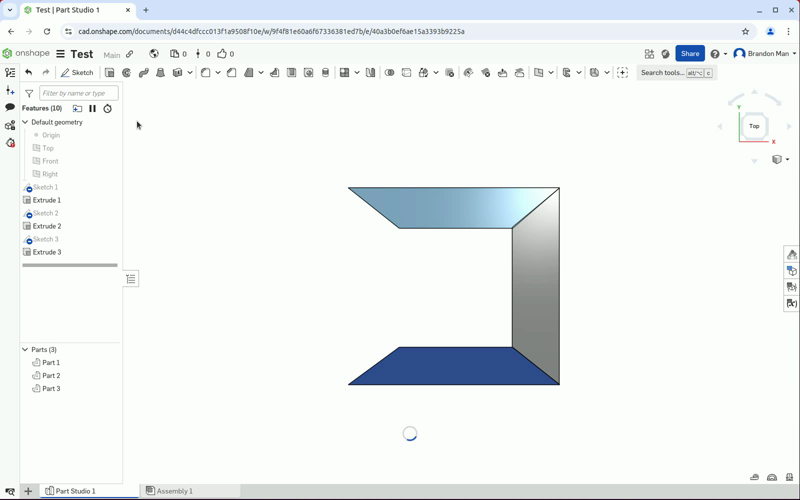
key(shift+h)
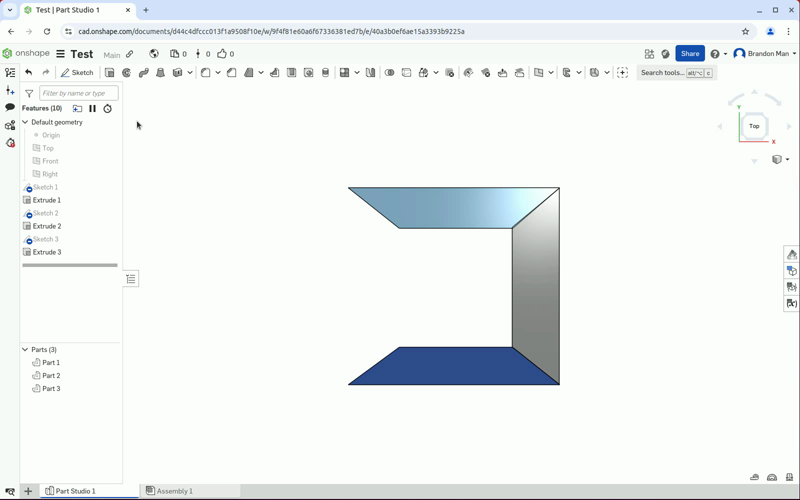
key(shift+h)
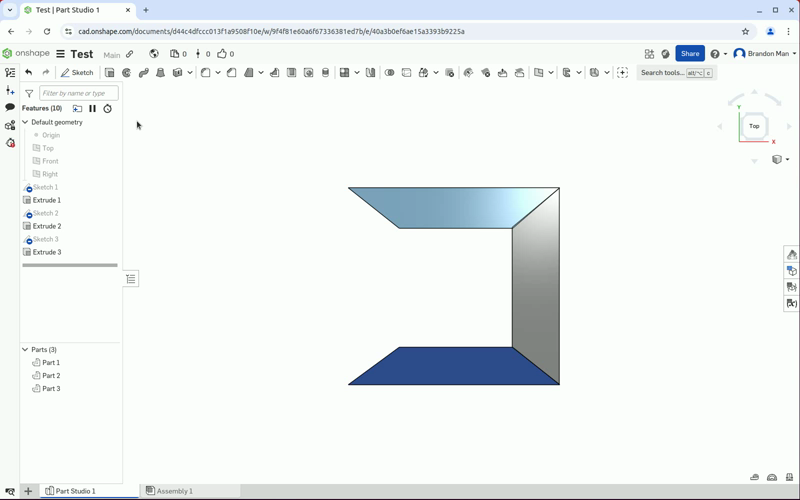
mouse_move(73, 189)
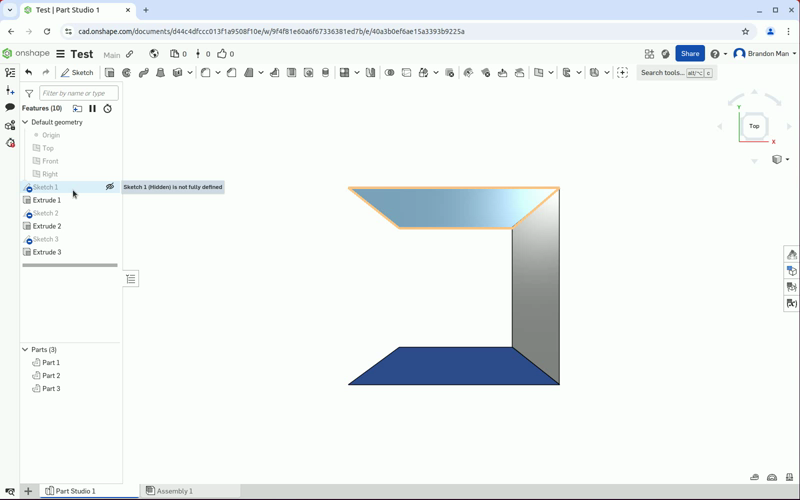
click(73, 189)
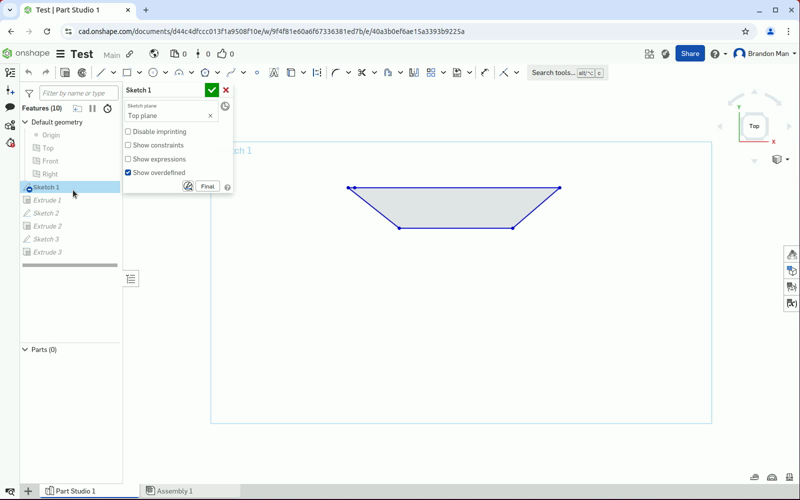
mouse_move(229, 92)
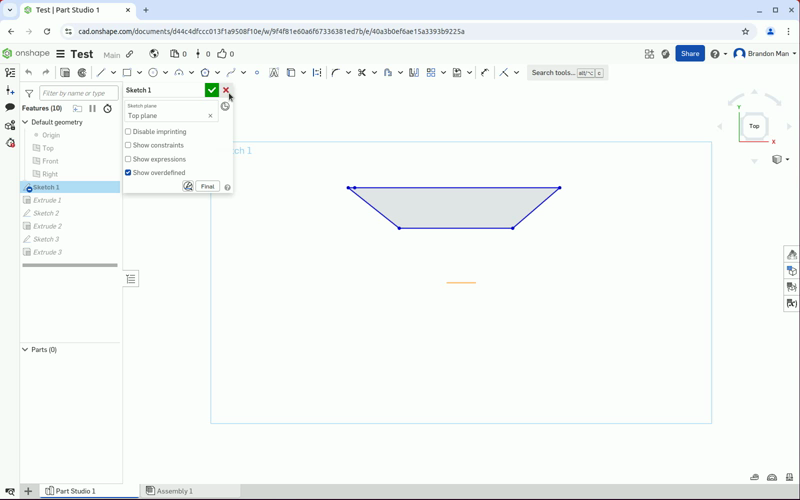
click(229, 92)
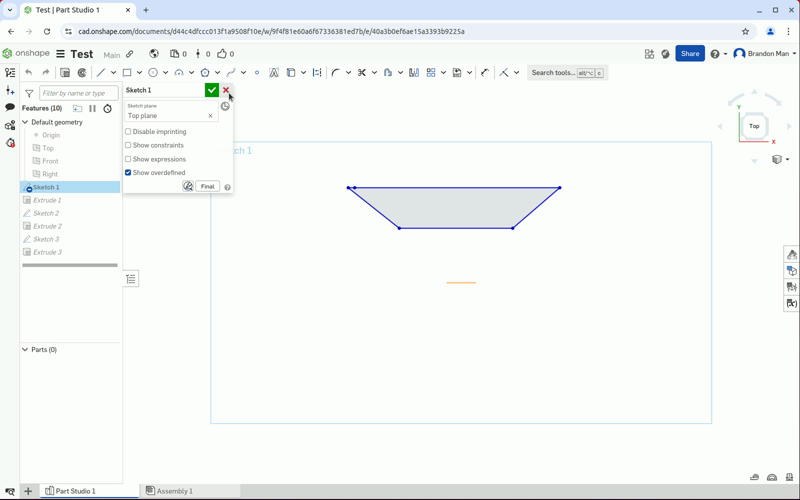
key(shift+s)
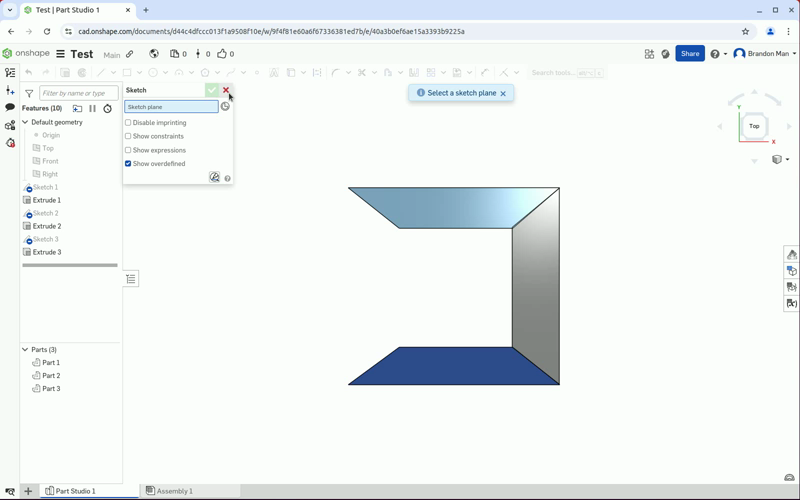
mouse_move(73, 150)
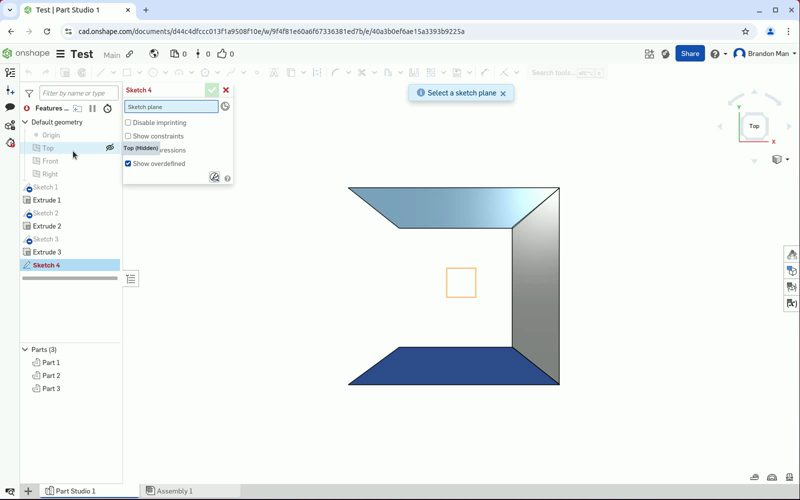
click(73, 150)
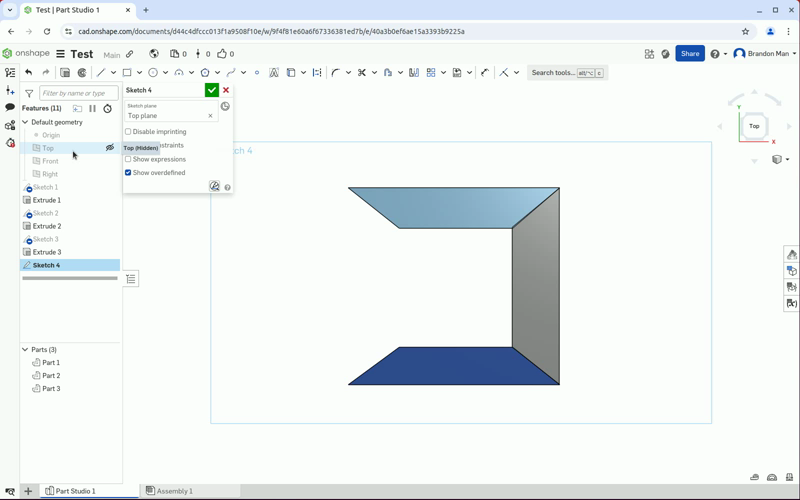
mouse_move(73, 352)
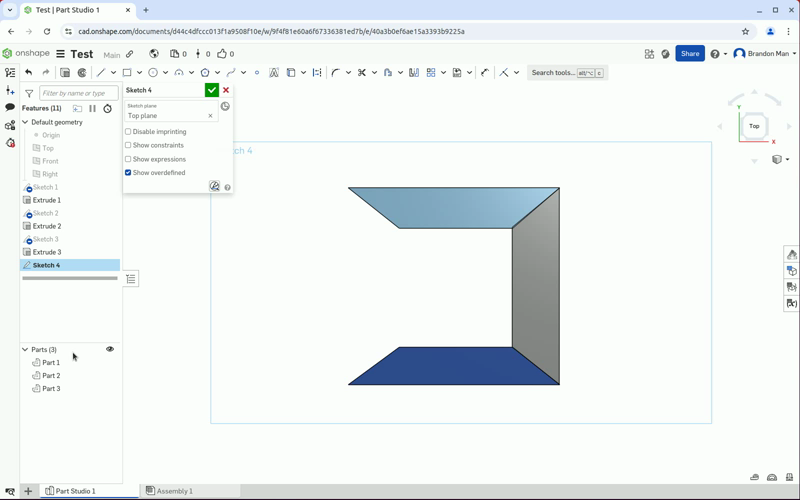
key(y)
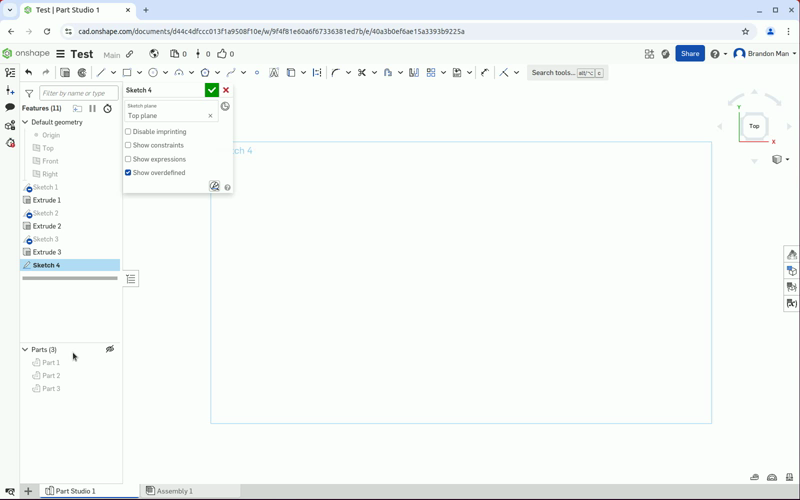
key(l)
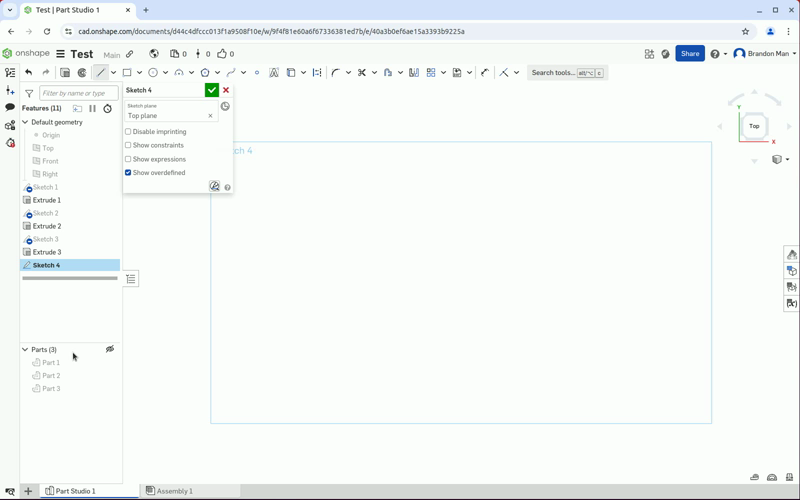
key_down(shift)
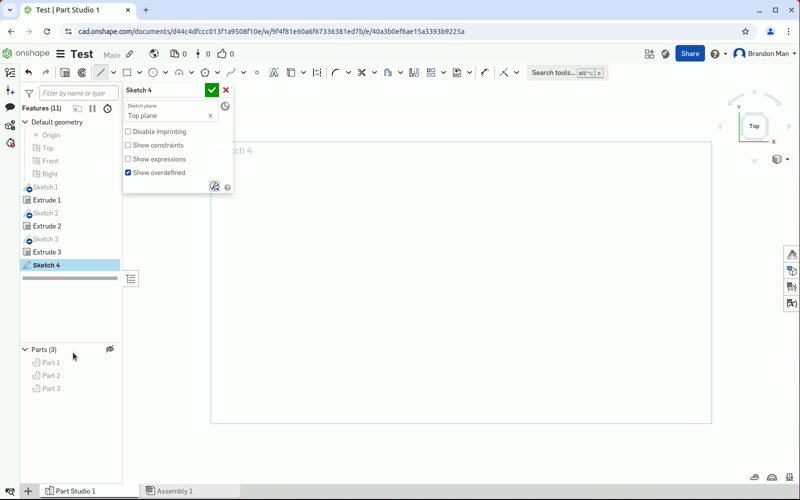
mouse_move(348, 384)
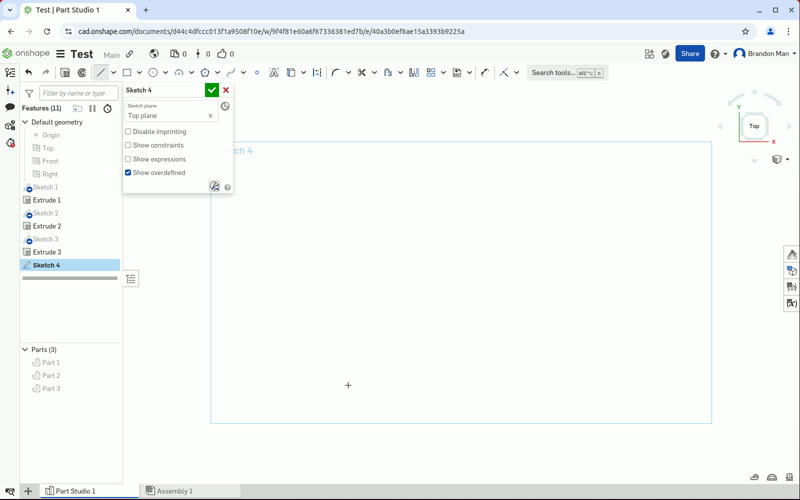
click(348, 384)
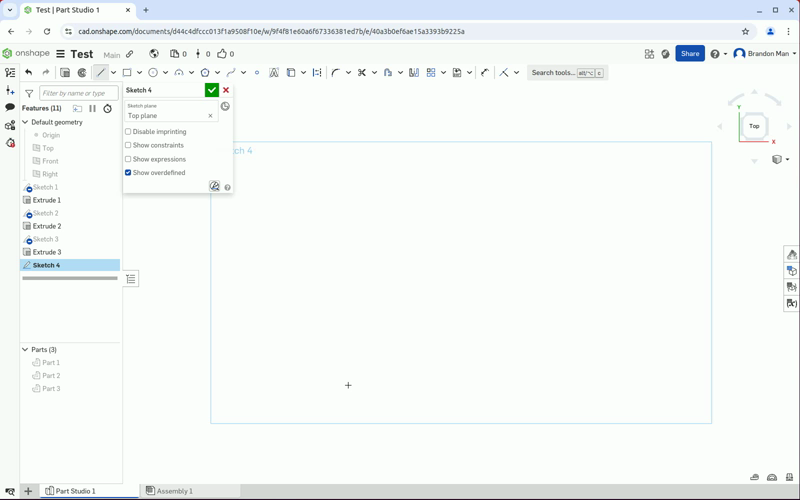
key_up(shift)
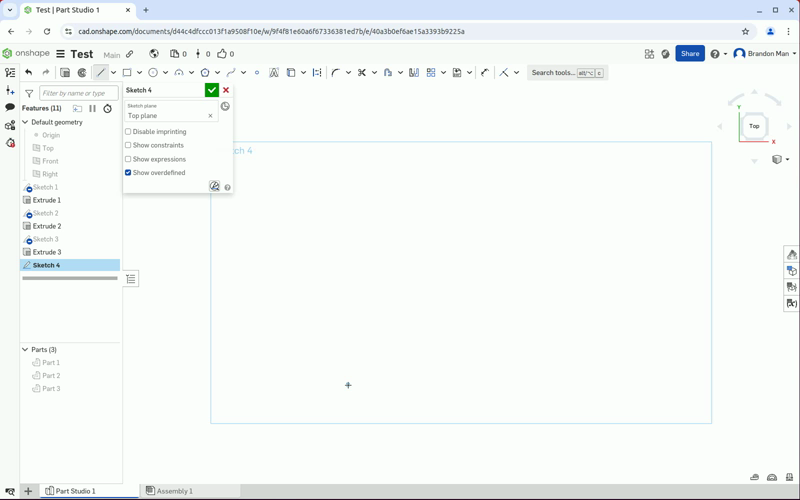
key_down(shift)
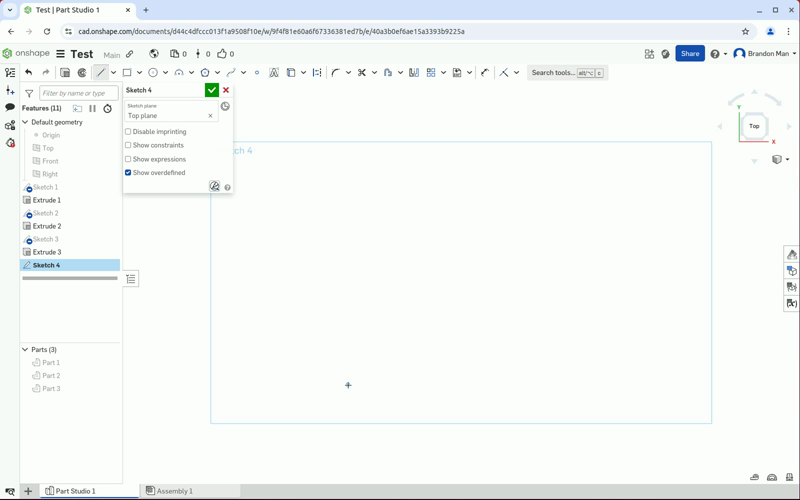
mouse_move(399, 347)
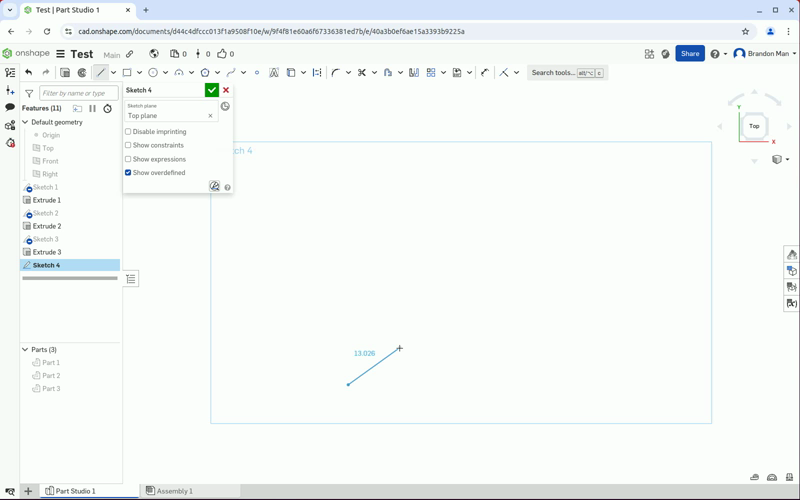
click(399, 347)
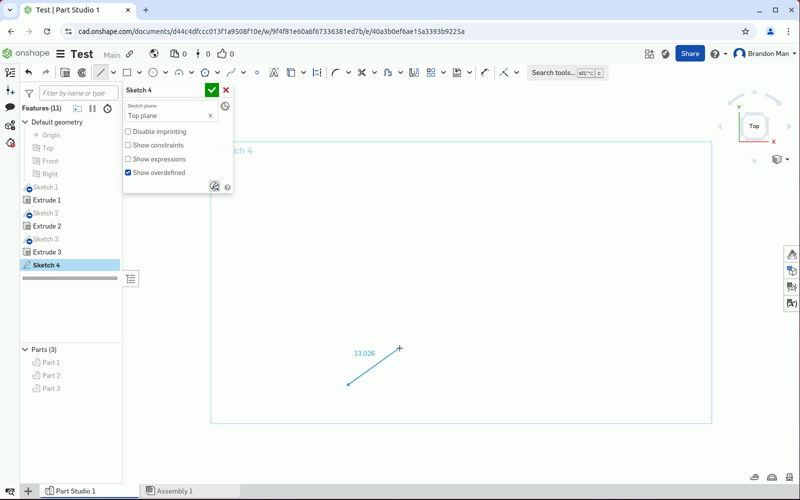
key_up(shift)
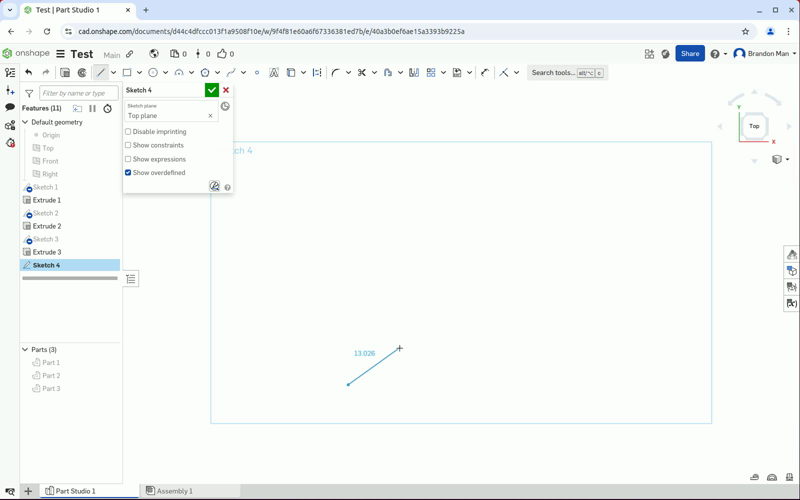
key_down(shift)
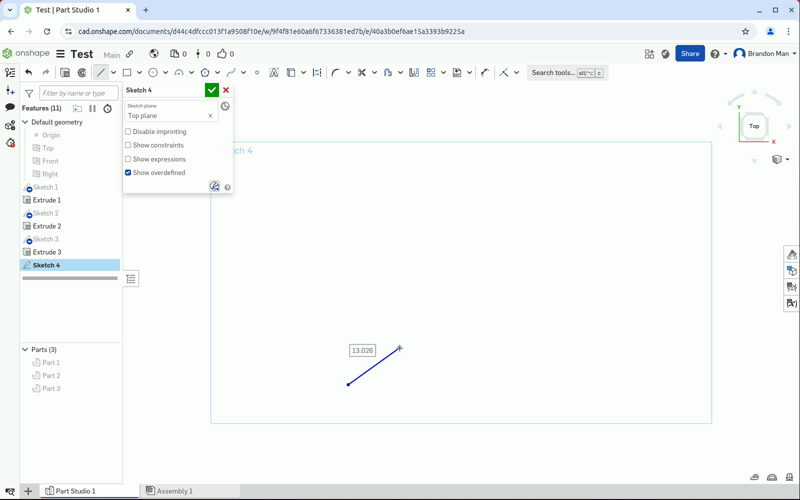
mouse_move(399, 228)
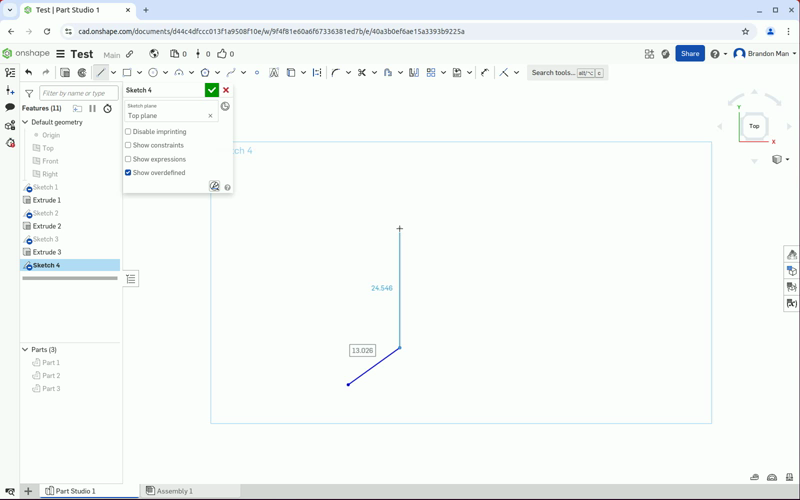
click(399, 228)
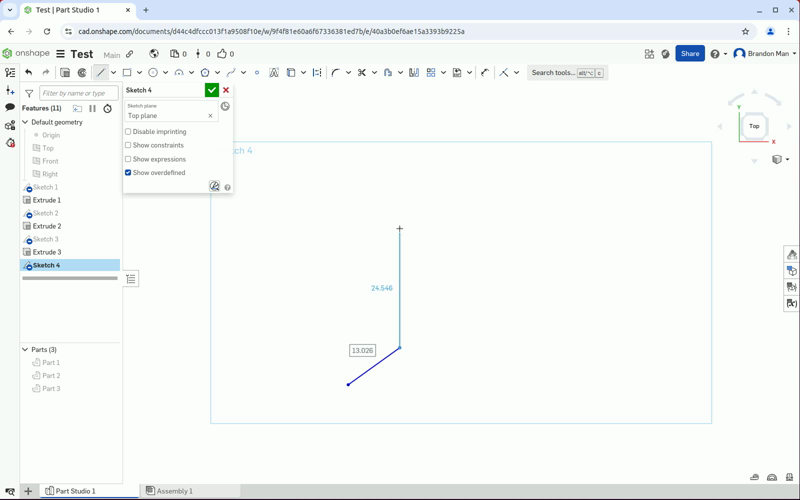
key_up(shift)
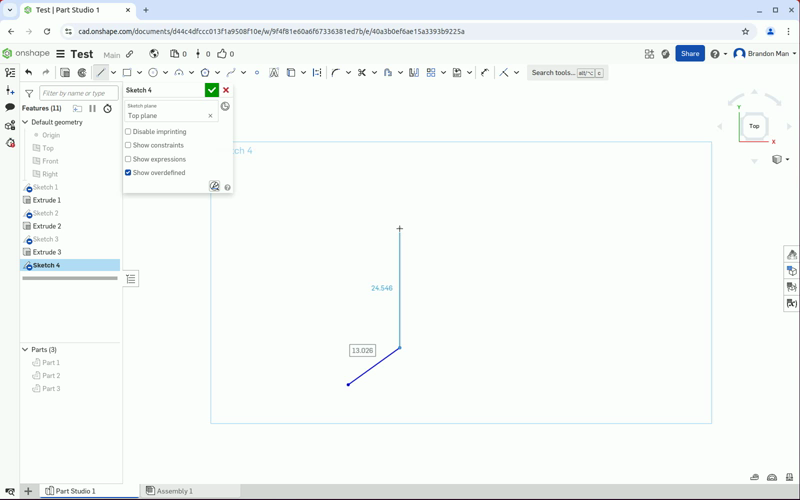
key_down(shift)
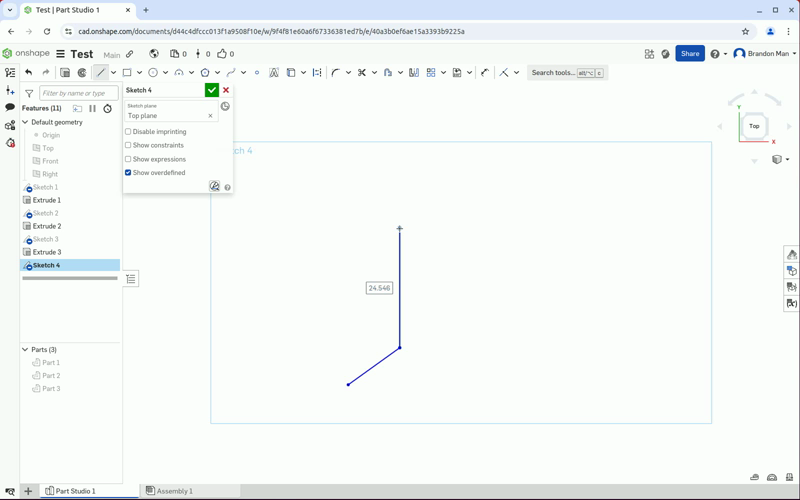
mouse_move(348, 189)
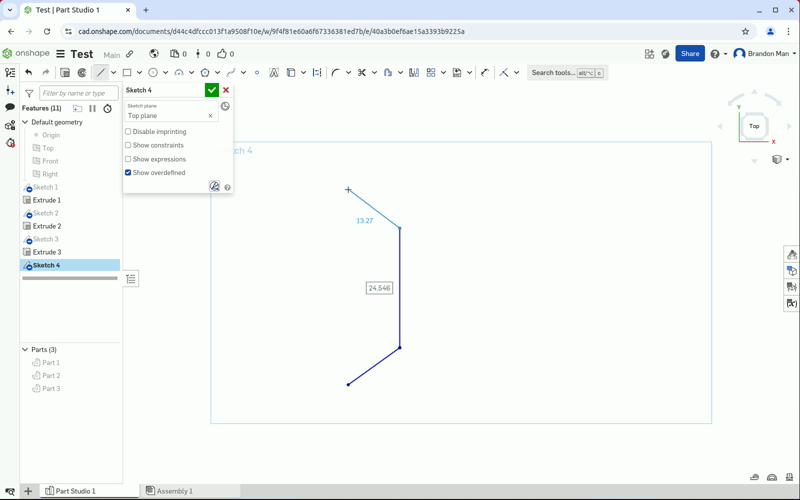
click(348, 189)
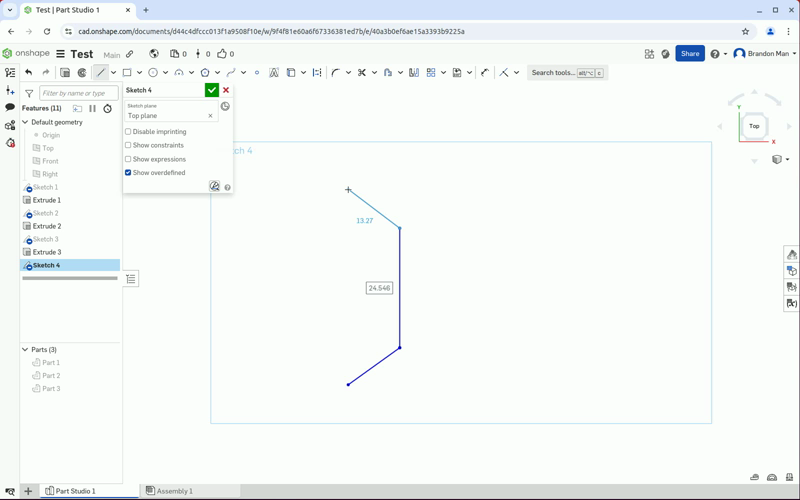
key_up(shift)
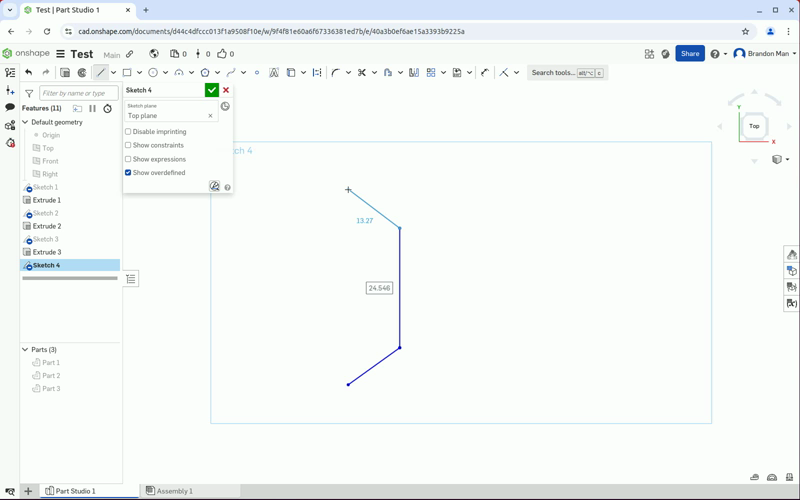
key_down(shift)
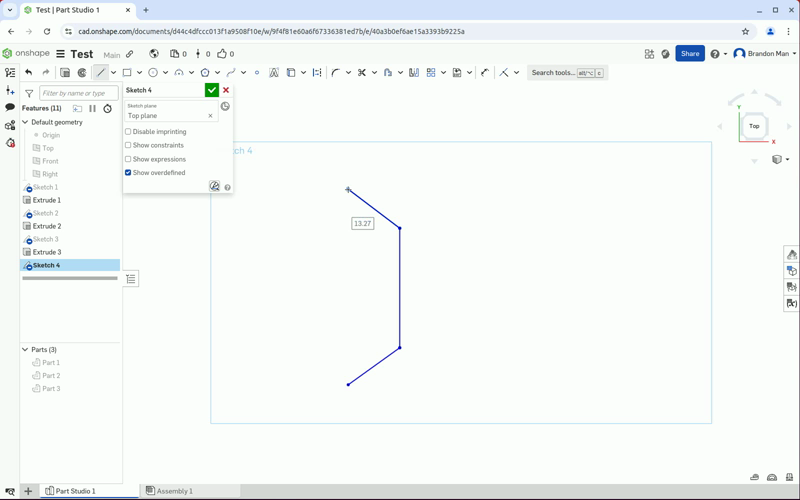
mouse_move(348, 384)
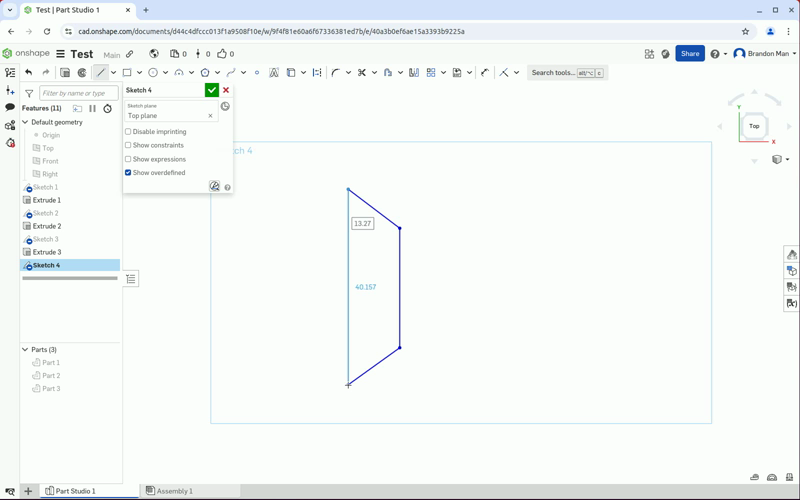
key_up(shift)
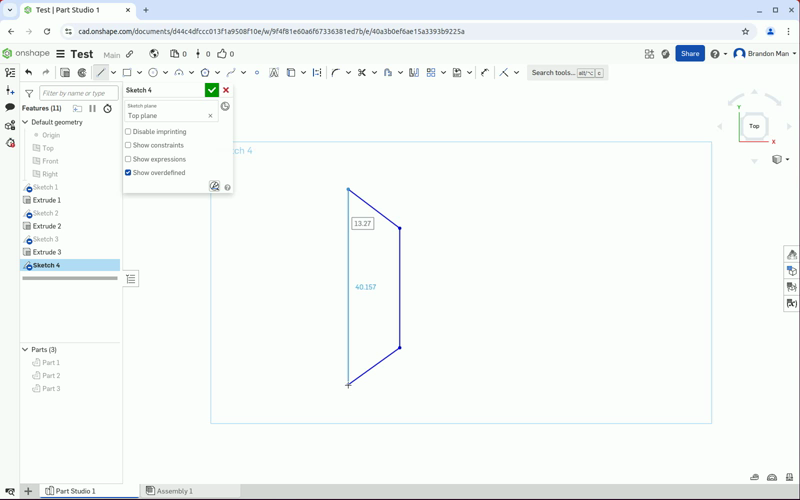
click(348, 384)
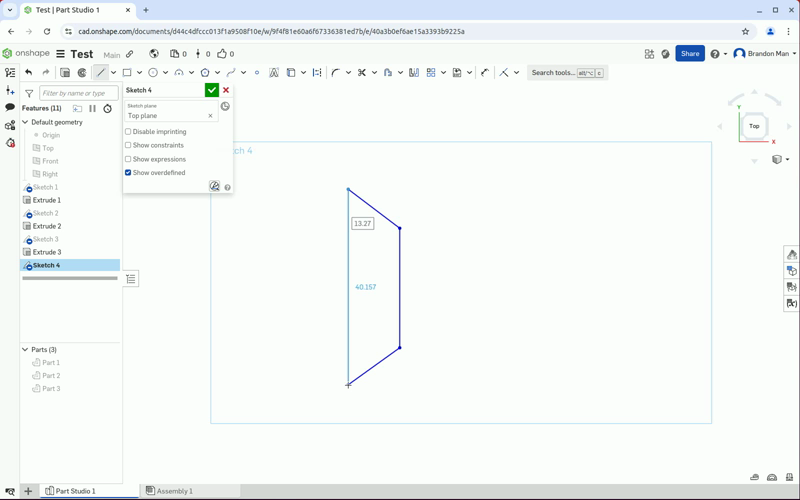
key(esc)
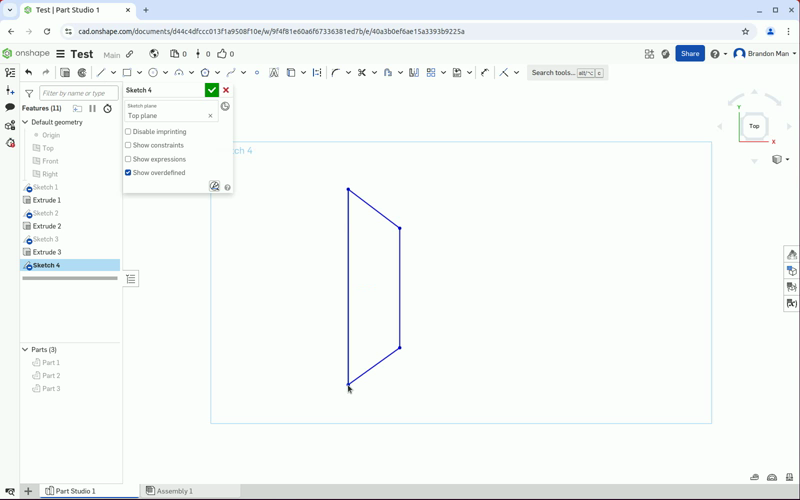
mouse_move(388, 344)
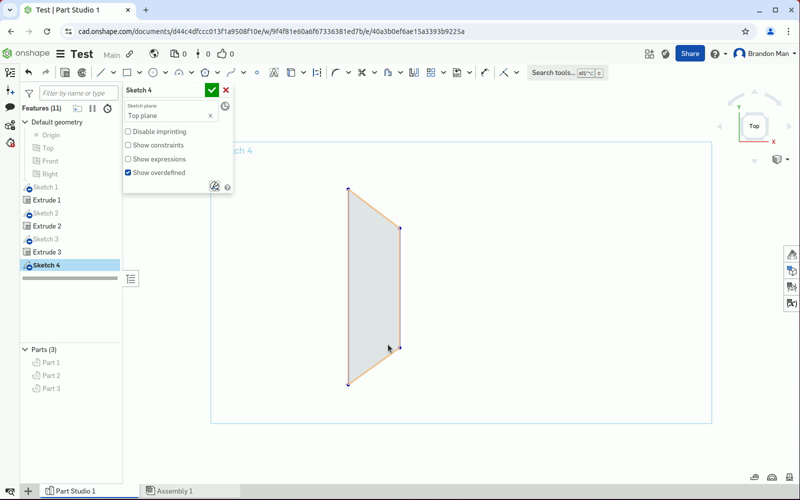
click(388, 344)
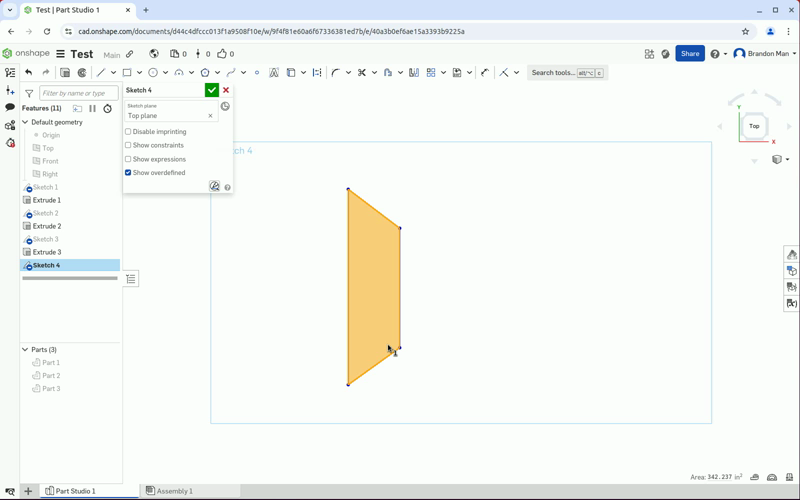
mouse_move(73, 352)
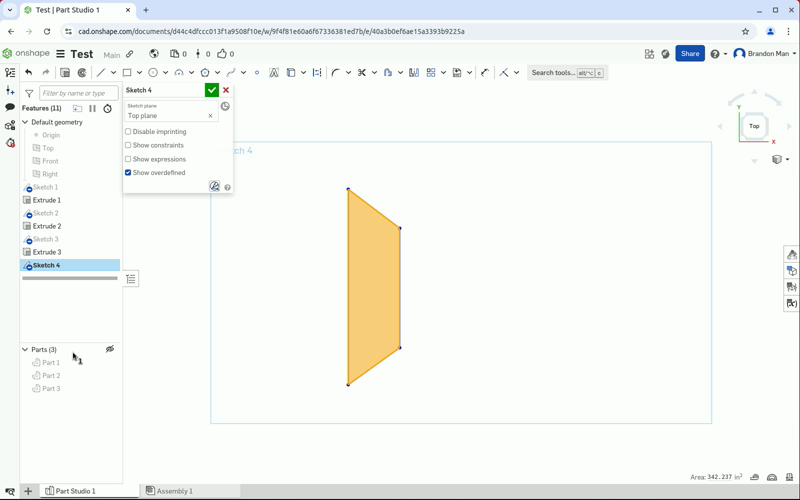
key(shift+y)
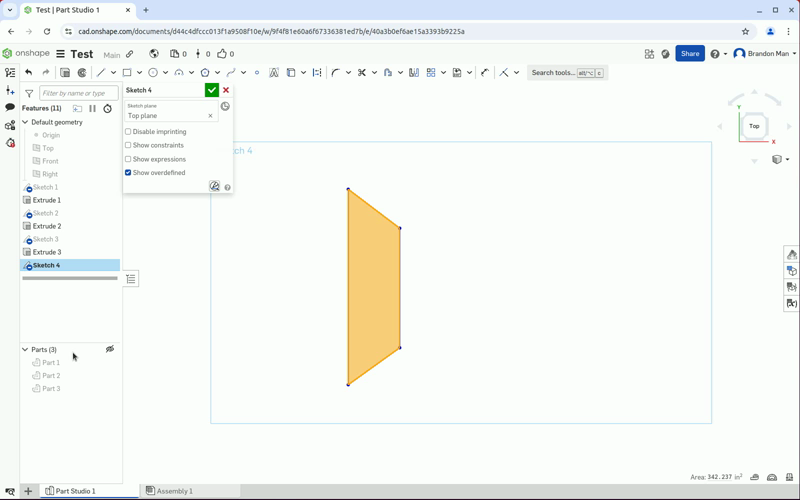
key(shift+e)
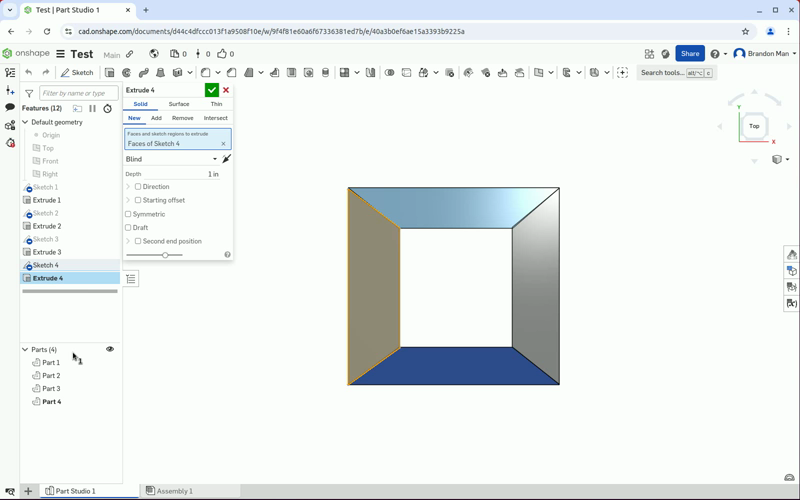
mouse_move(143, 106)
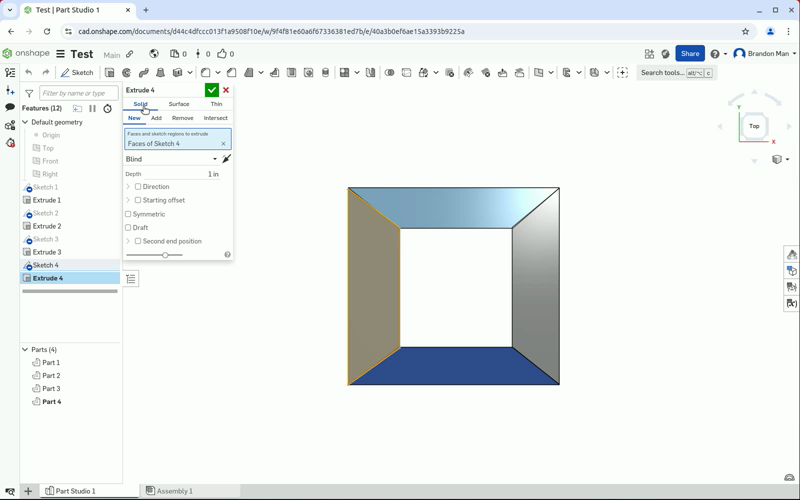
click(143, 106)
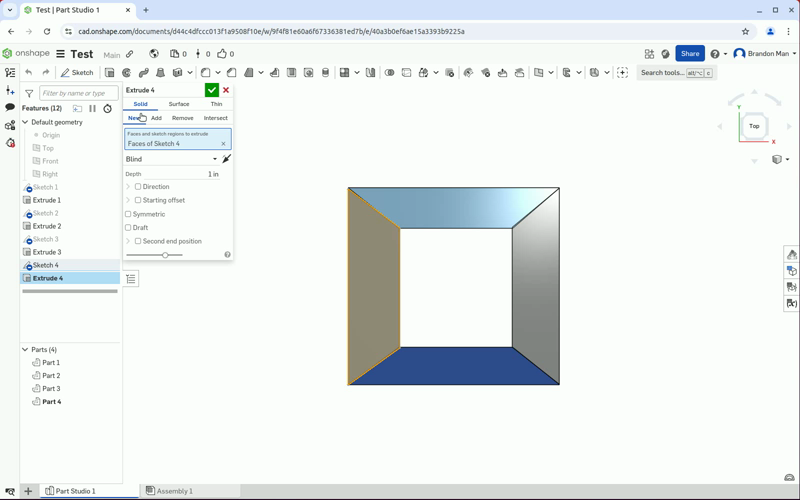
mouse_move(137, 120)
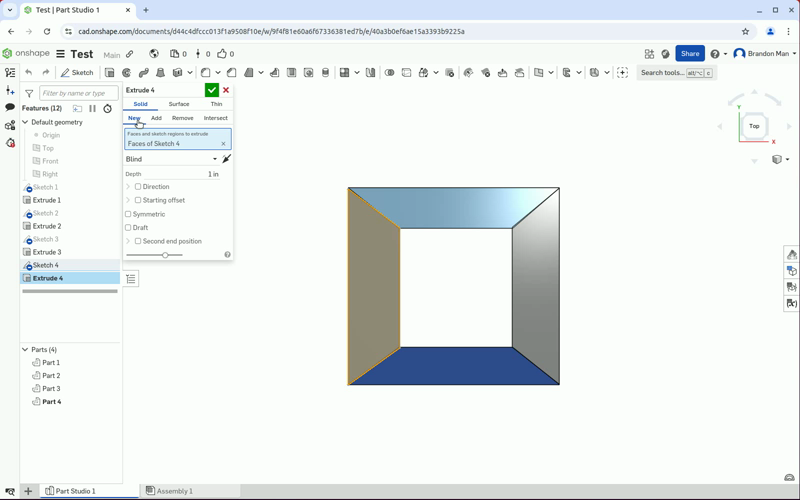
click(137, 120)
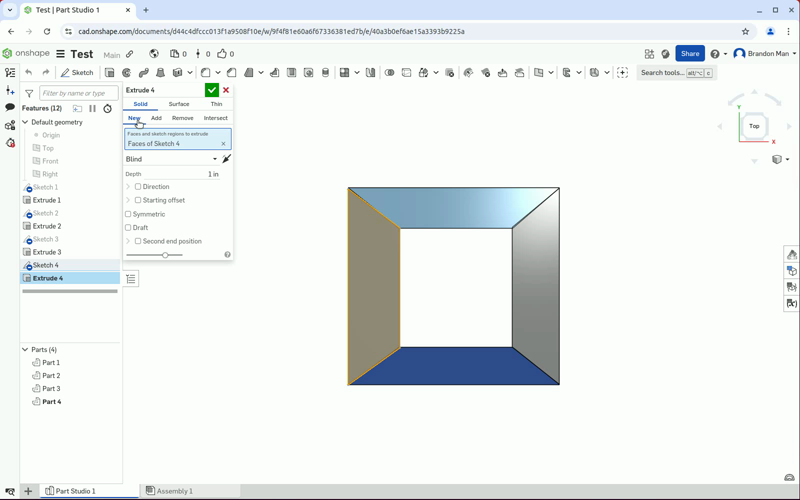
key(tab, 4)
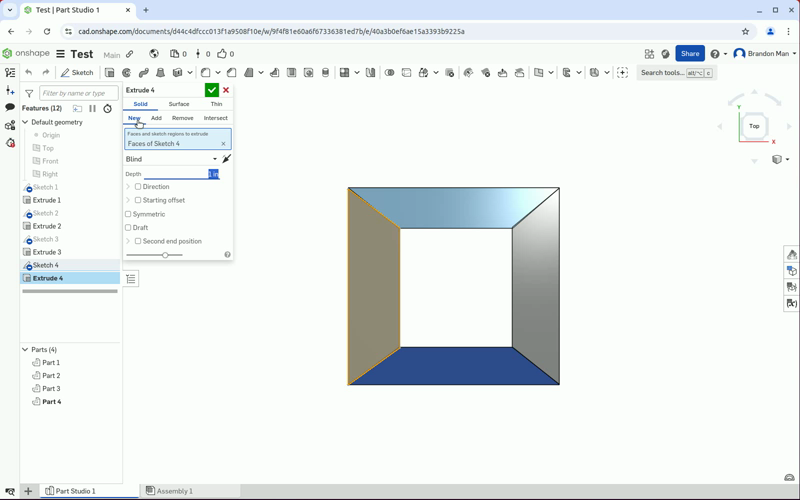
text(13.721)
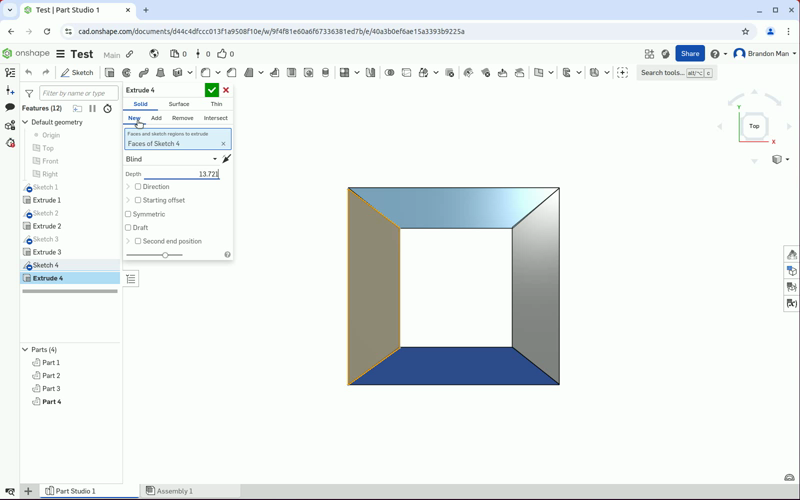
key(enter)
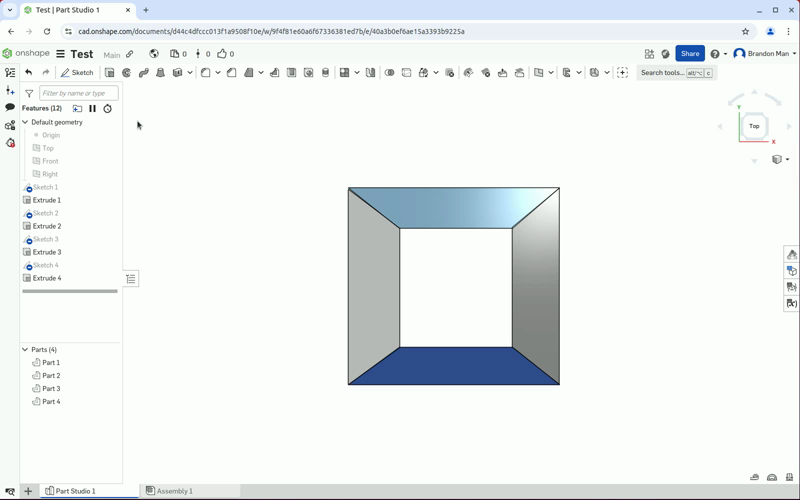
key(shift+h)
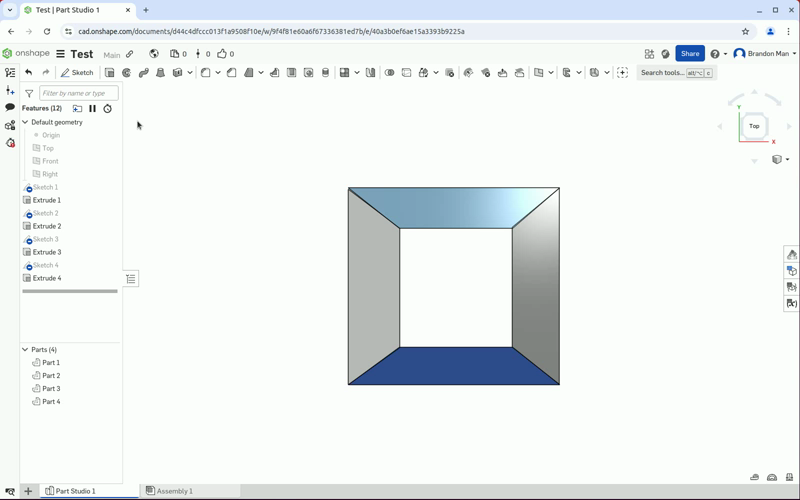
key(shift+h)
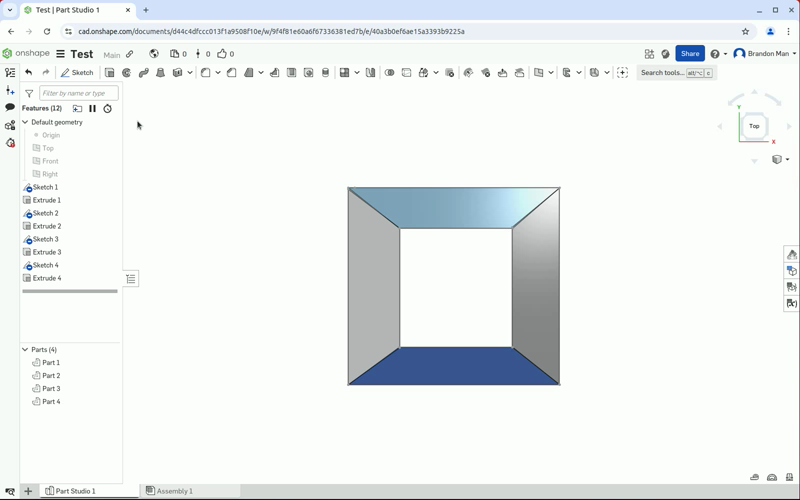
key(shift+7)
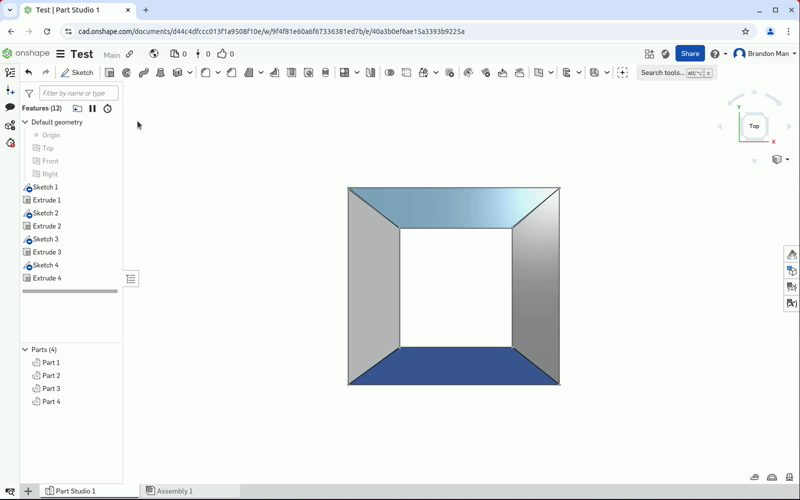
key(up, 3)
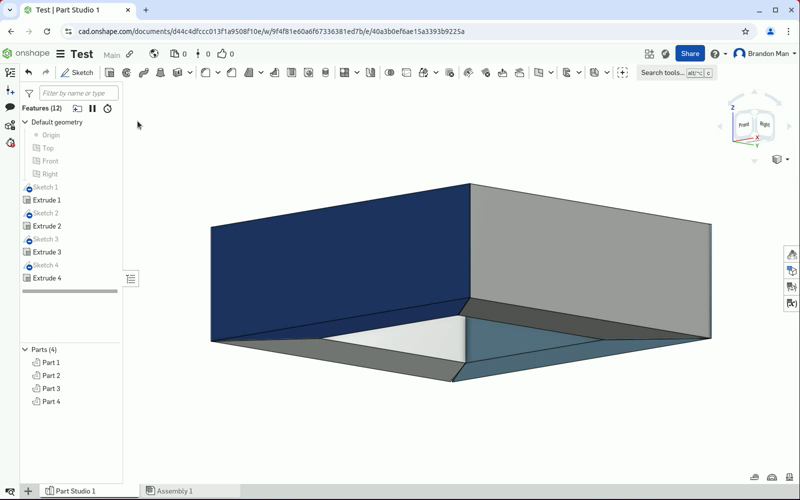
key(left, 3)
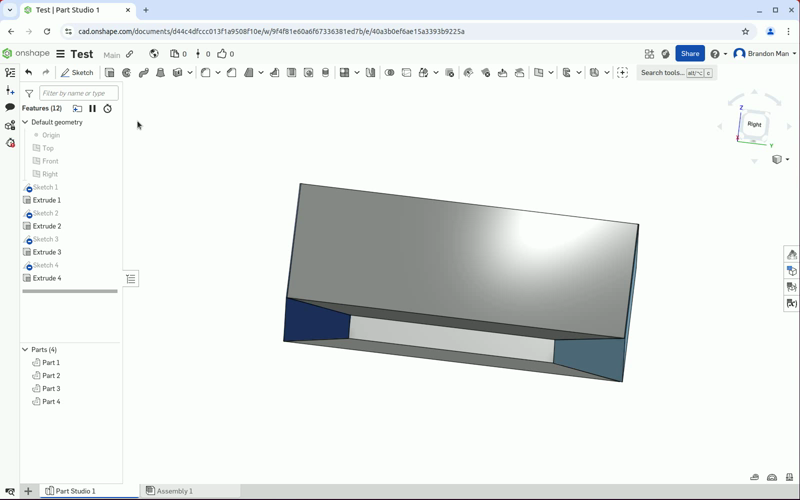
key(right, 3)
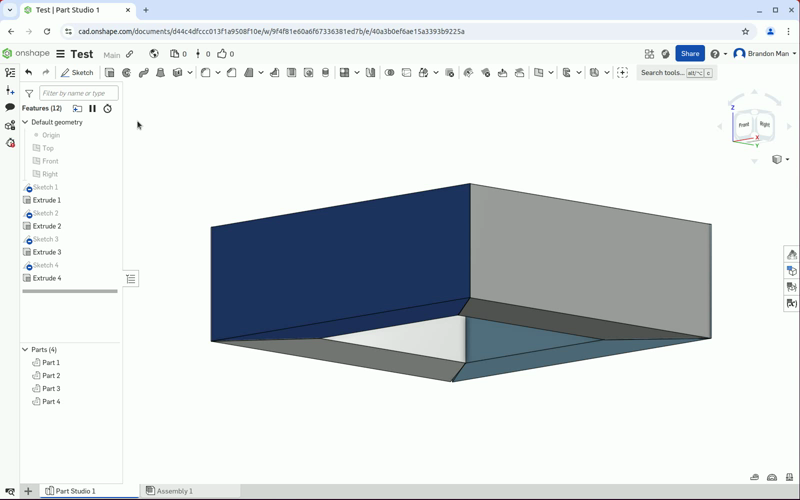
key(down, 3)
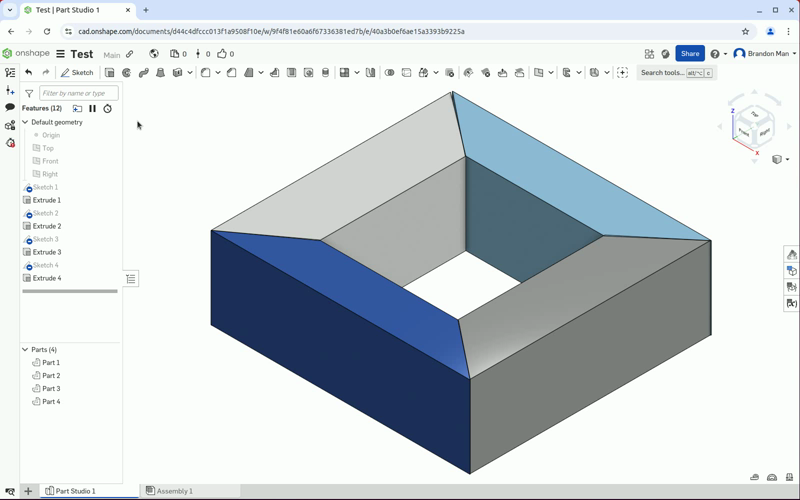
mouse_move(73, 189)
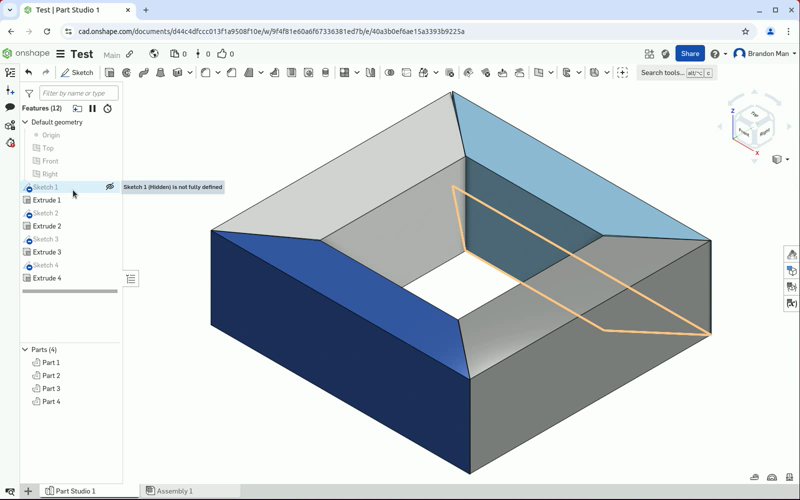
click(73, 189)